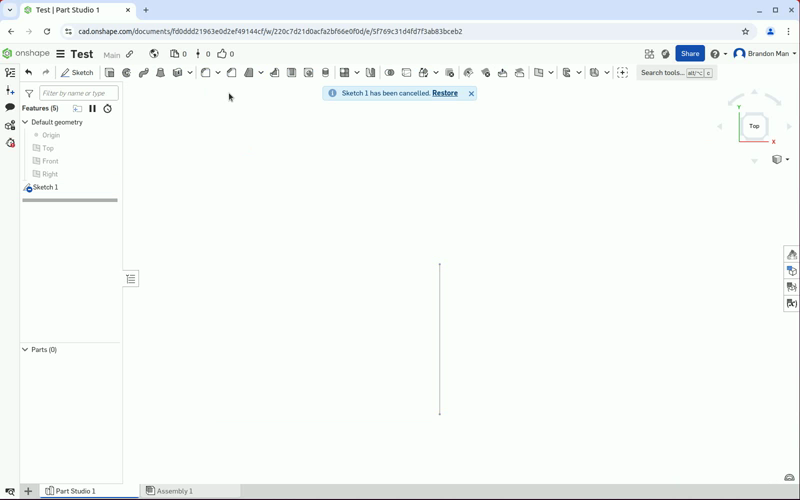
key(shift+h)
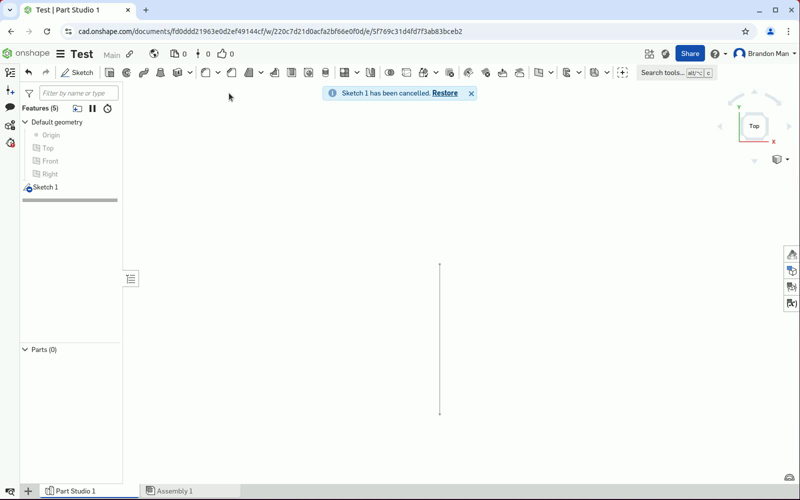
key(shift+s)
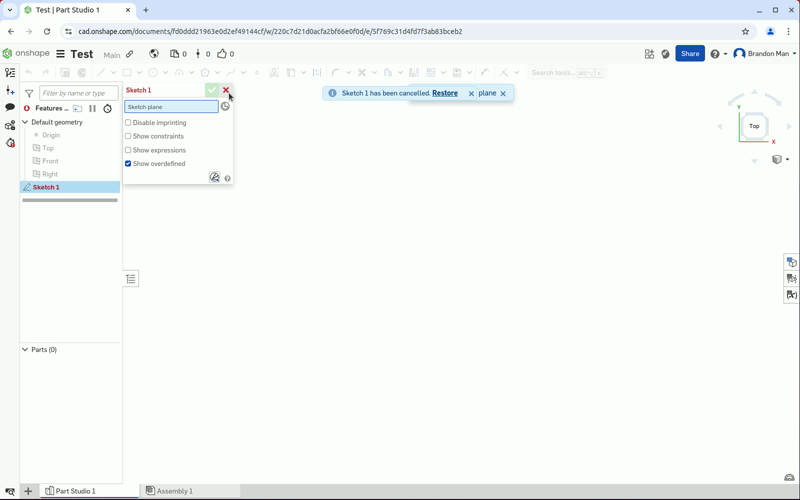
mouse_move(73, 150)
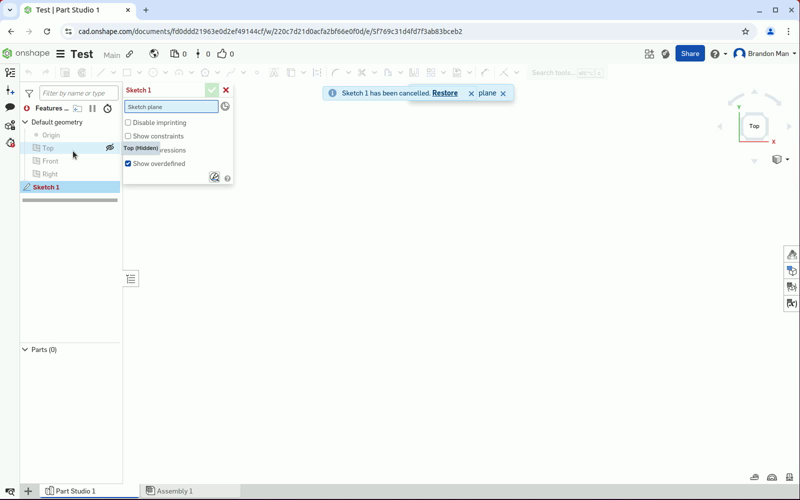
click(73, 150)
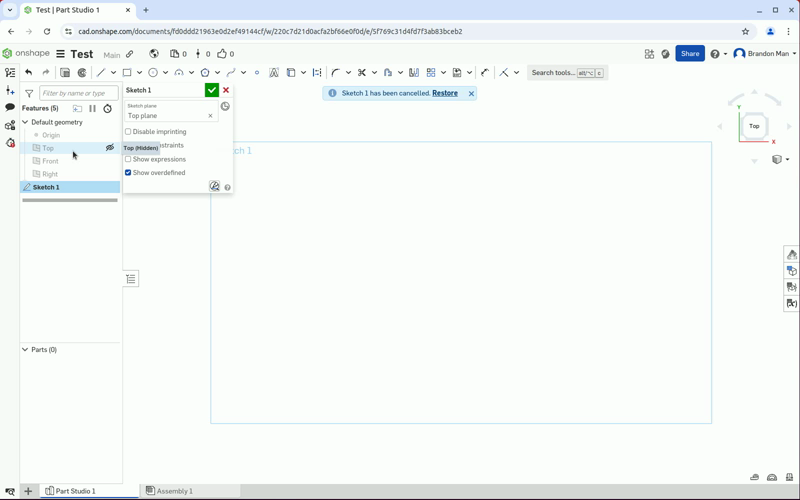
mouse_move(73, 352)
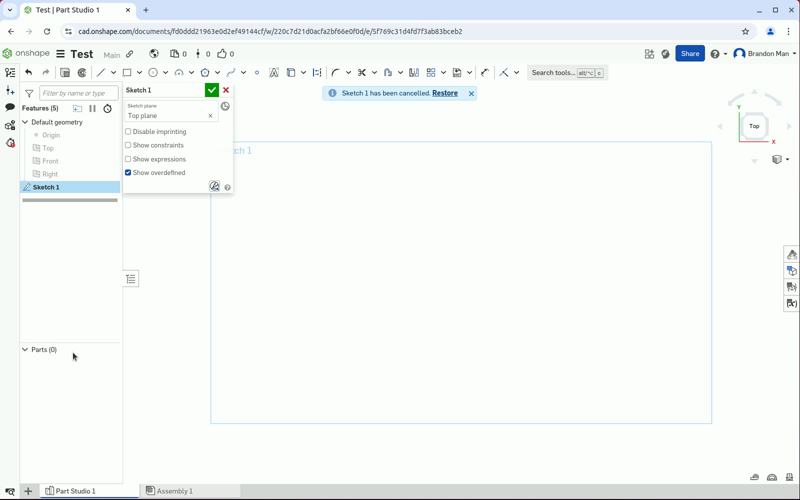
key(y)
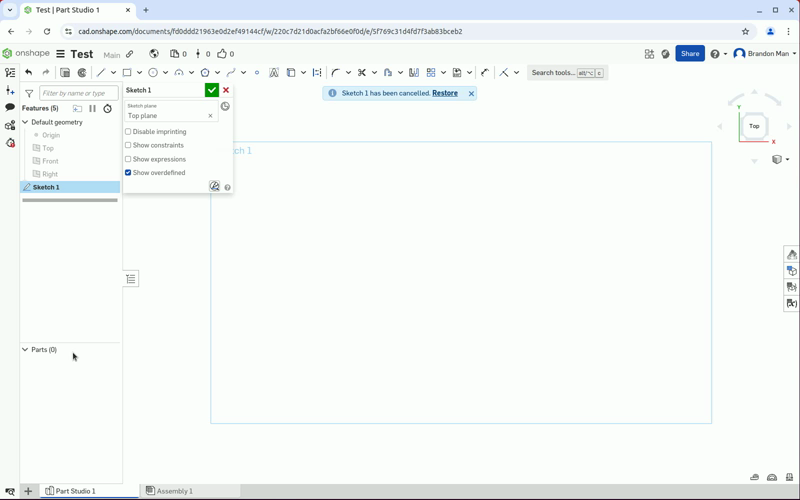
key(c)
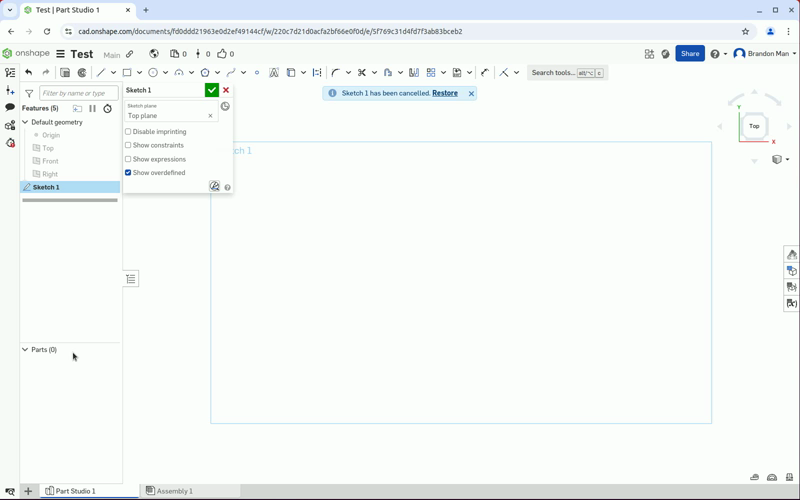
key_down(shift)
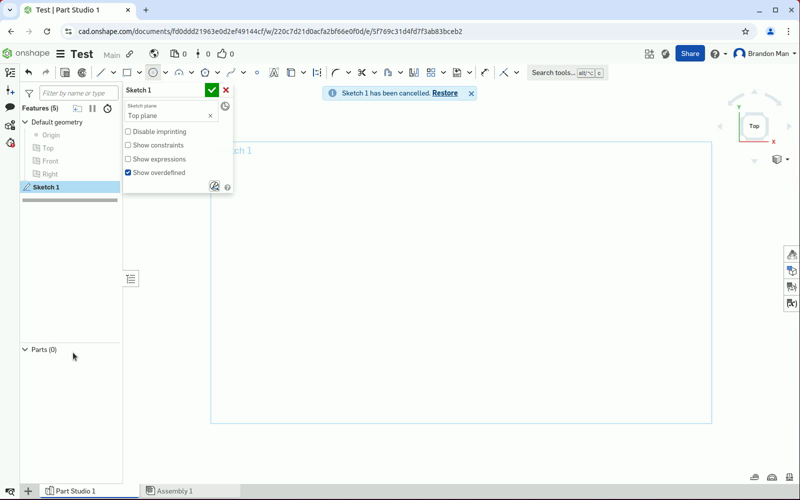
mouse_move(470, 254)
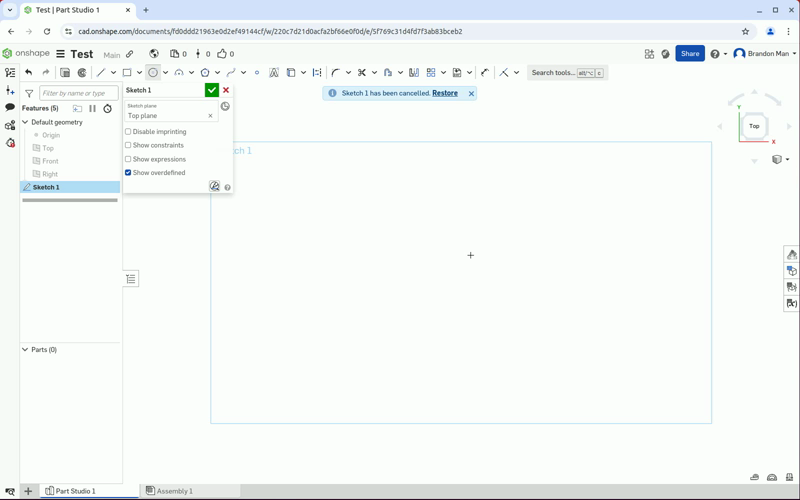
click(470, 254)
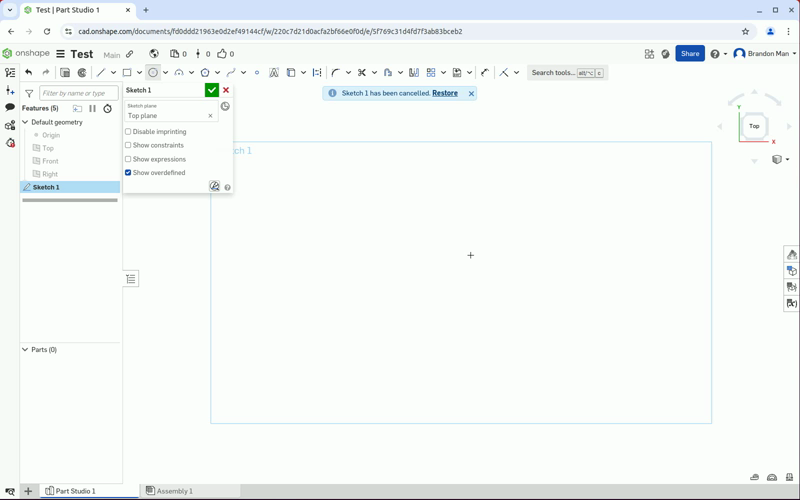
key_up(shift)
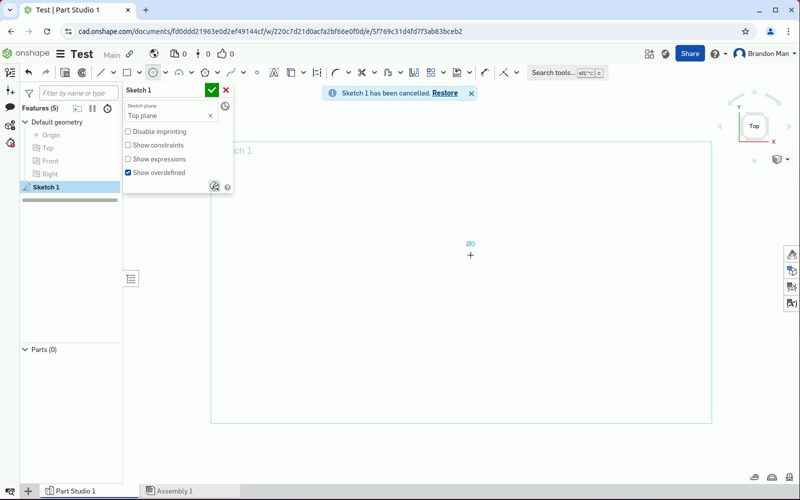
mouse_move(480, 254)
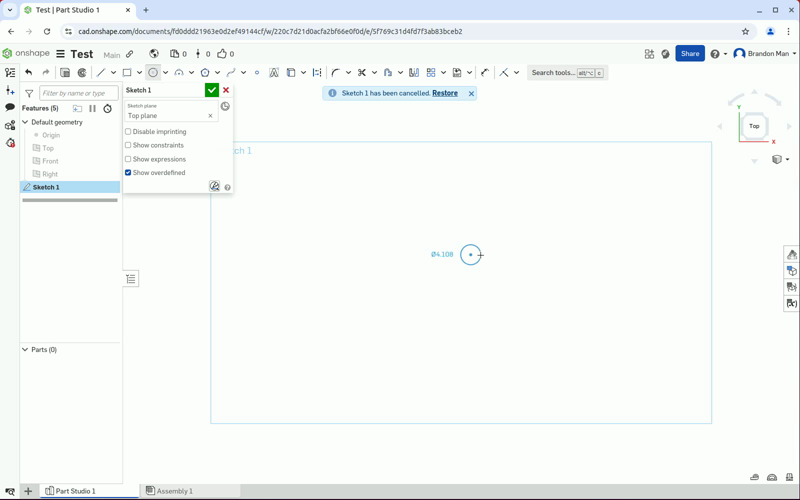
click(480, 254)
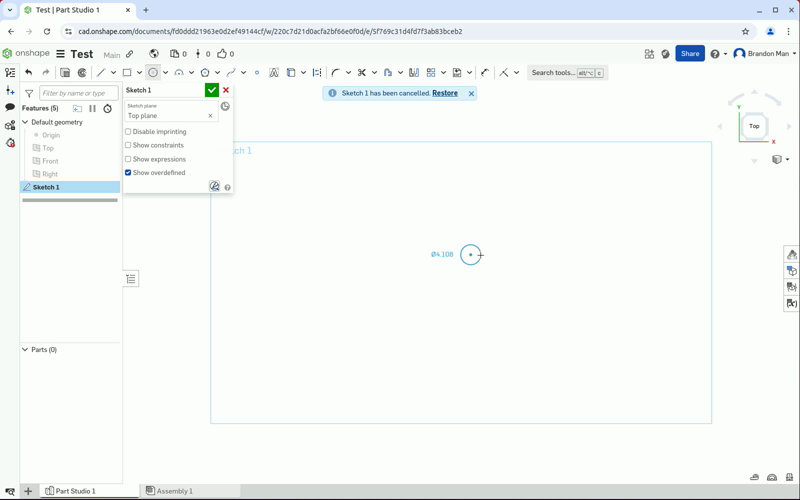
key(esc)
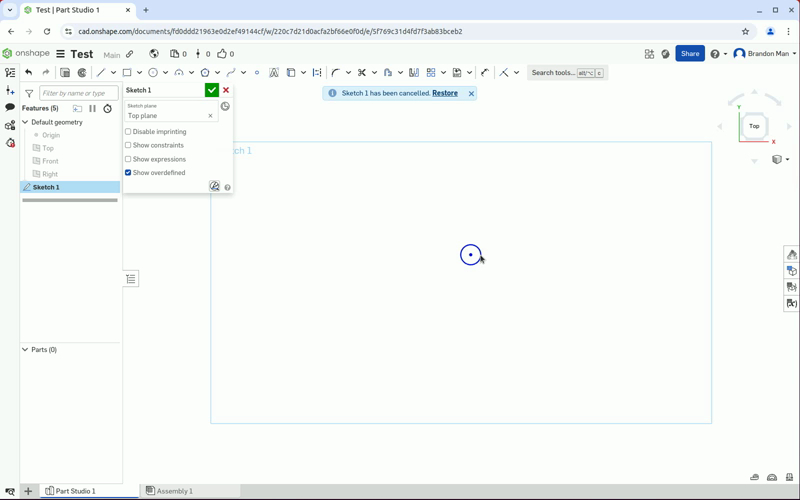
mouse_move(467, 258)
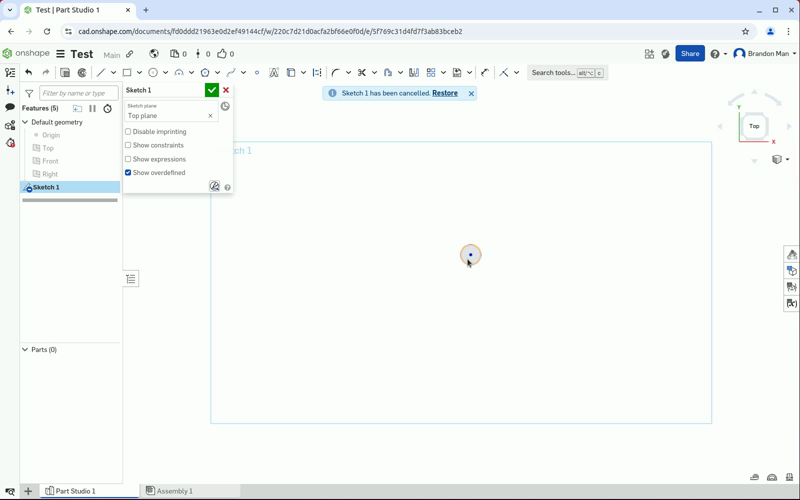
scroll(6)
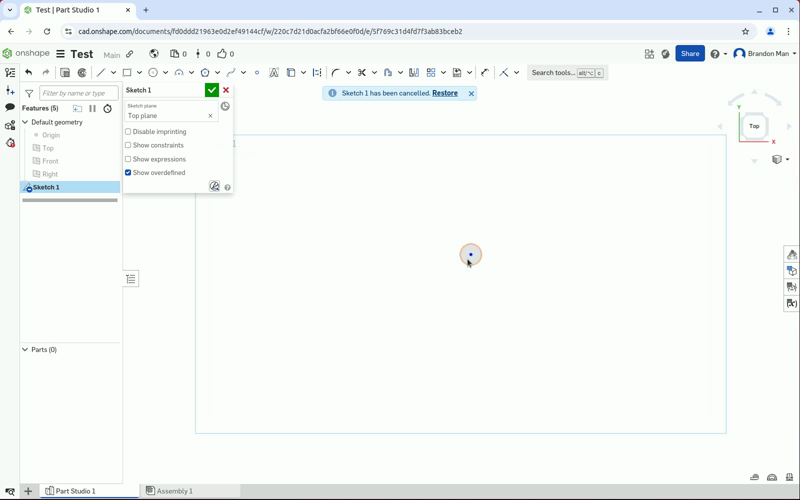
scroll(6)
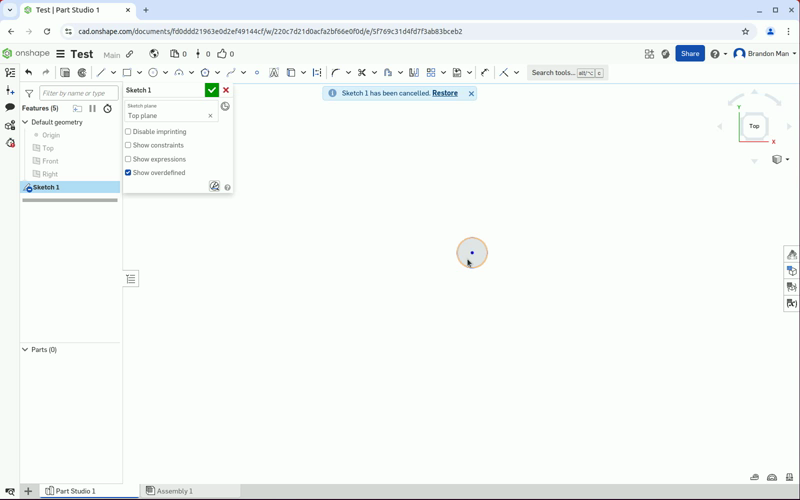
scroll(6)
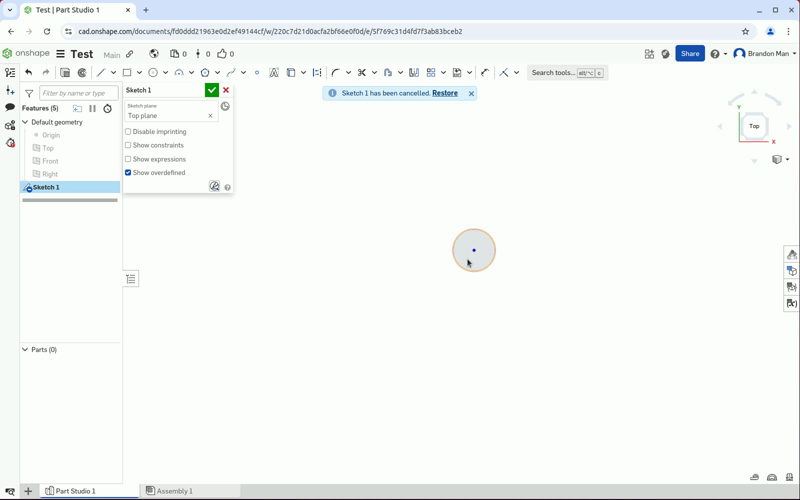
scroll(6)
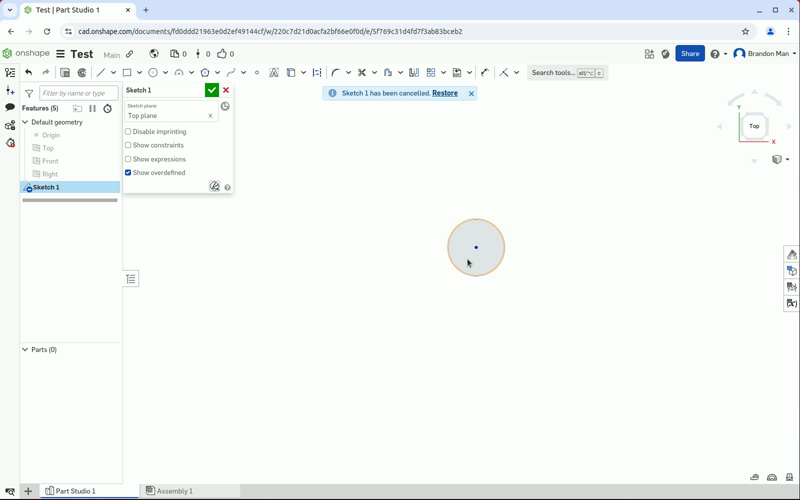
scroll(6)
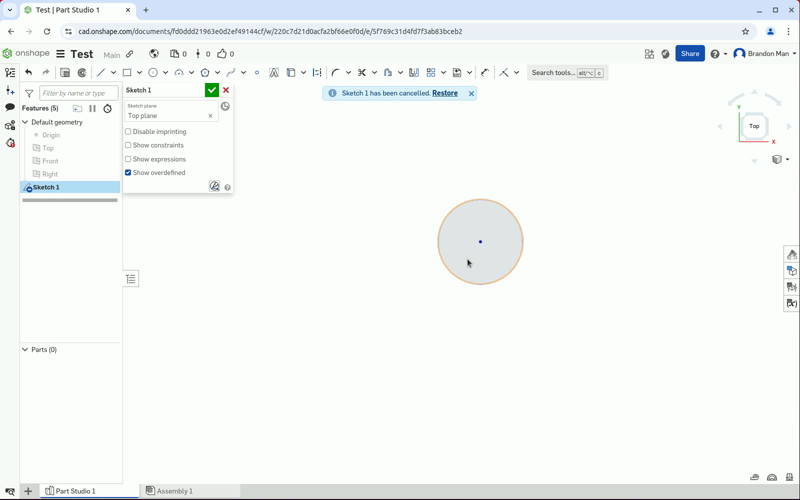
scroll(6)
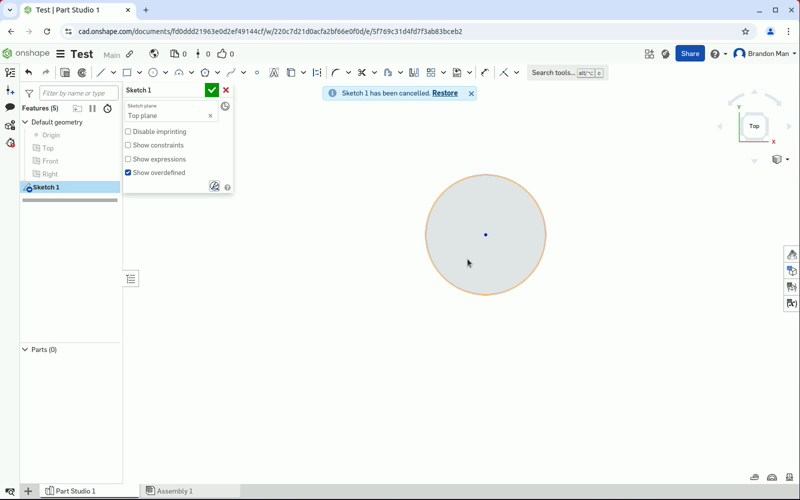
scroll(6)
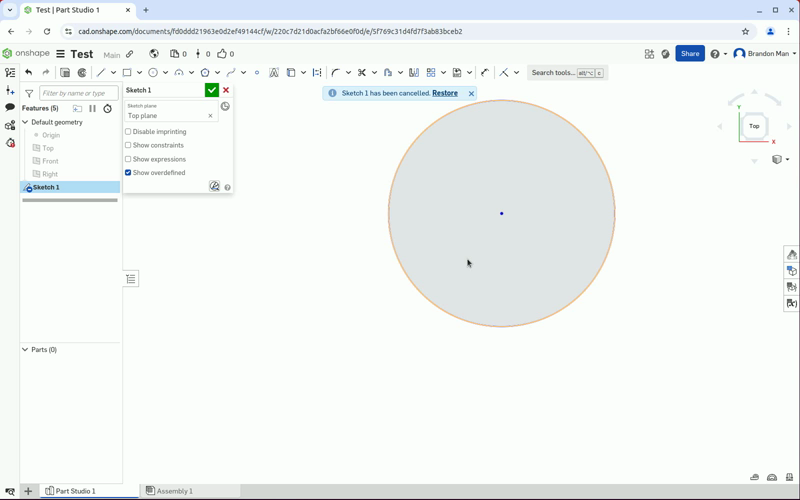
click(467, 258)
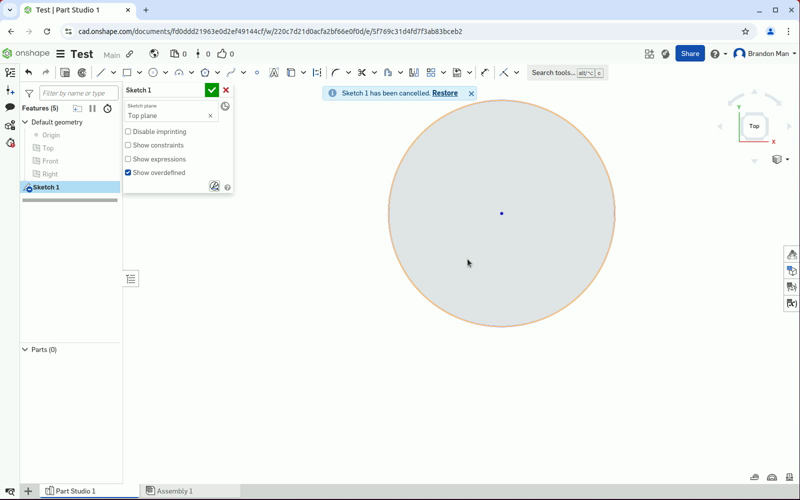
scroll(-6)
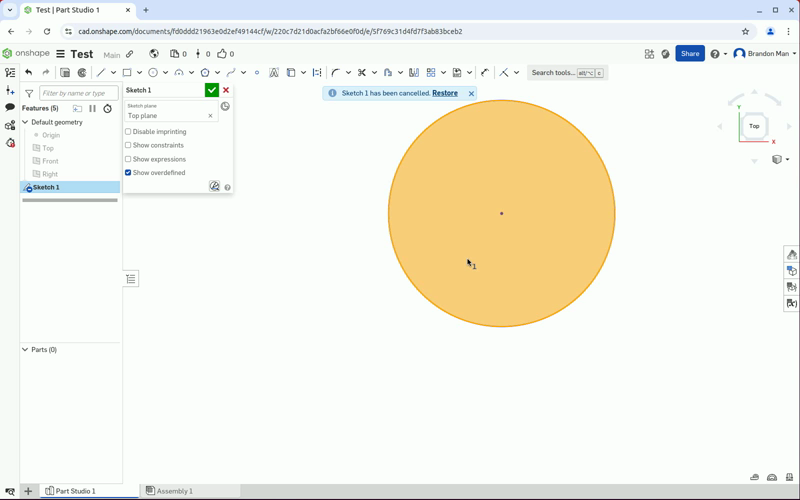
scroll(-6)
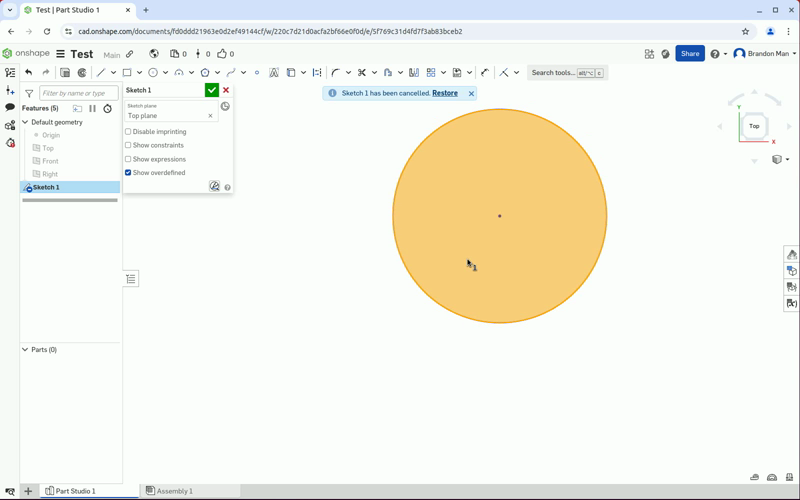
scroll(-6)
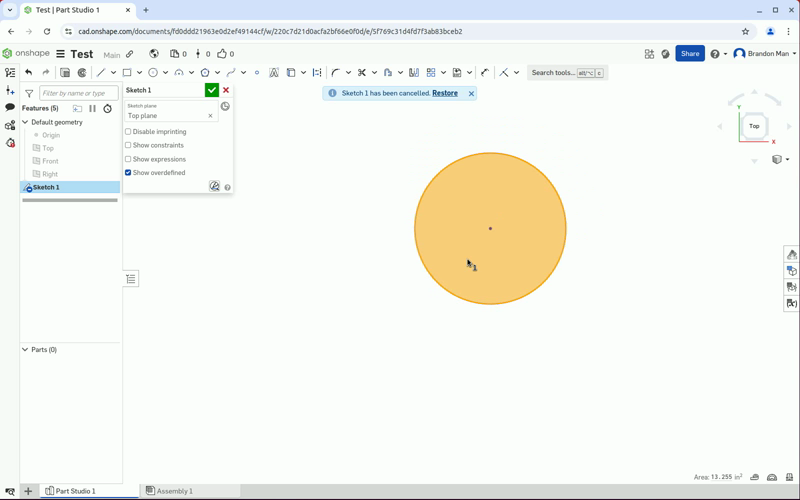
scroll(-6)
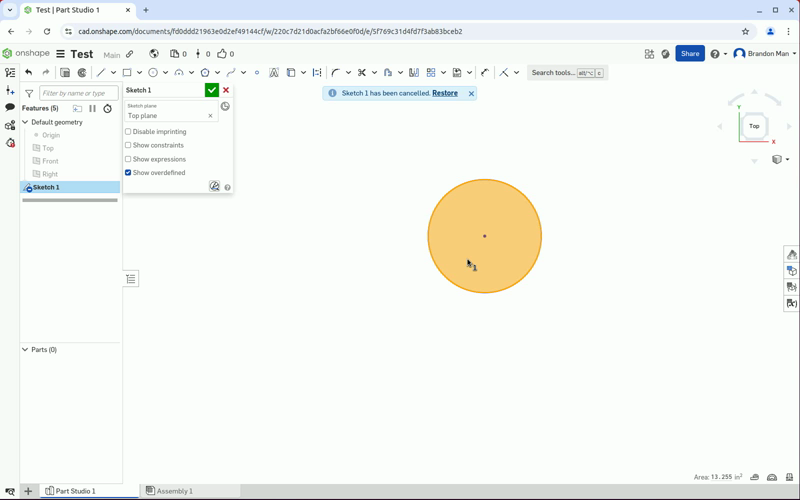
scroll(-6)
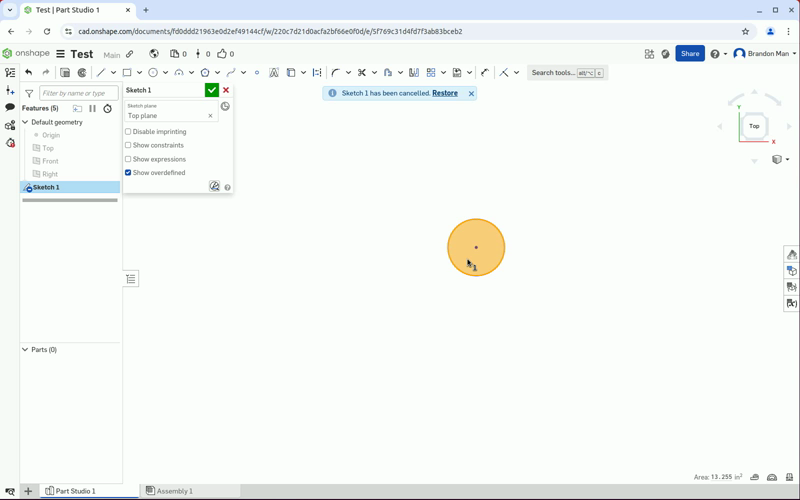
scroll(-6)
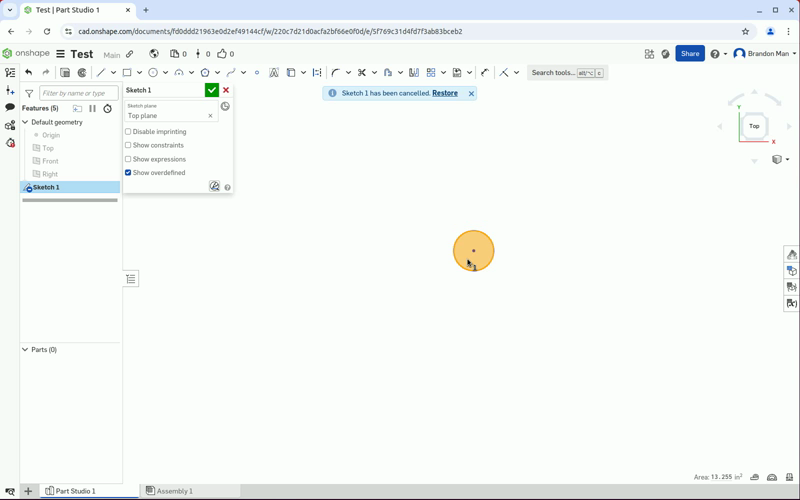
scroll(-6)
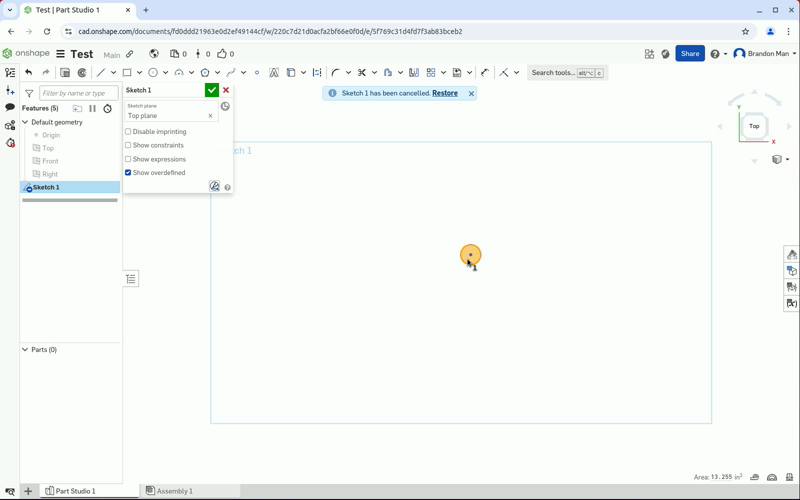
mouse_move(73, 352)
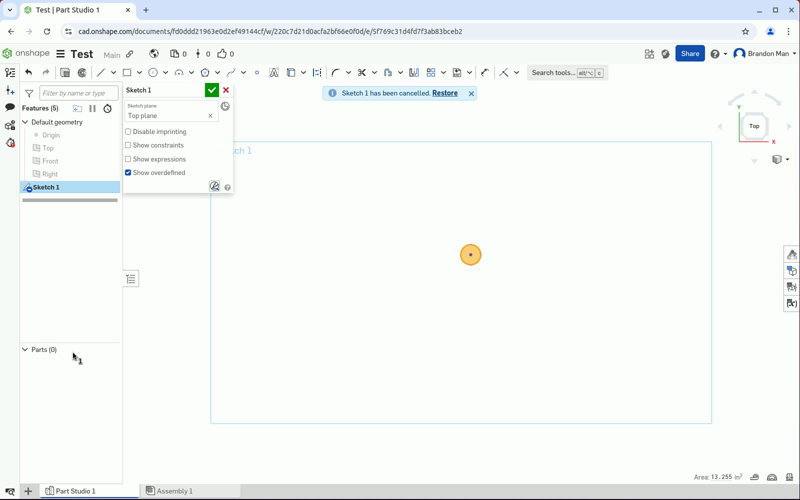
key(shift+y)
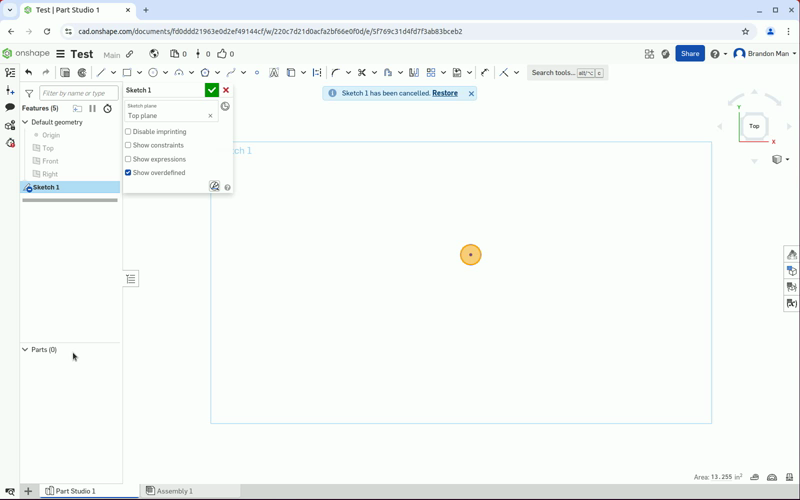
key(shift+e)
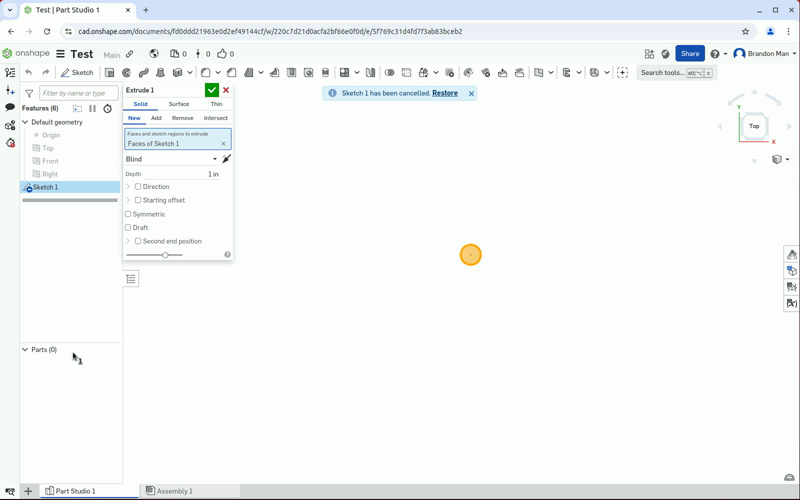
mouse_move(143, 106)
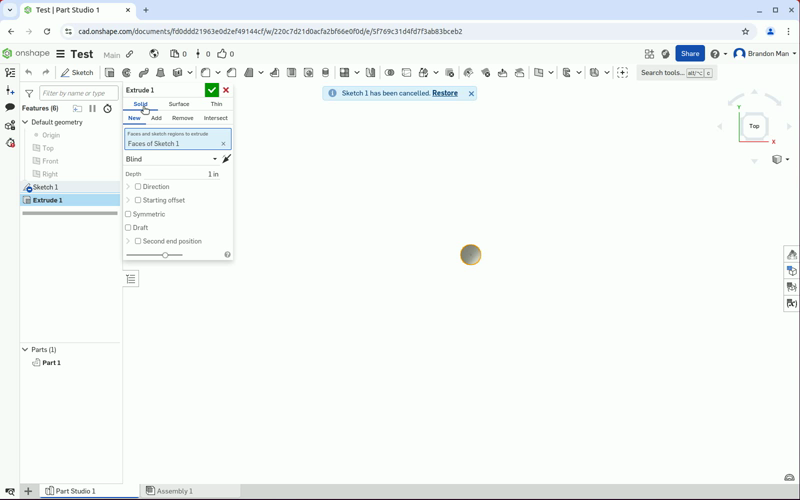
click(143, 106)
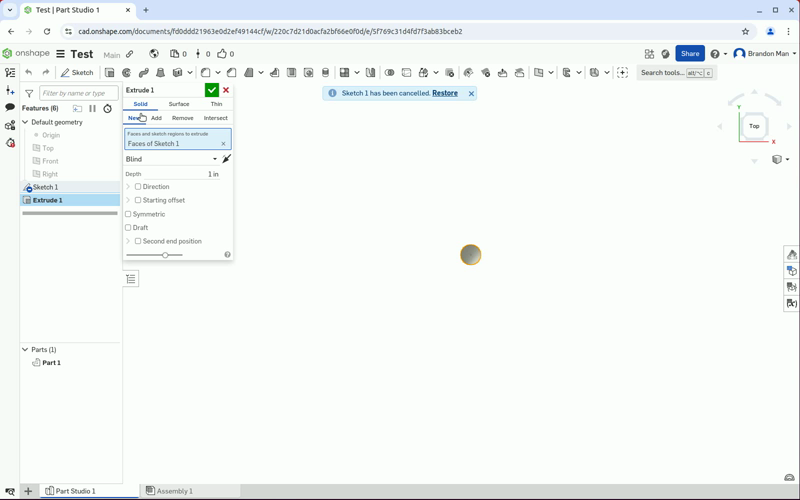
mouse_move(137, 120)
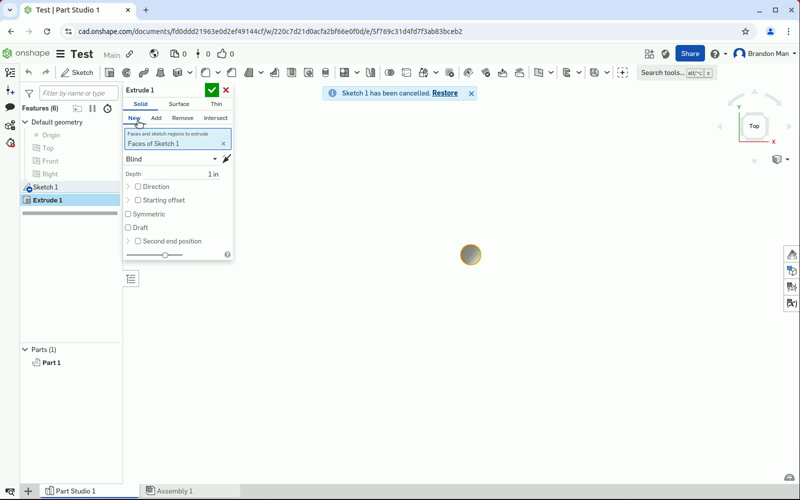
click(137, 120)
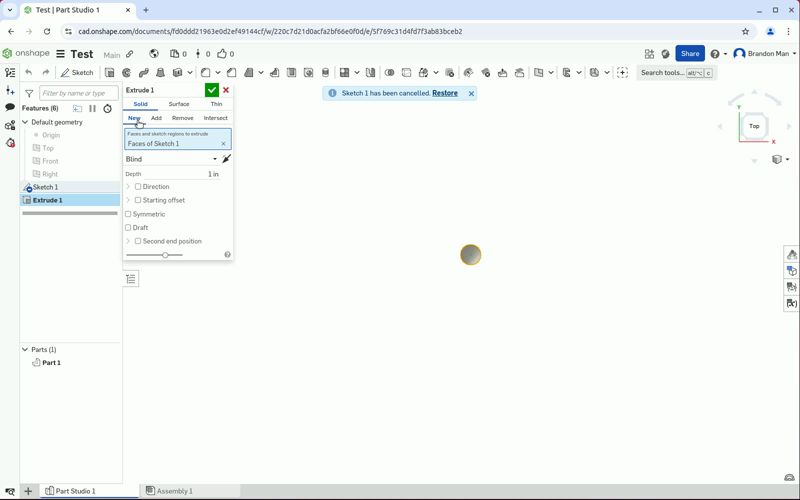
key(tab, 4)
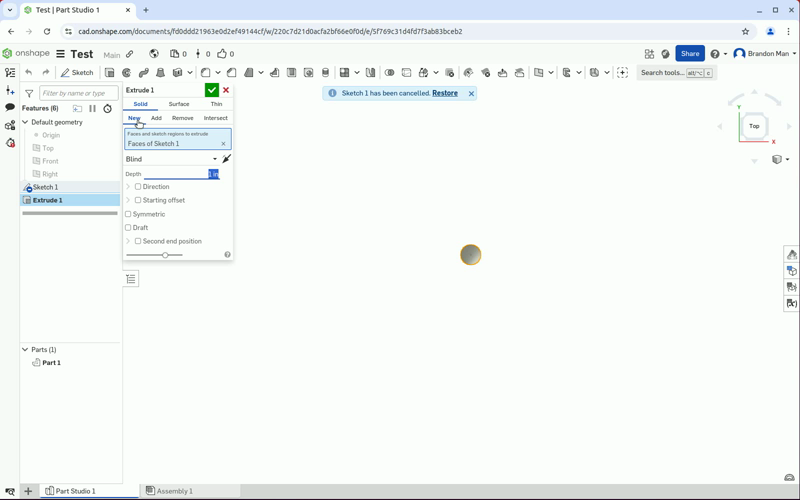
text(-1.444)
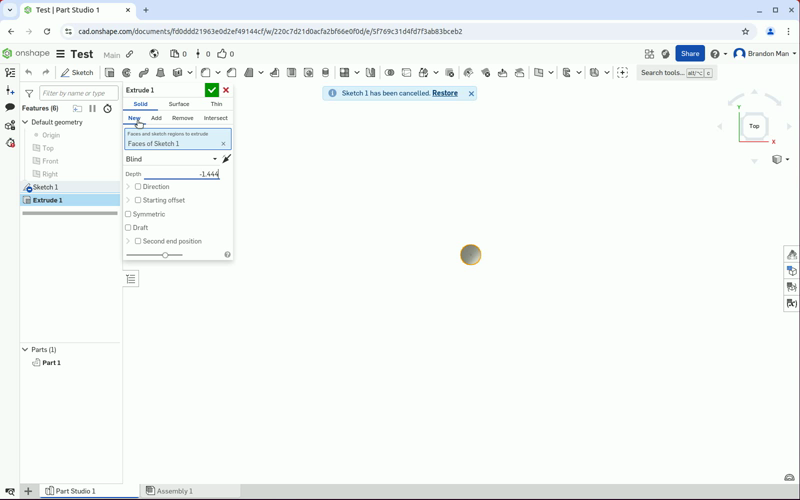
key(enter)
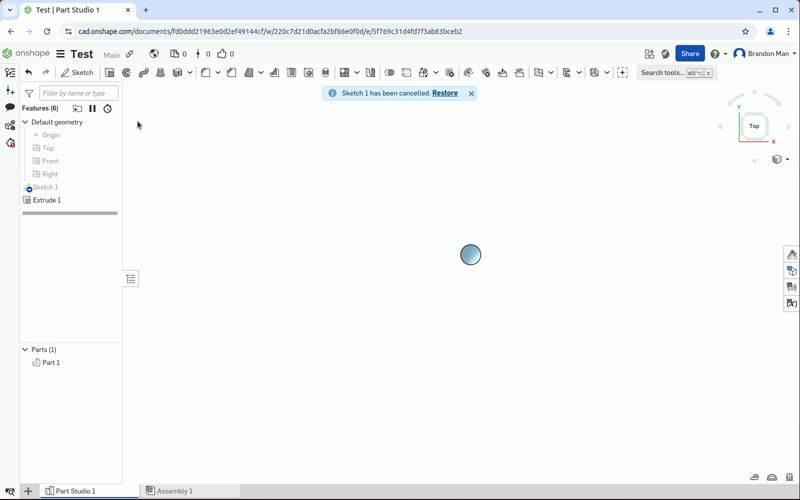
key(shift+h)
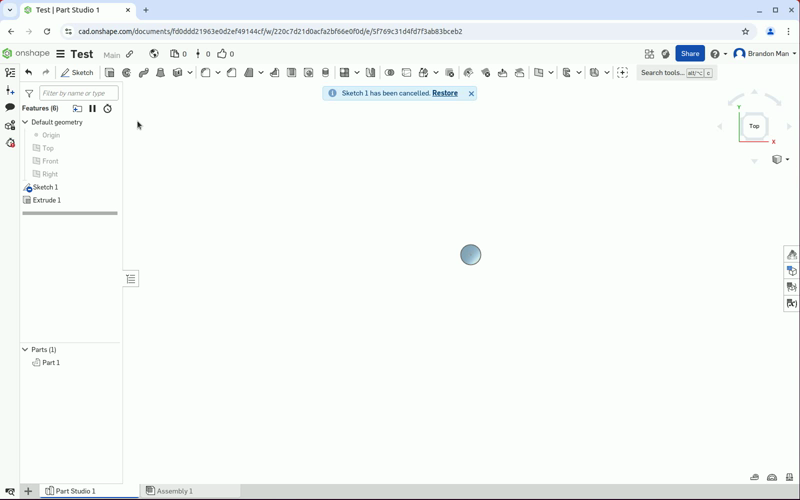
key(shift+h)
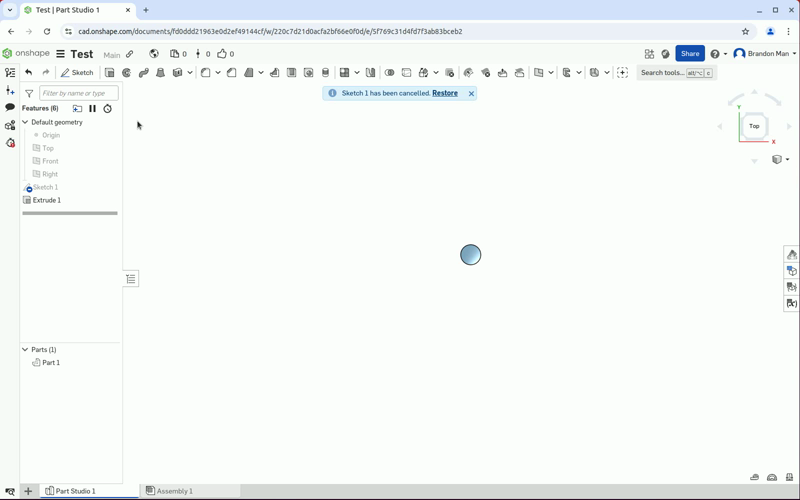
mouse_move(73, 189)
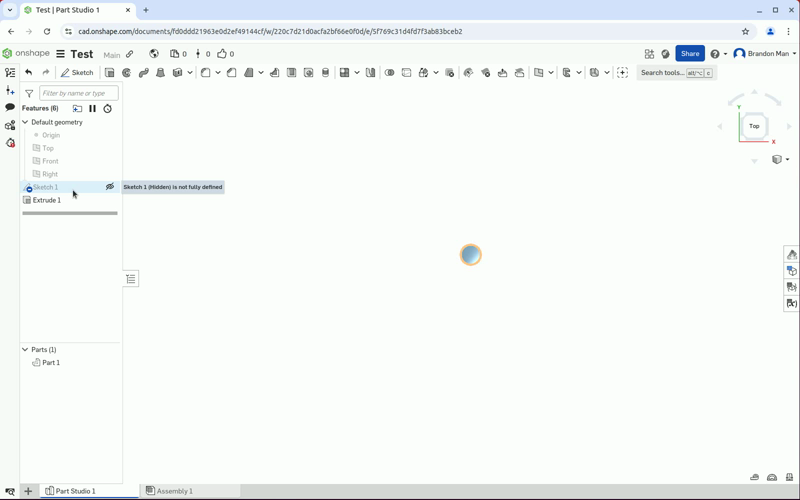
click(73, 189)
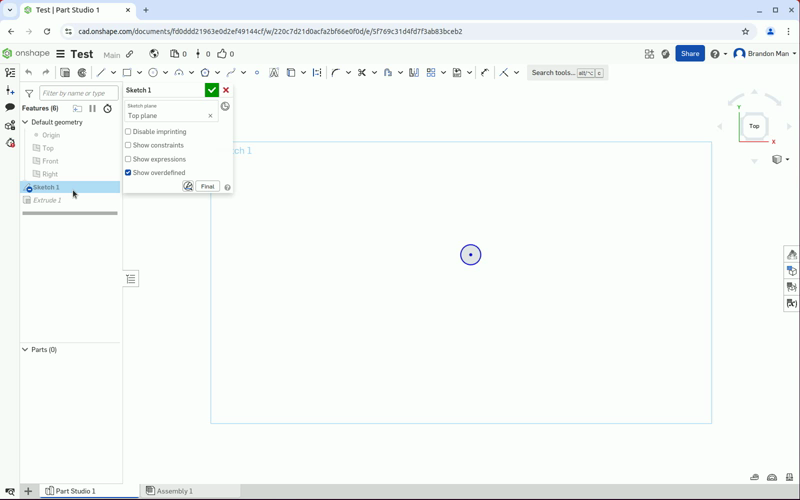
mouse_move(229, 92)
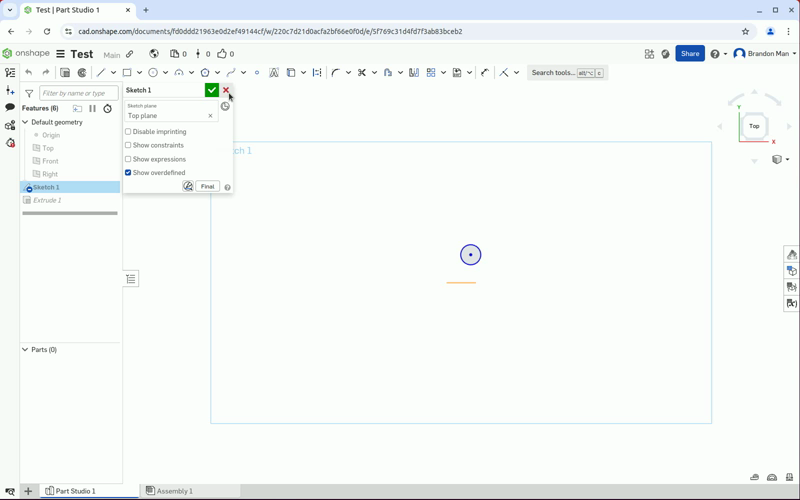
click(229, 92)
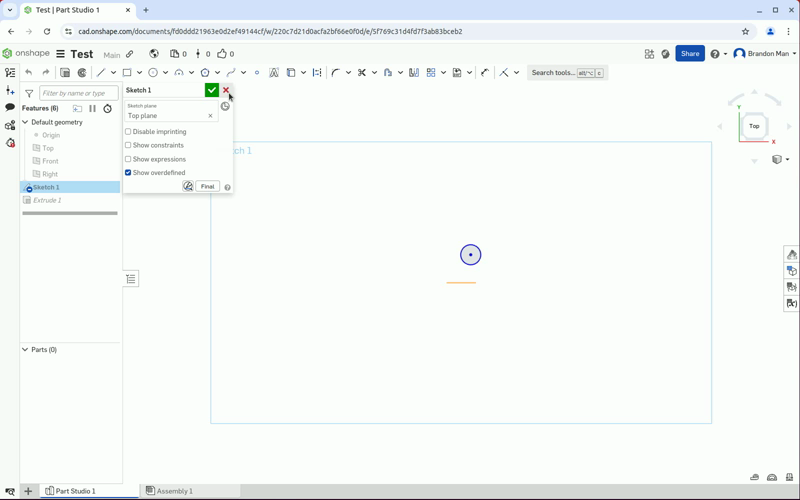
key(shift+s)
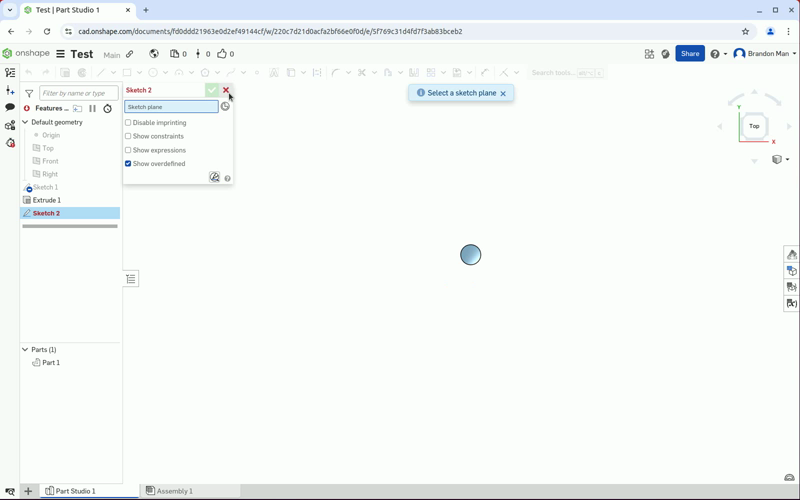
mouse_move(73, 150)
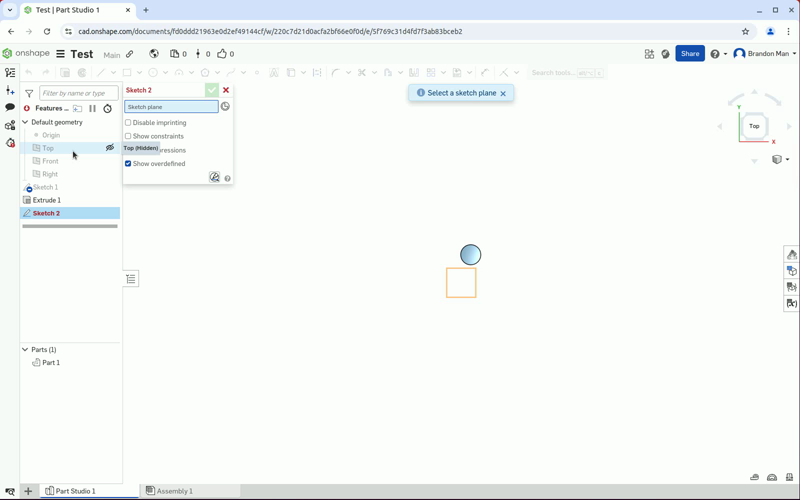
click(73, 150)
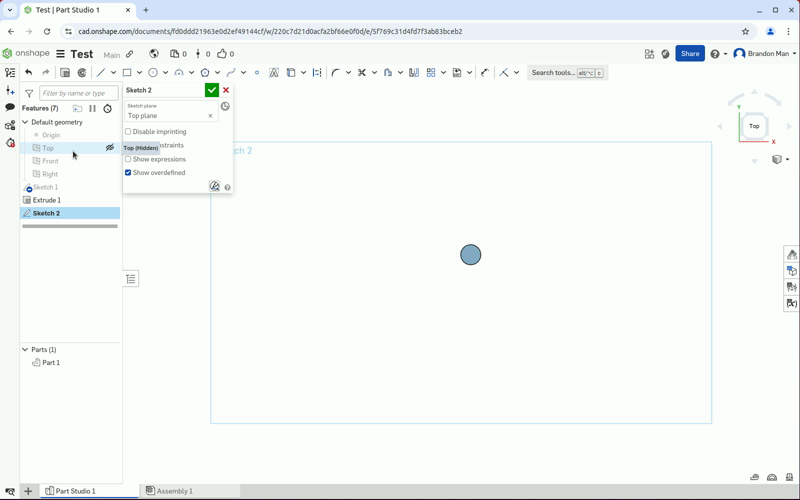
mouse_move(73, 352)
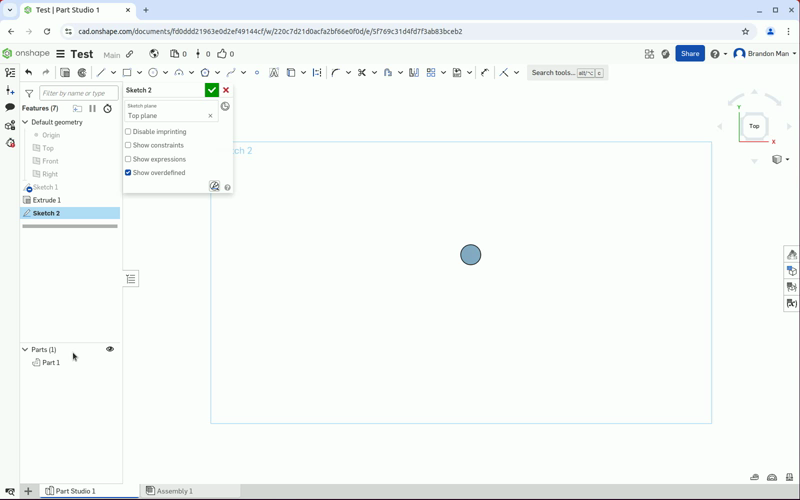
key(y)
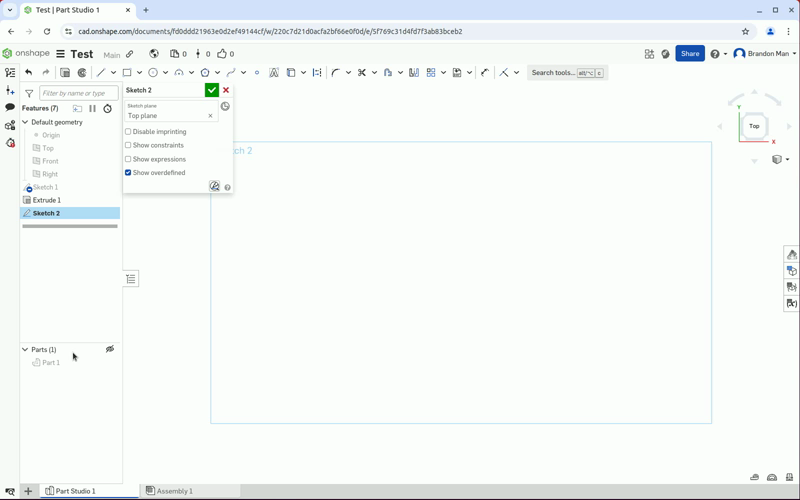
key(c)
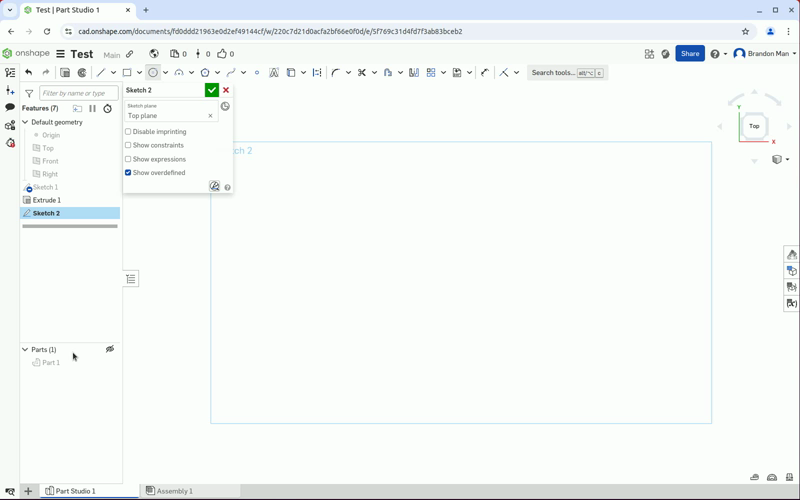
key_down(shift)
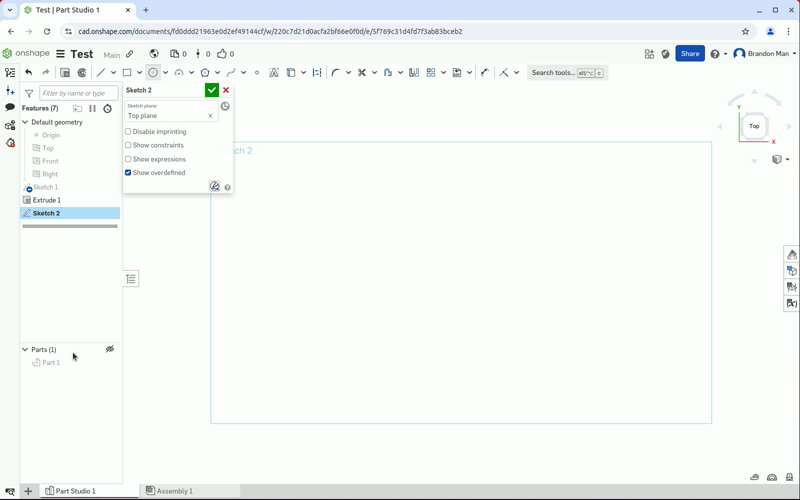
mouse_move(470, 254)
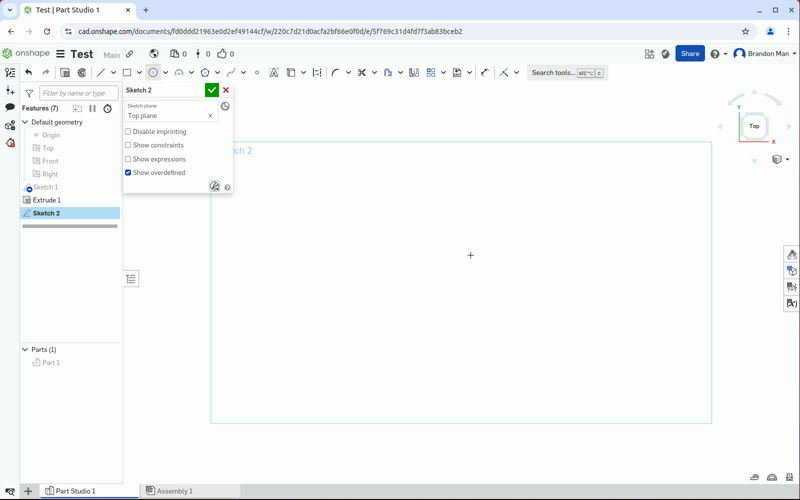
click(470, 254)
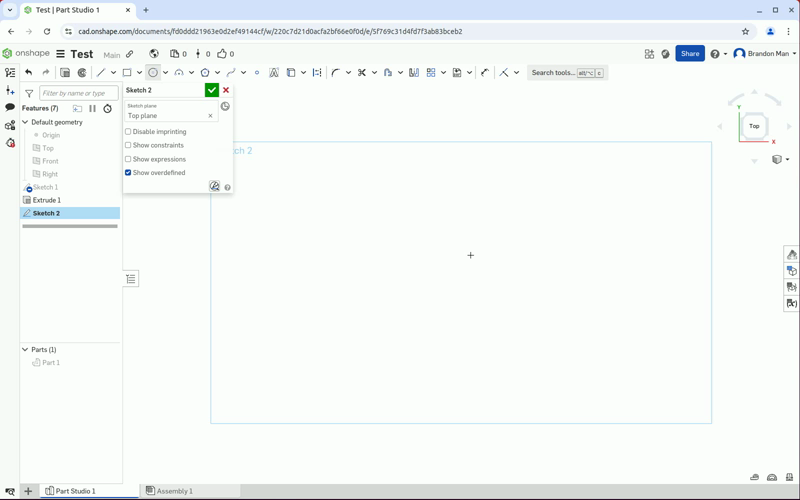
key_up(shift)
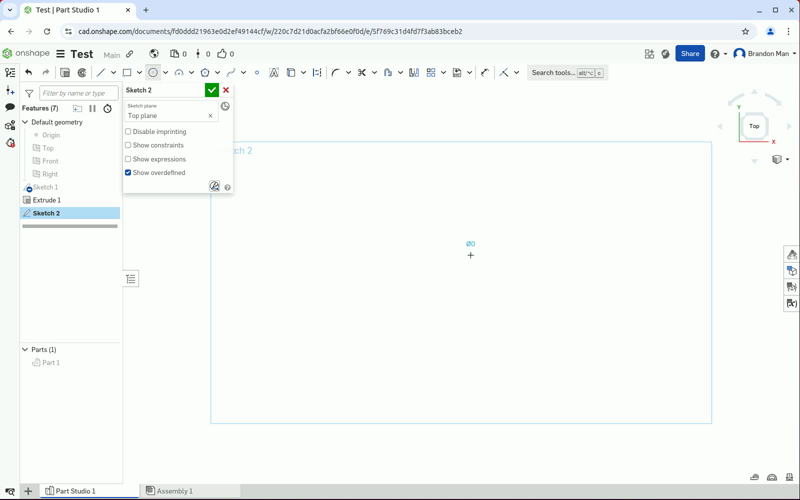
mouse_move(480, 254)
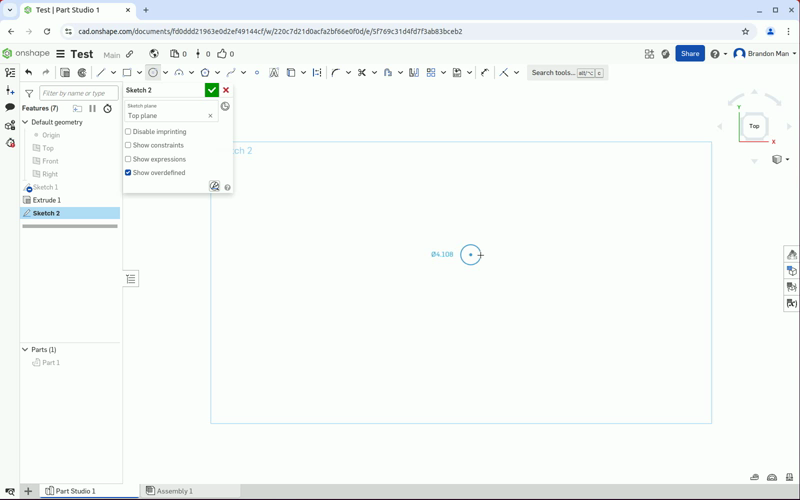
click(480, 254)
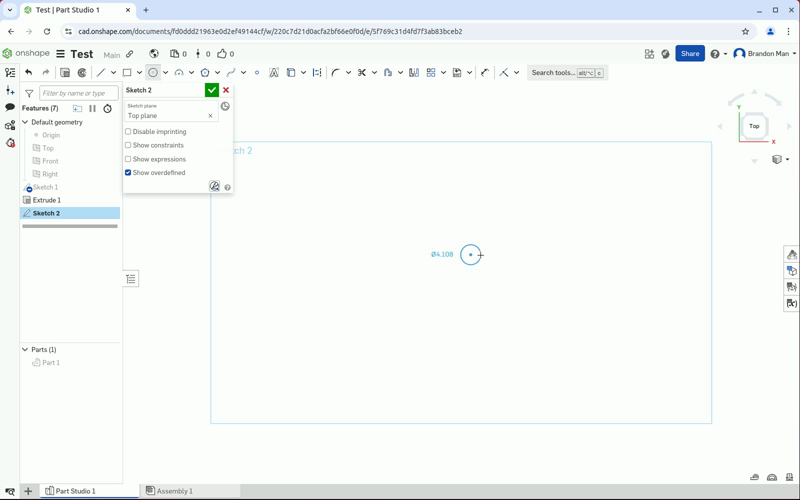
key(esc)
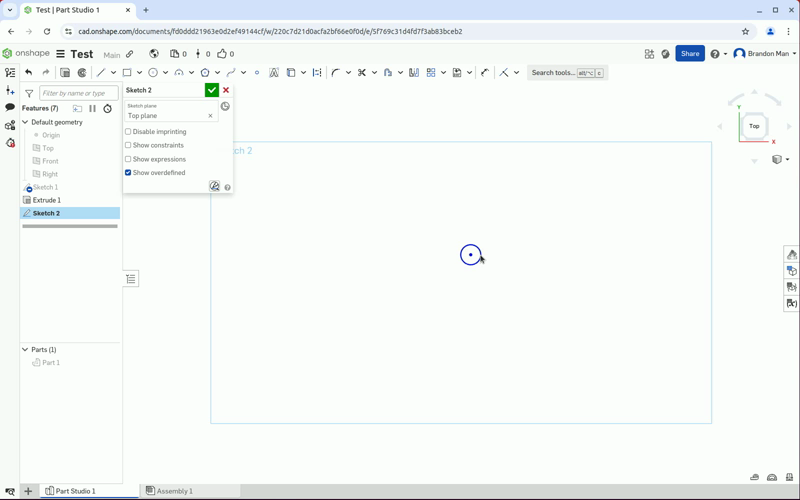
mouse_move(466, 260)
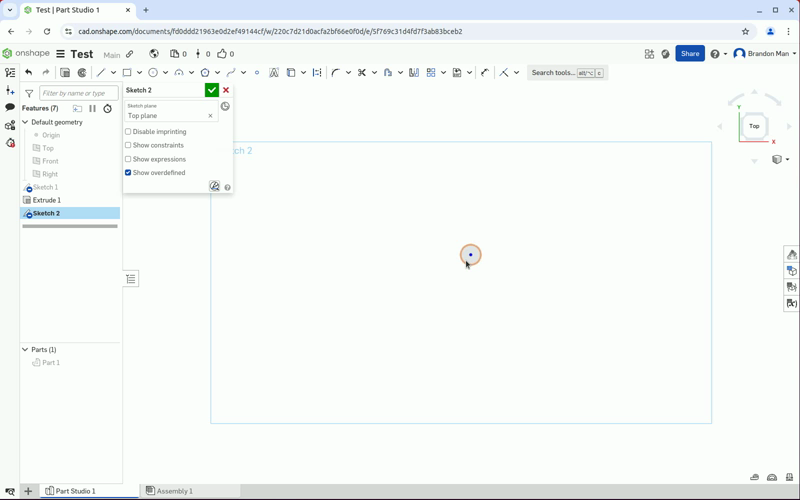
scroll(6)
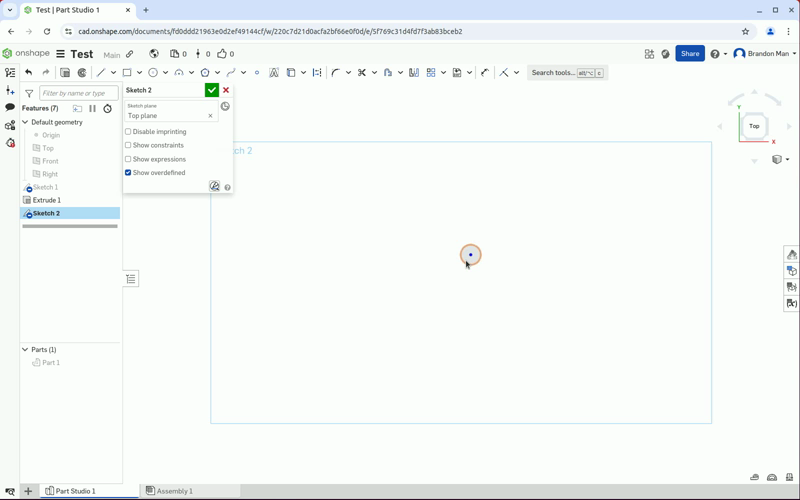
scroll(6)
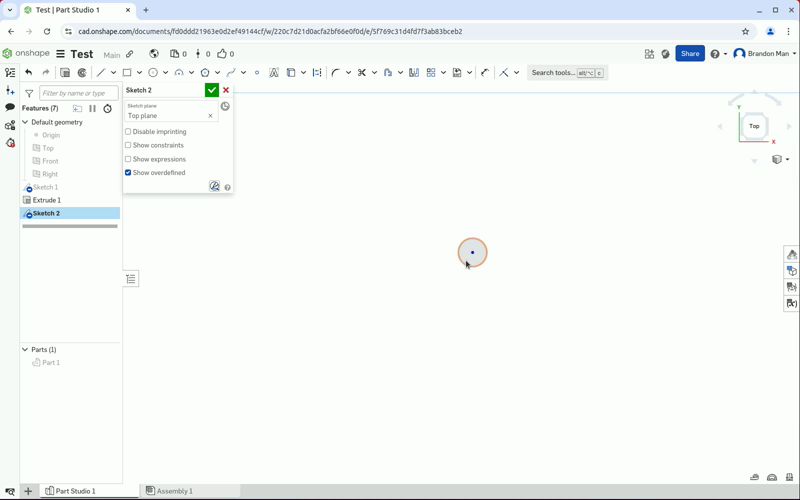
scroll(6)
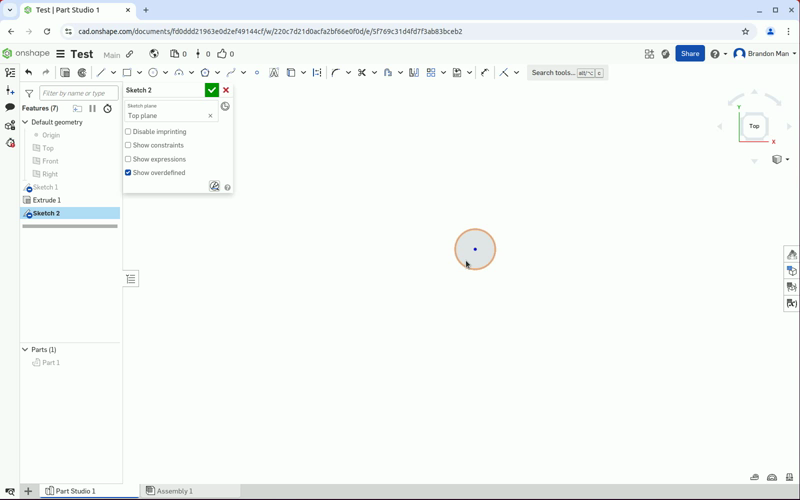
scroll(6)
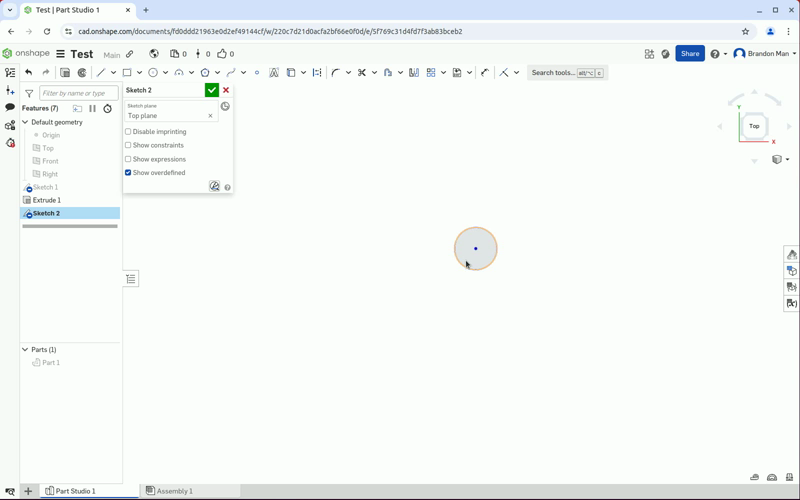
scroll(6)
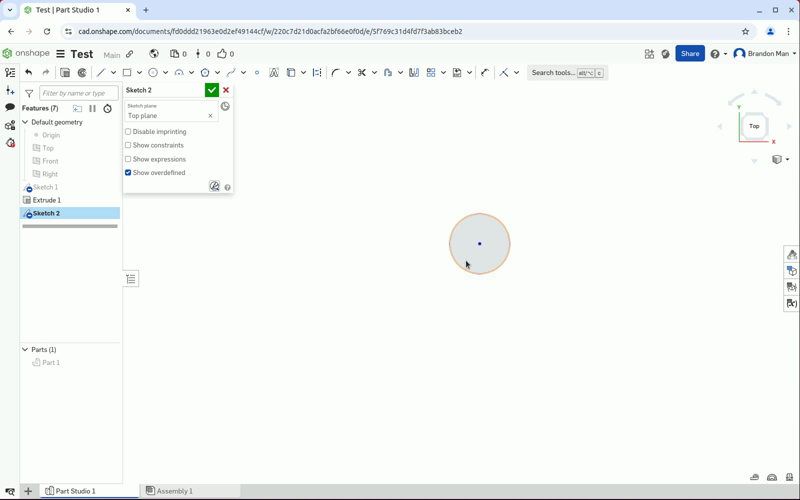
scroll(6)
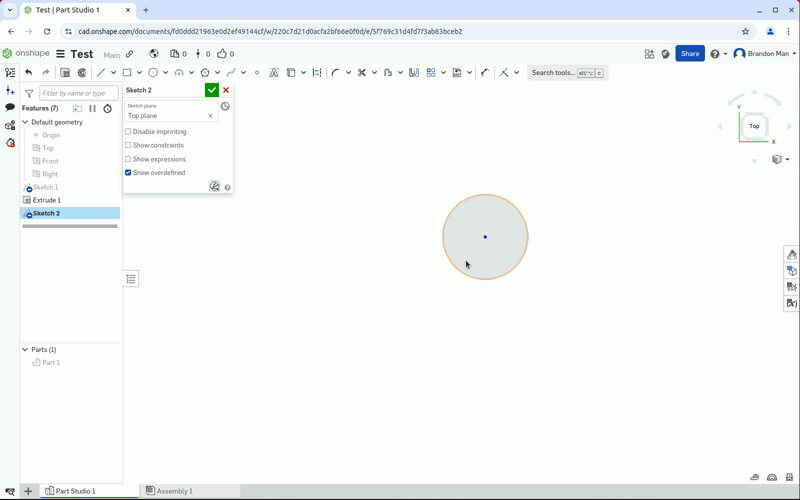
scroll(6)
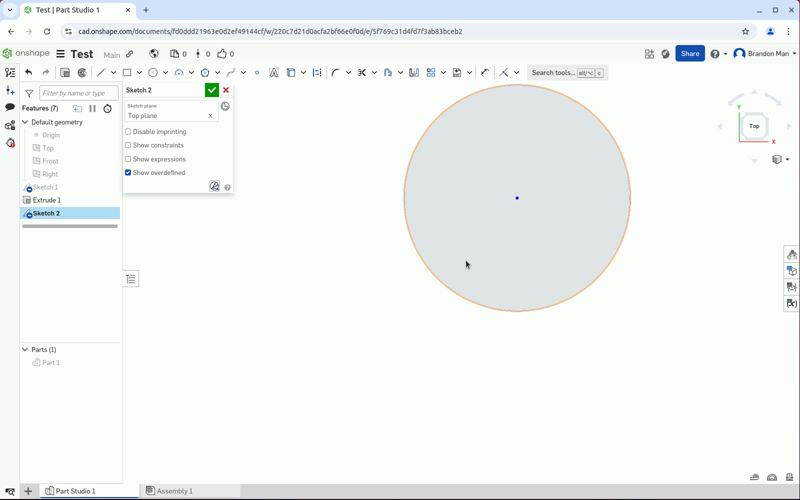
click(466, 260)
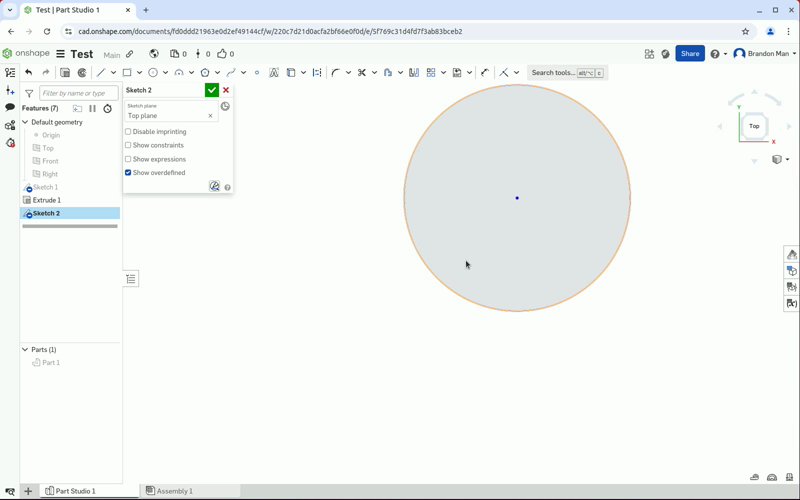
scroll(-6)
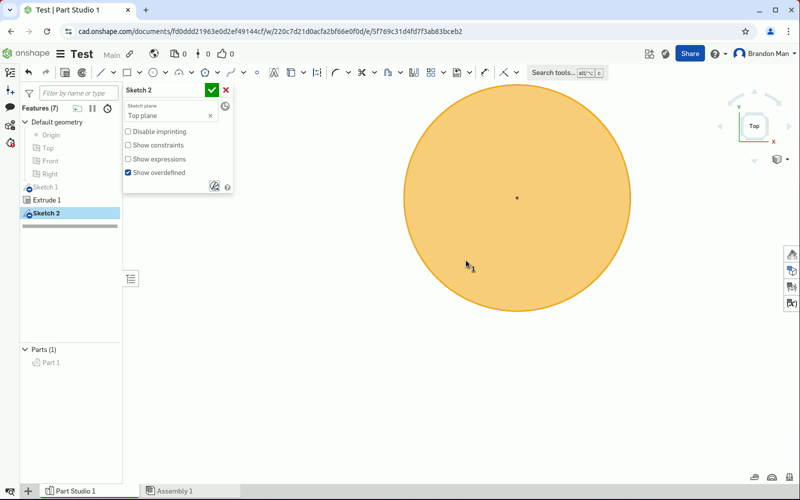
scroll(-6)
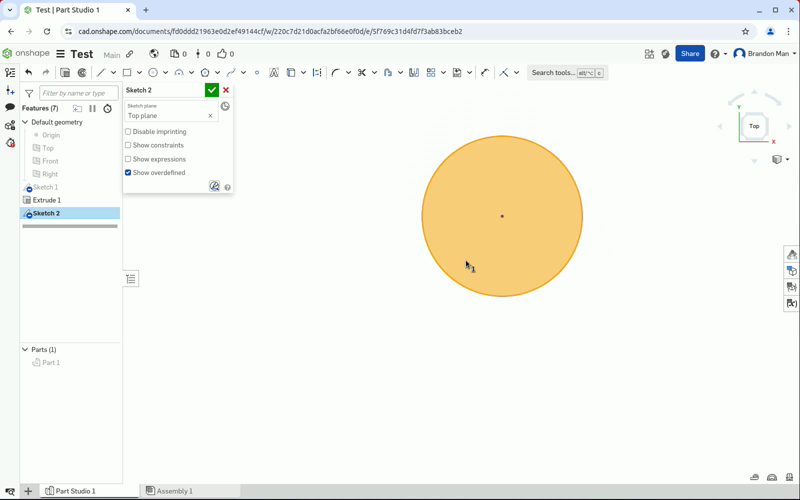
scroll(-6)
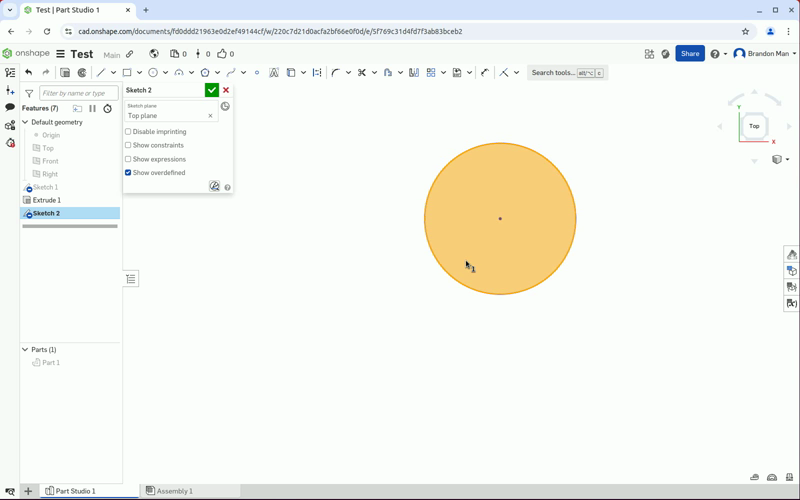
scroll(-6)
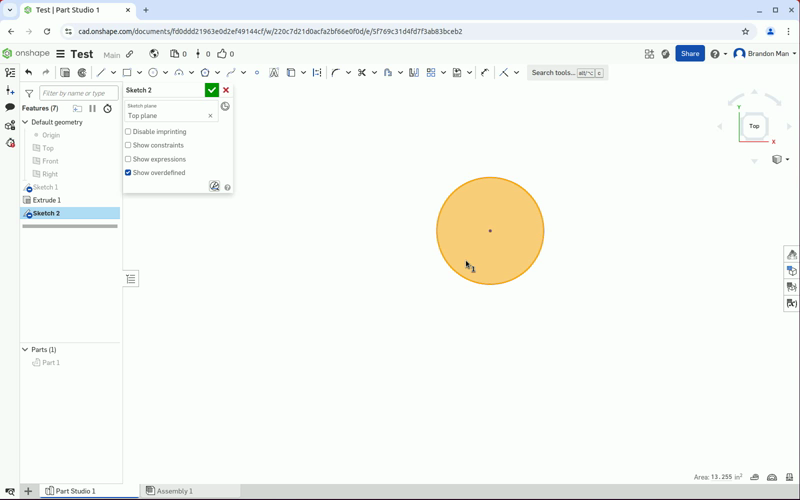
scroll(-6)
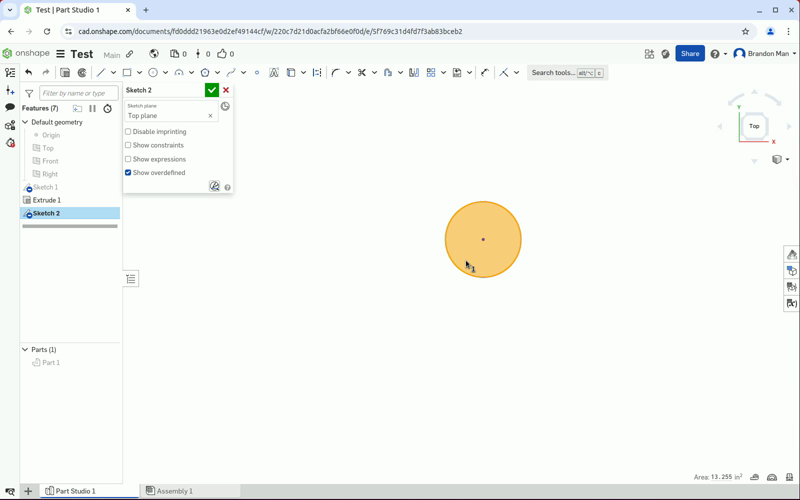
scroll(-6)
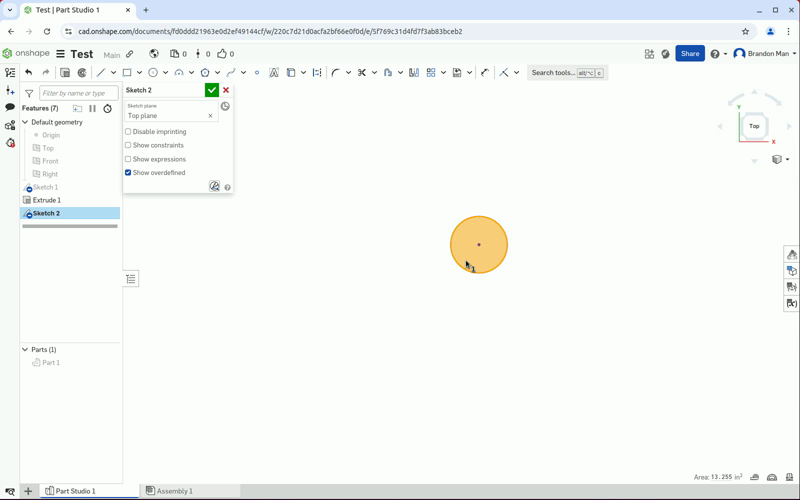
scroll(-6)
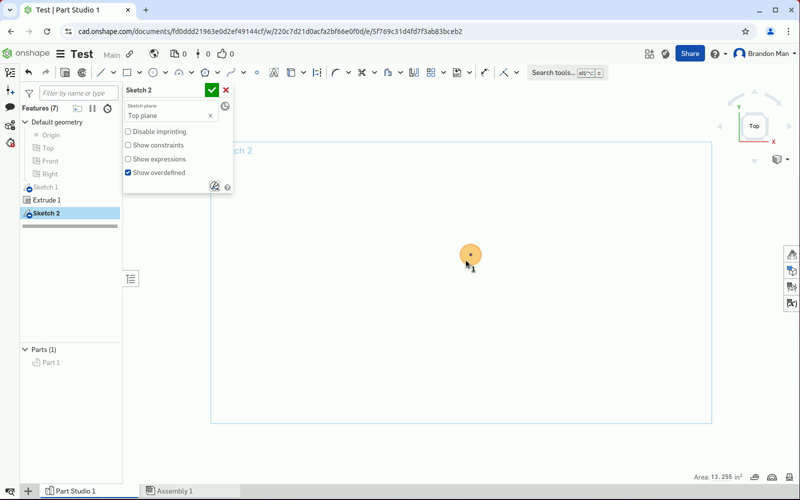
mouse_move(73, 352)
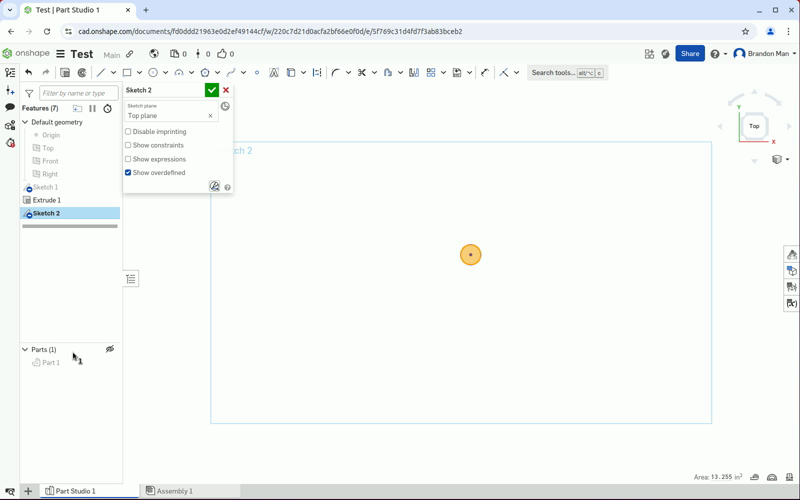
key(shift+y)
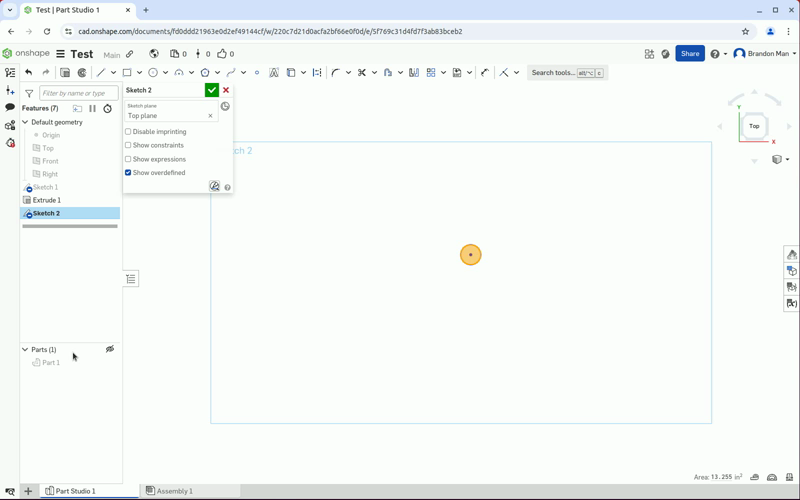
key(shift+e)
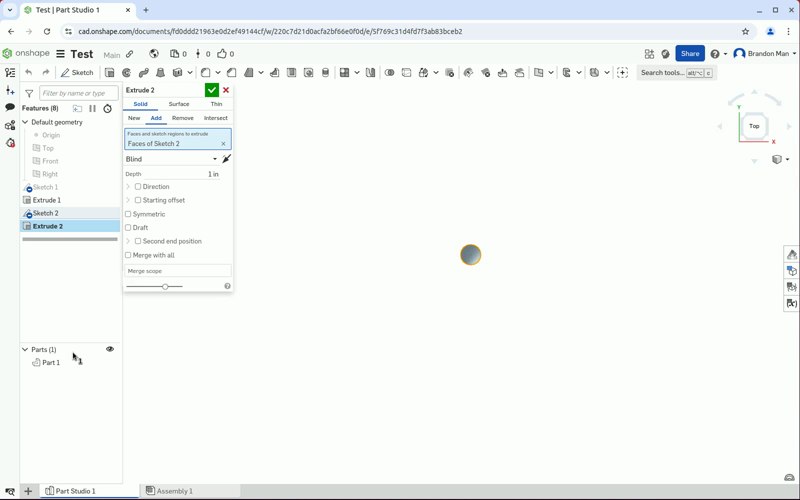
mouse_move(143, 106)
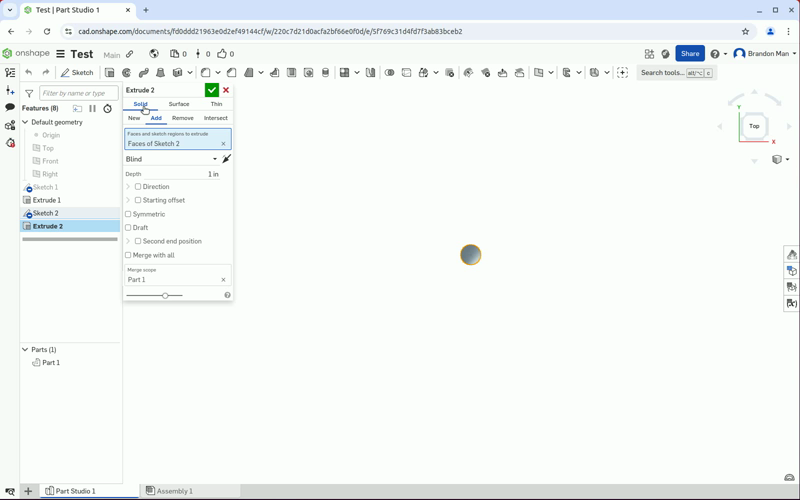
click(143, 106)
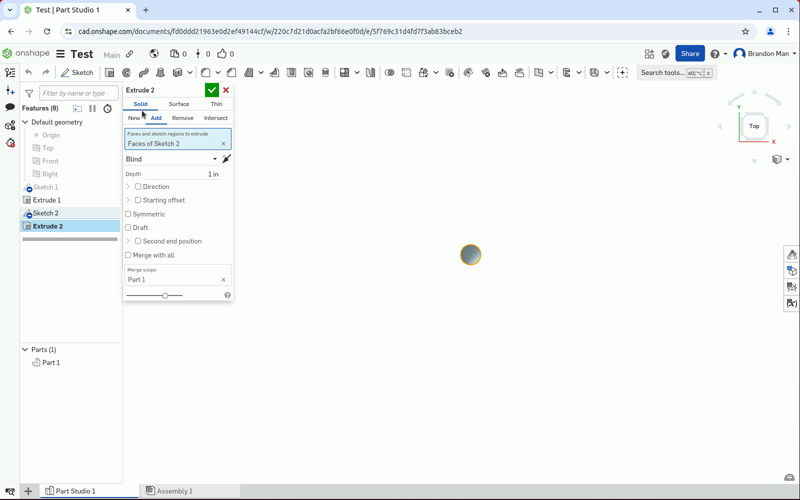
mouse_move(137, 120)
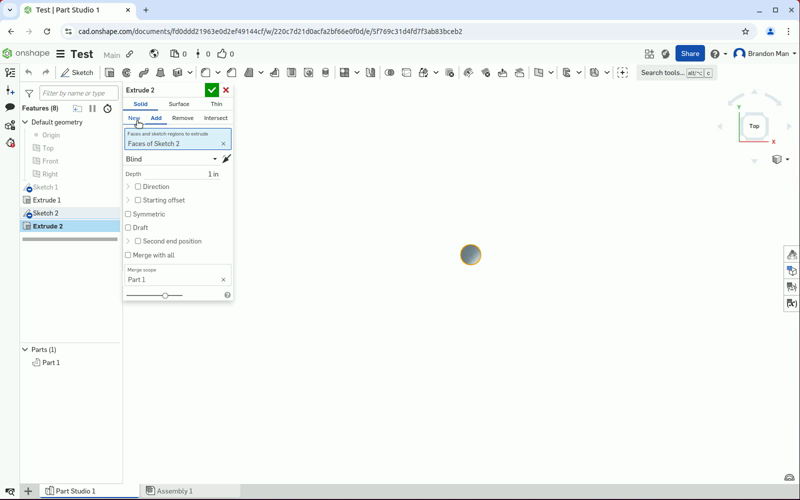
click(137, 120)
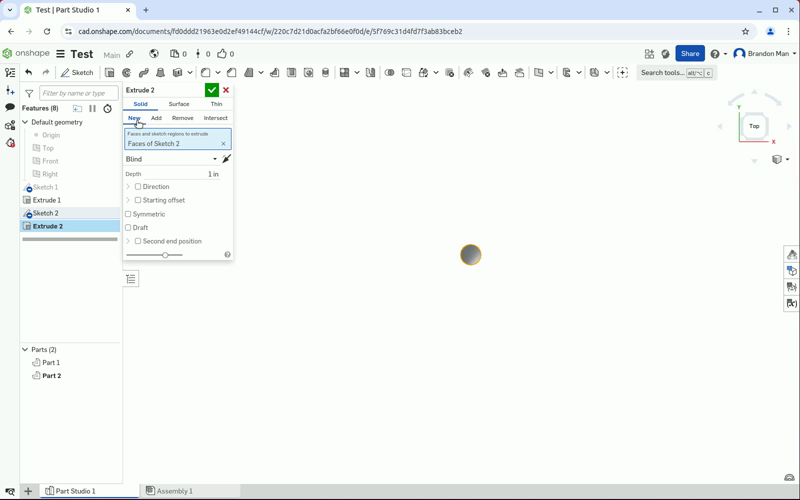
key(tab, 4)
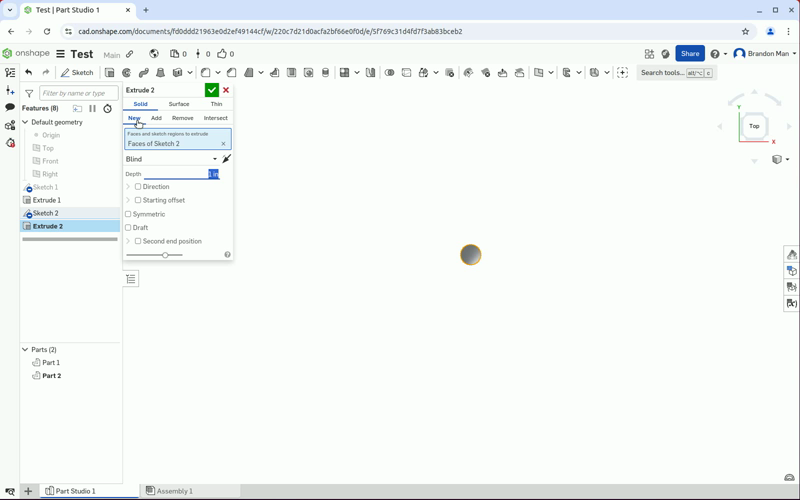
text(1.444)
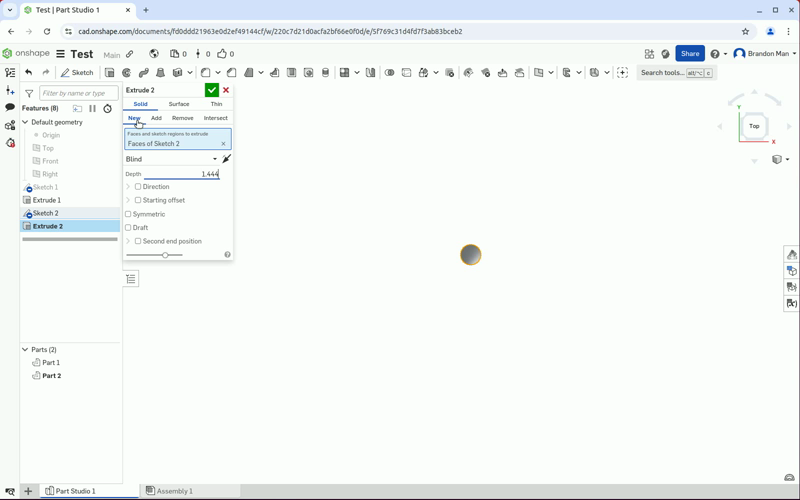
key(enter)
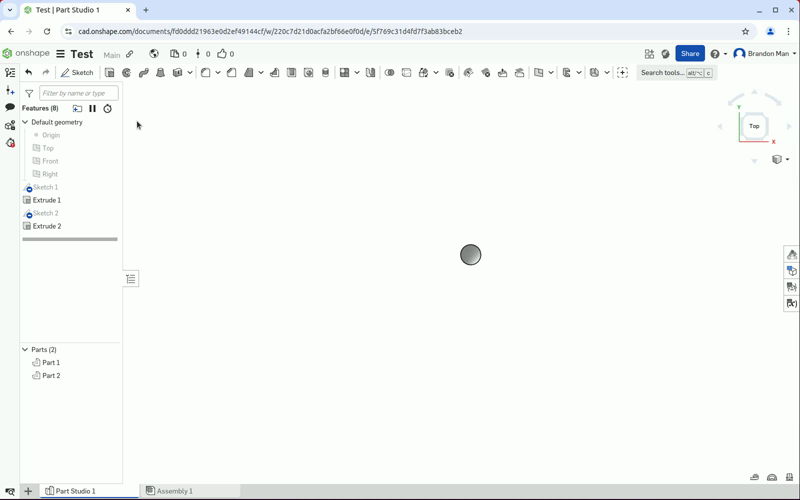
key(shift+h)
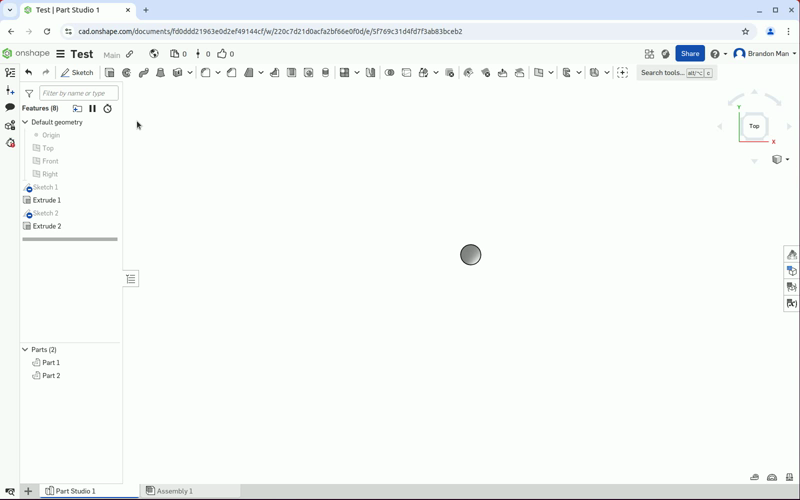
key(shift+h)
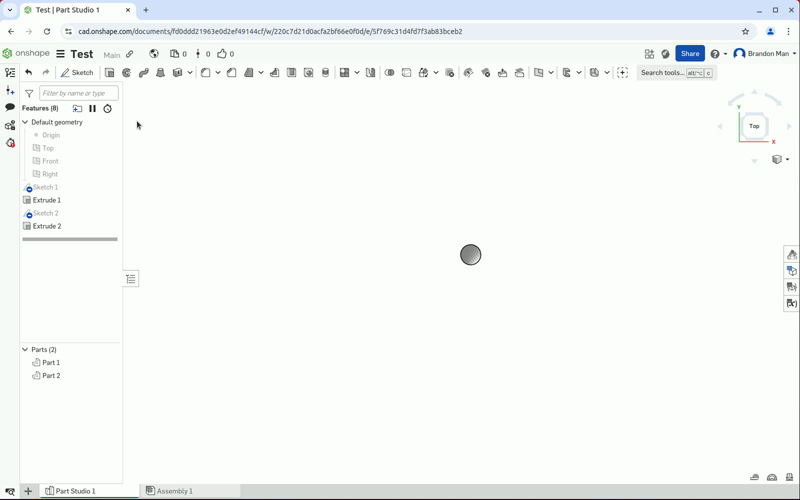
mouse_move(73, 189)
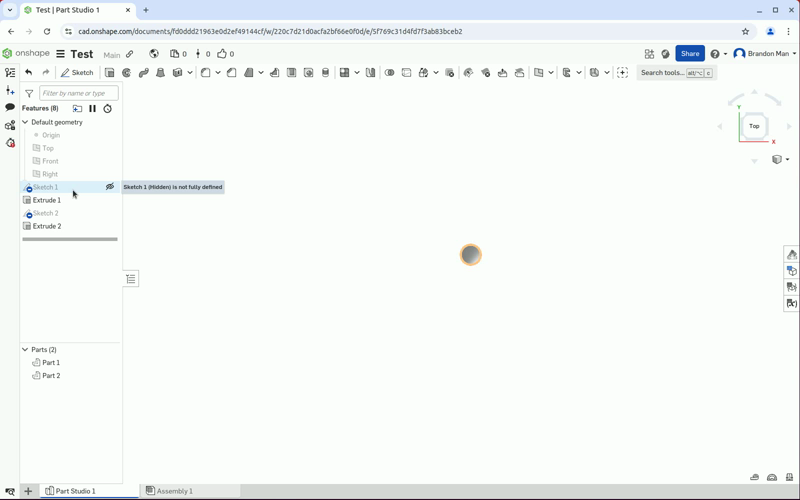
click(73, 189)
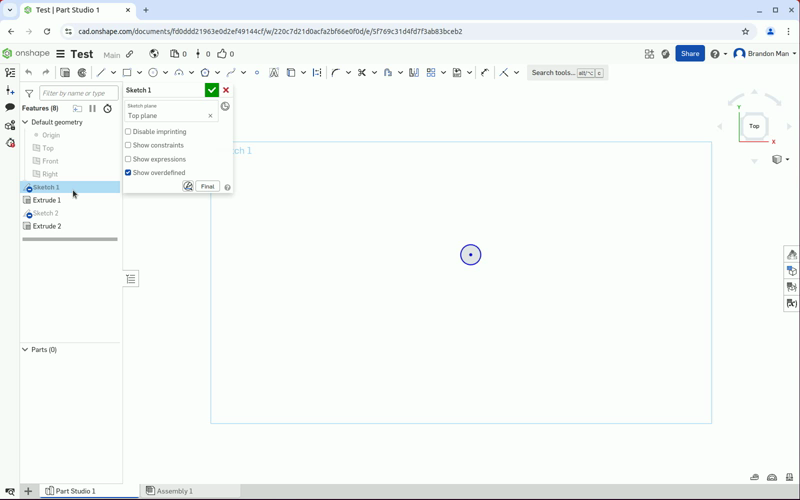
mouse_move(229, 92)
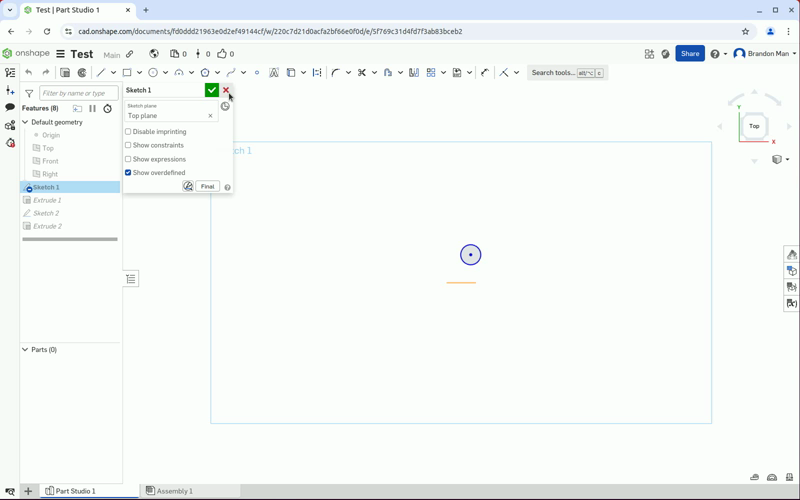
click(229, 92)
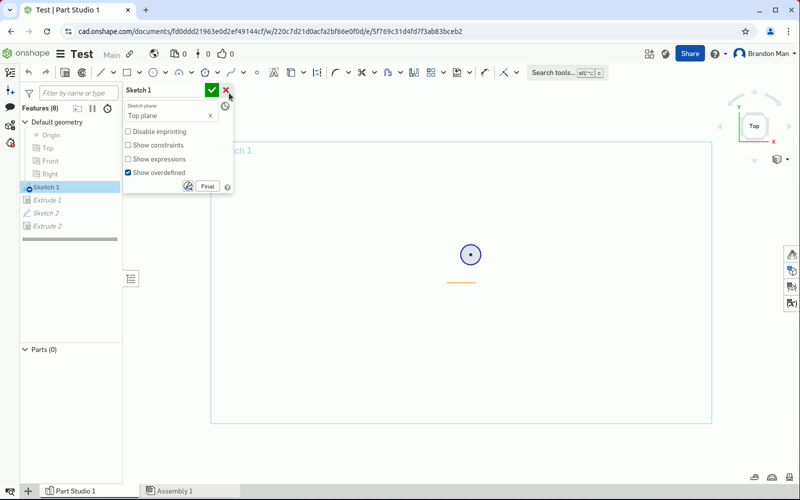
key(shift+s)
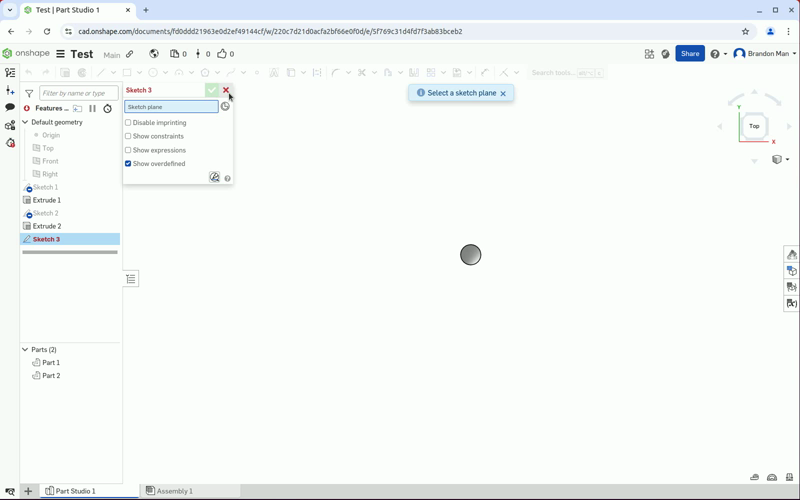
mouse_move(73, 150)
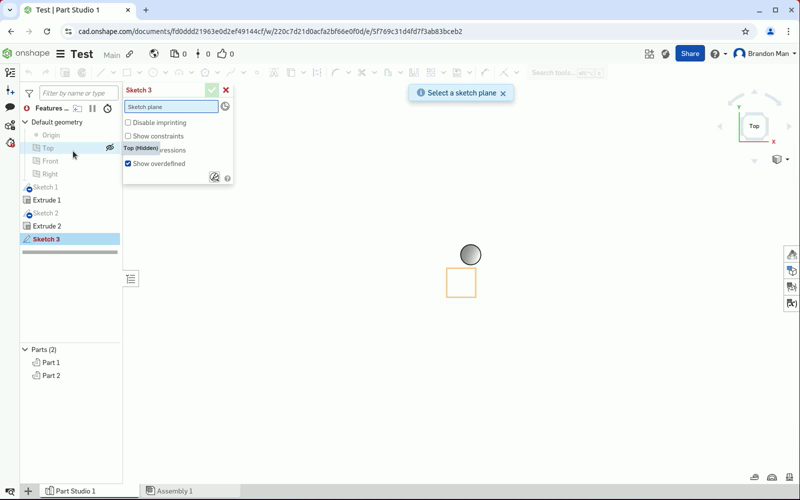
click(73, 150)
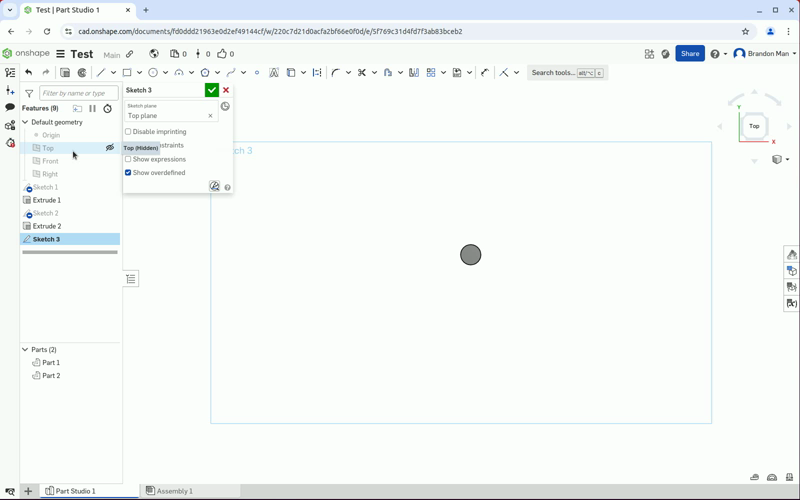
mouse_move(73, 352)
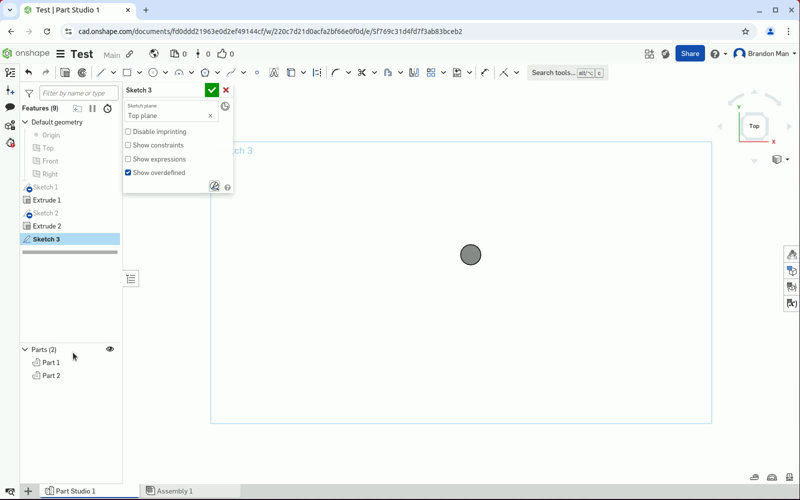
key(y)
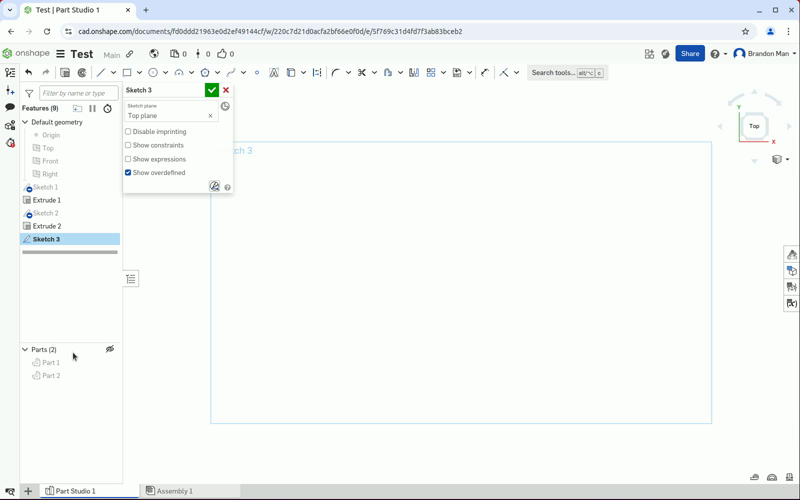
key(l)
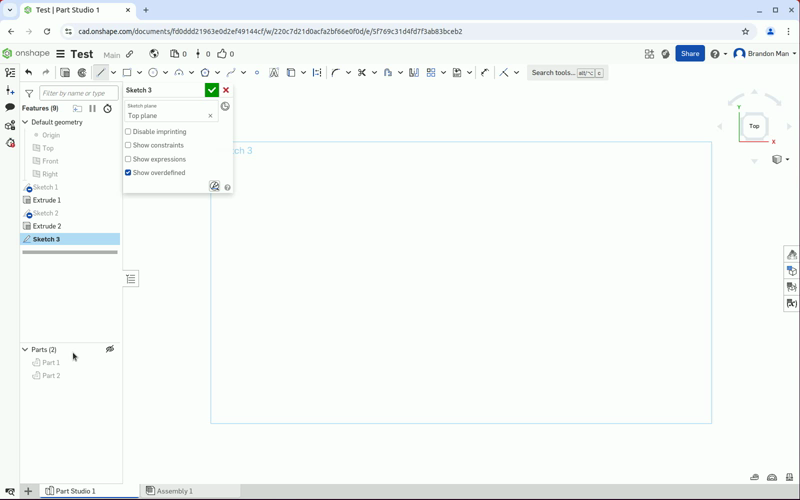
key_down(shift)
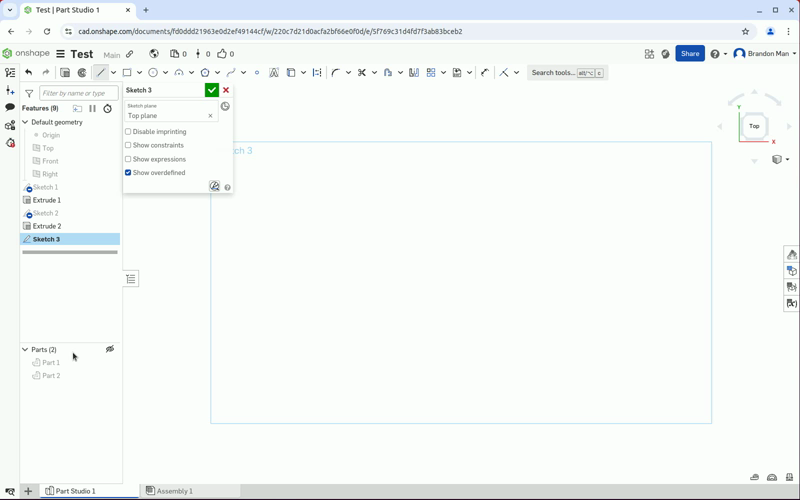
mouse_move(460, 276)
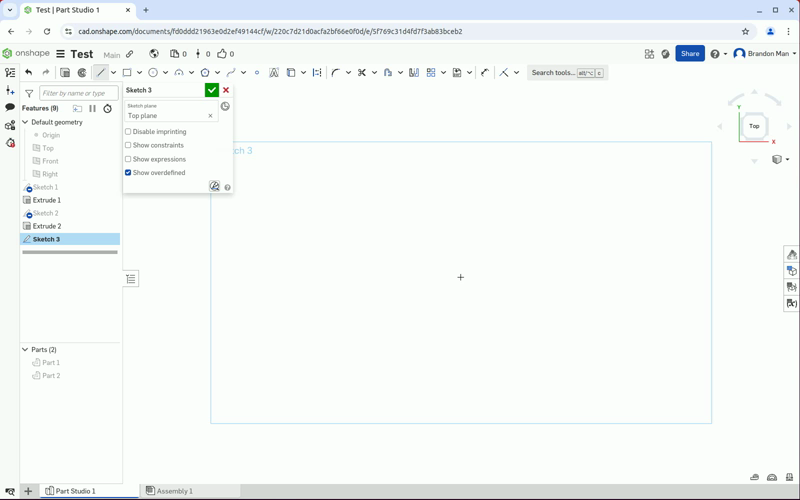
click(460, 276)
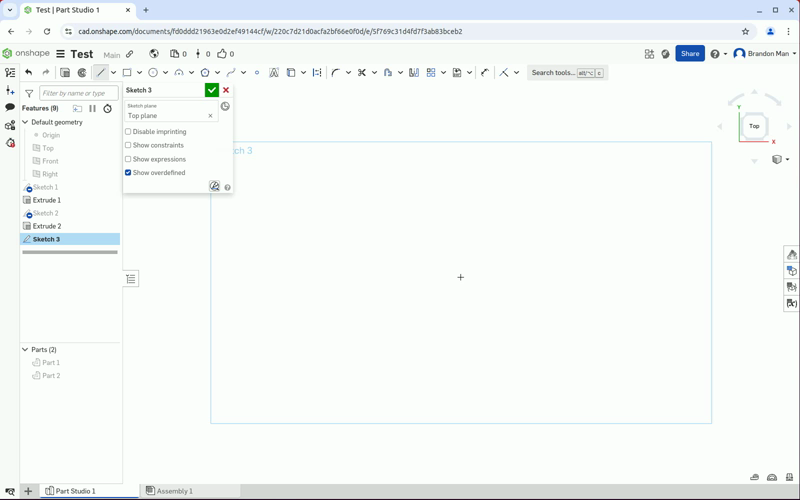
key_up(shift)
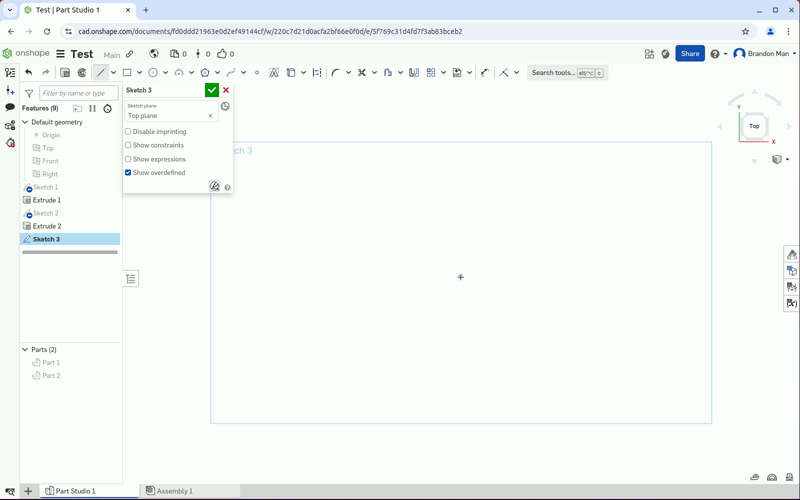
key_down(shift)
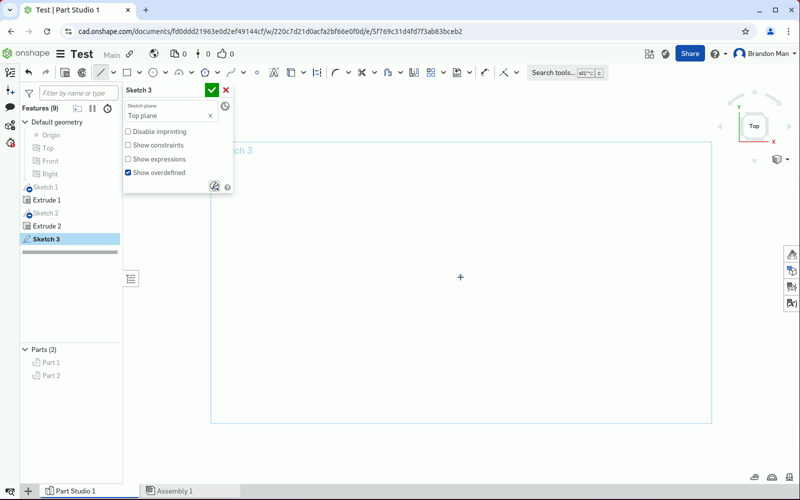
mouse_move(573, 276)
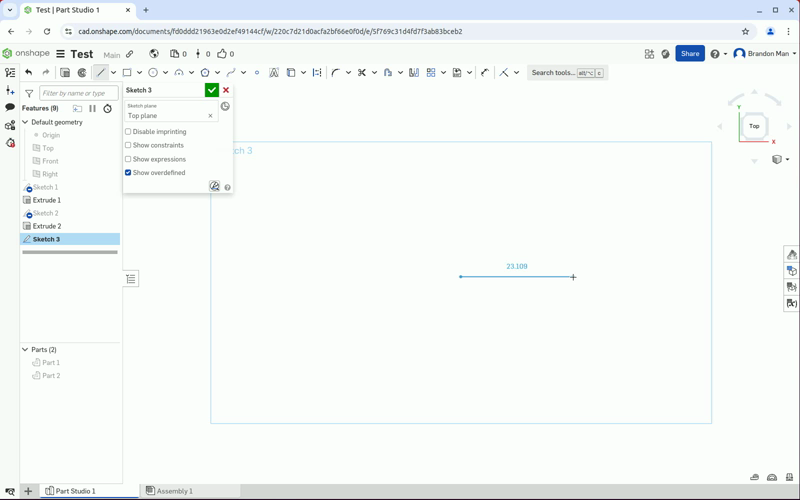
click(573, 276)
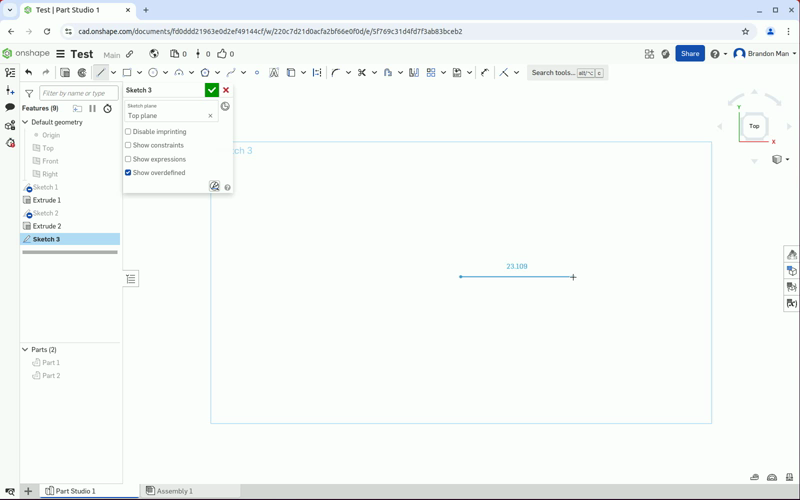
key_up(shift)
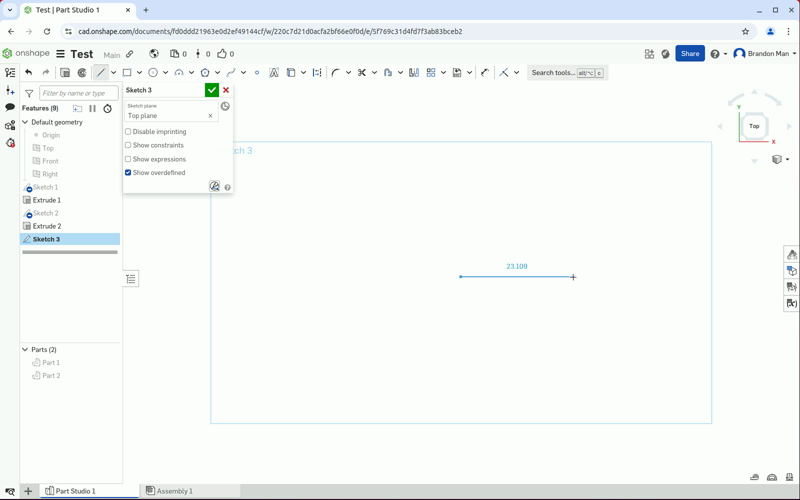
key_down(shift)
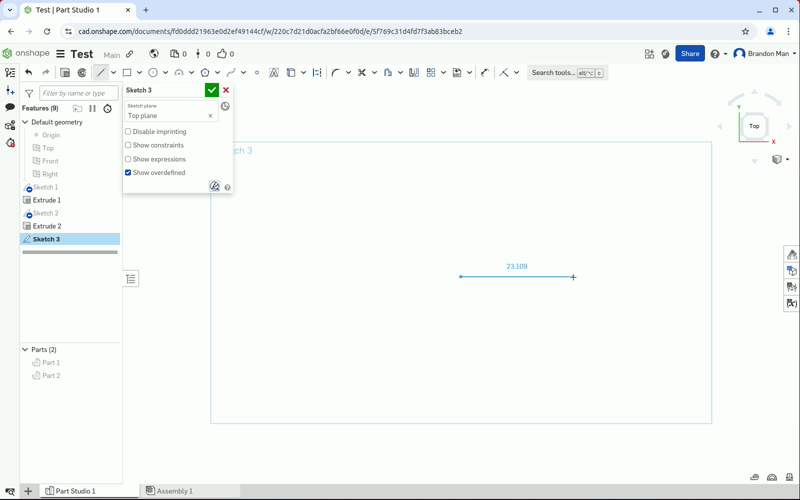
mouse_move(589, 276)
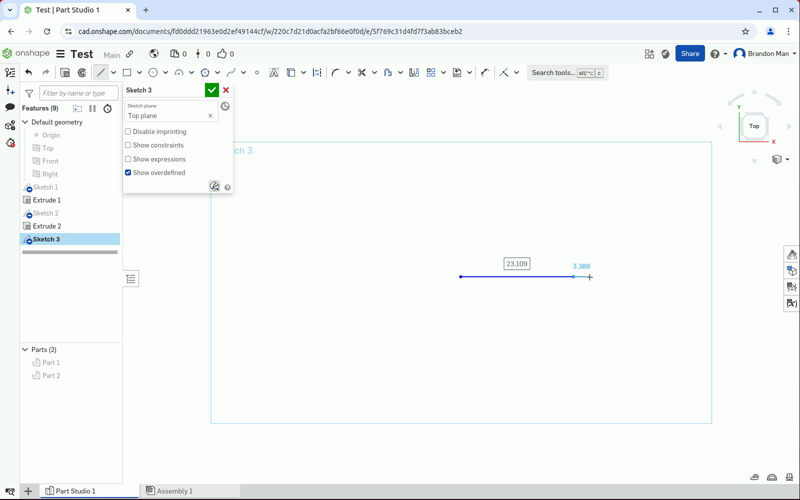
mouse_move(573, 232)
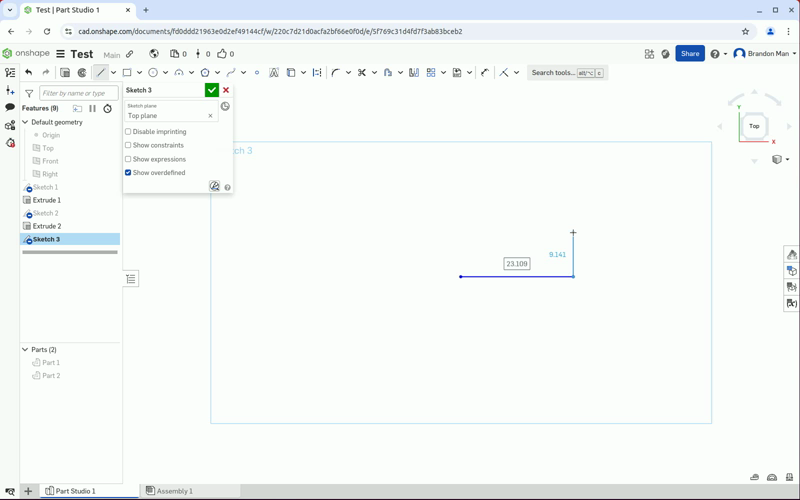
click(573, 232)
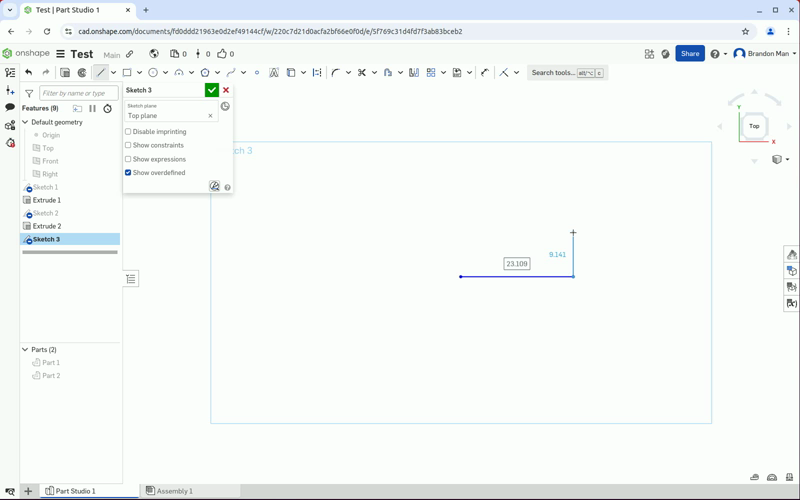
key_up(shift)
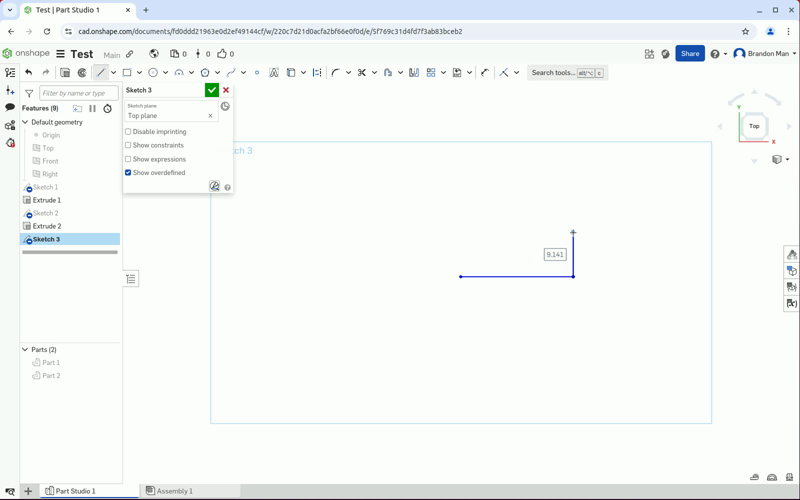
key_down(shift)
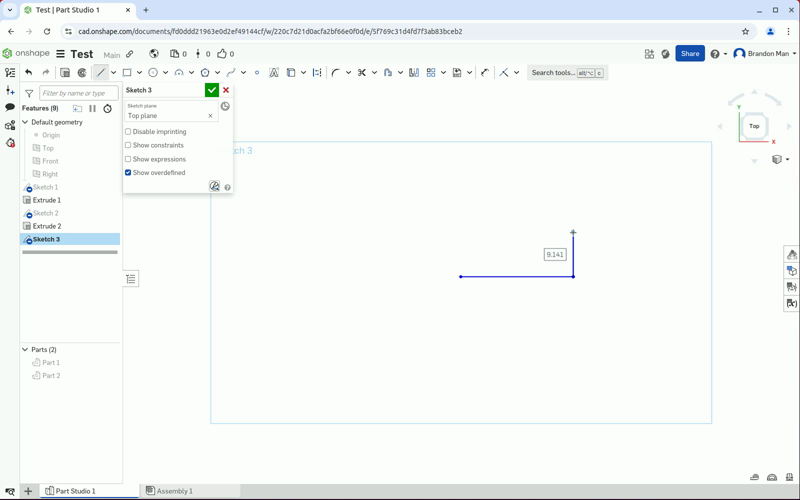
mouse_move(460, 232)
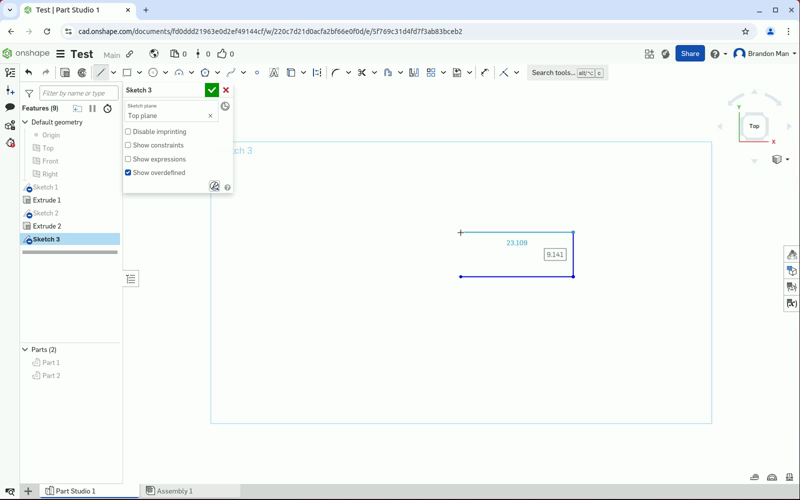
click(460, 232)
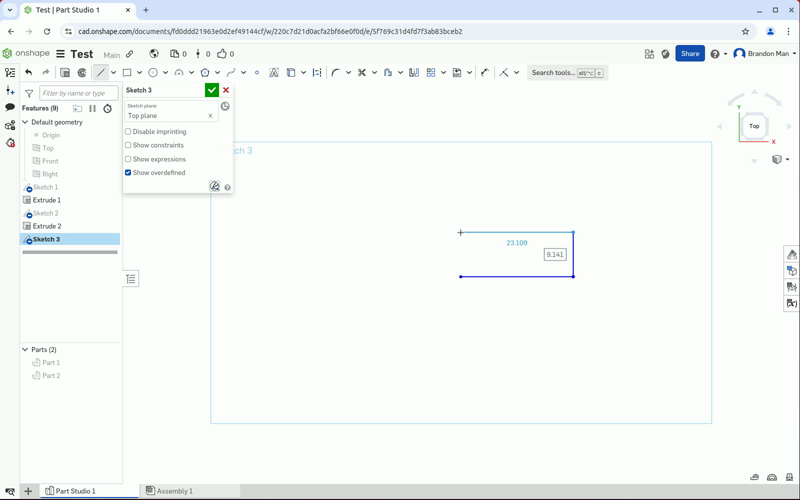
key_up(shift)
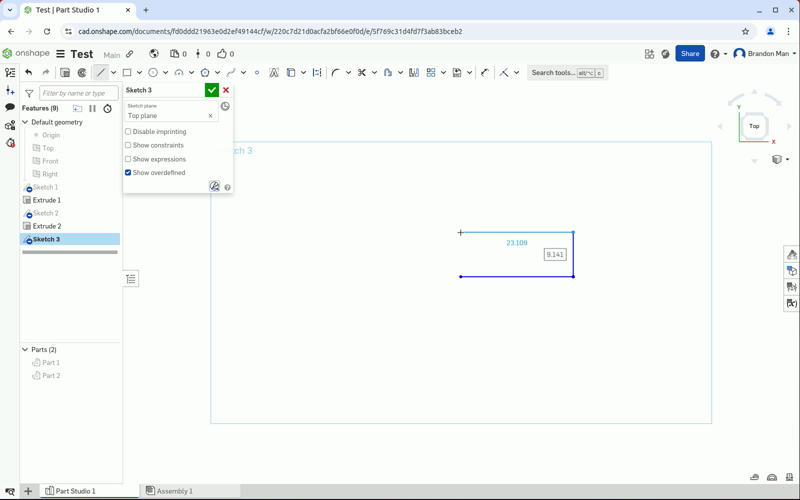
key_down(shift)
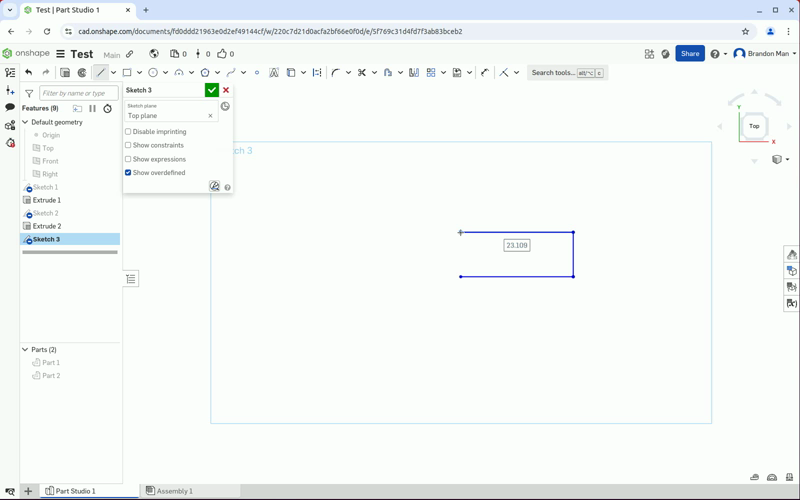
mouse_move(490, 232)
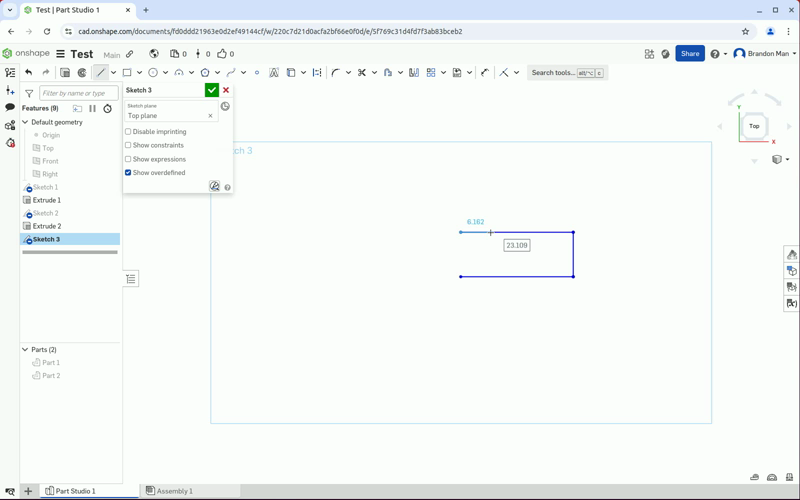
mouse_move(460, 254)
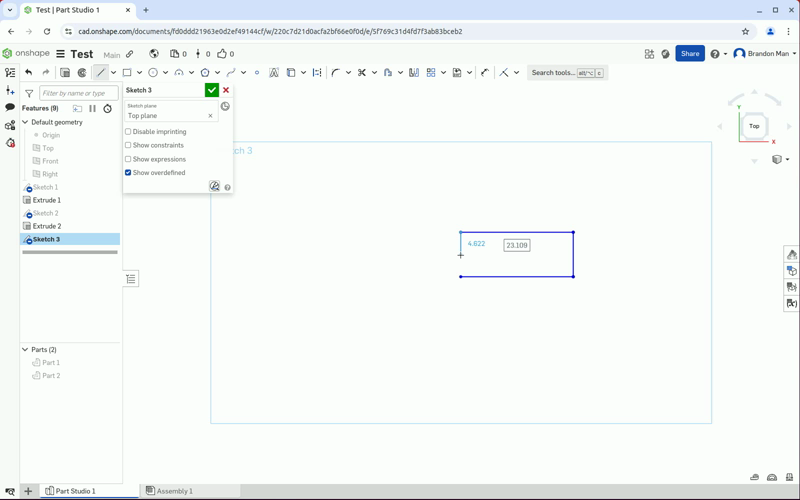
click(460, 254)
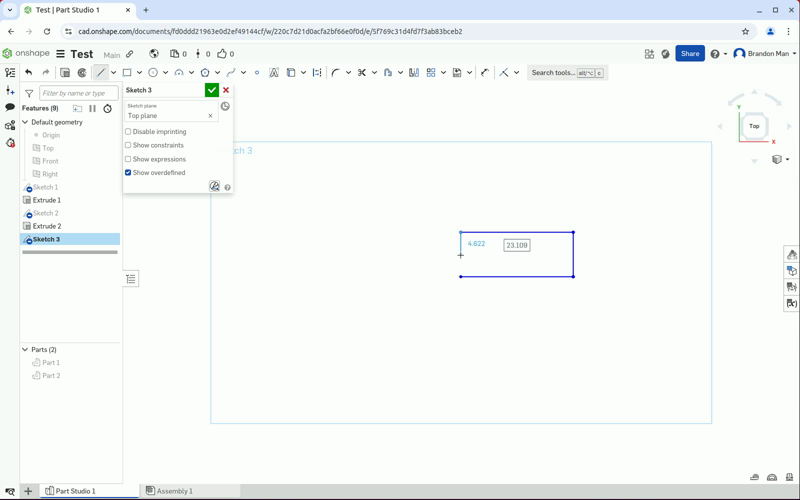
key_up(shift)
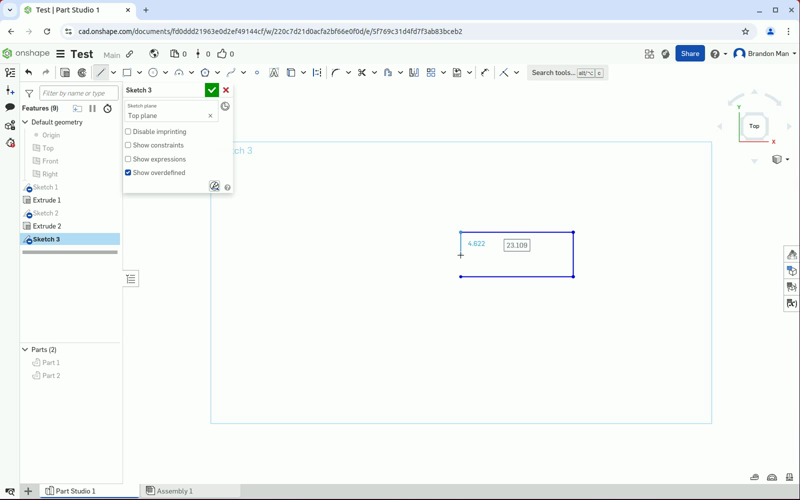
mouse_move(490, 254)
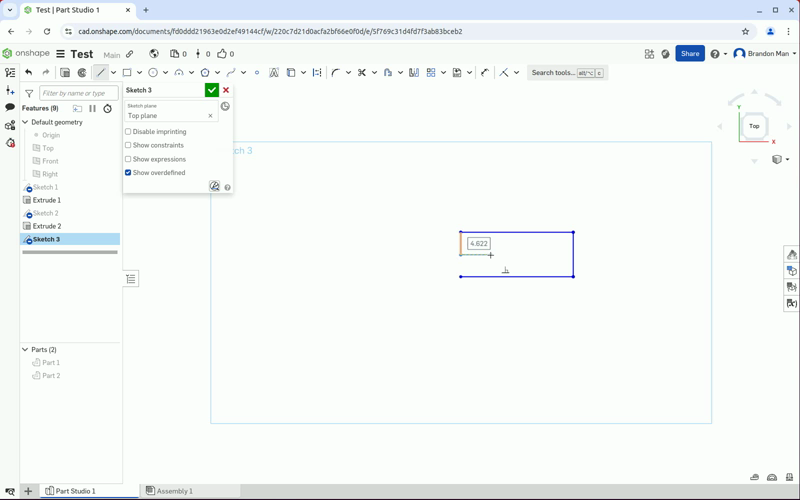
key_down(shift)
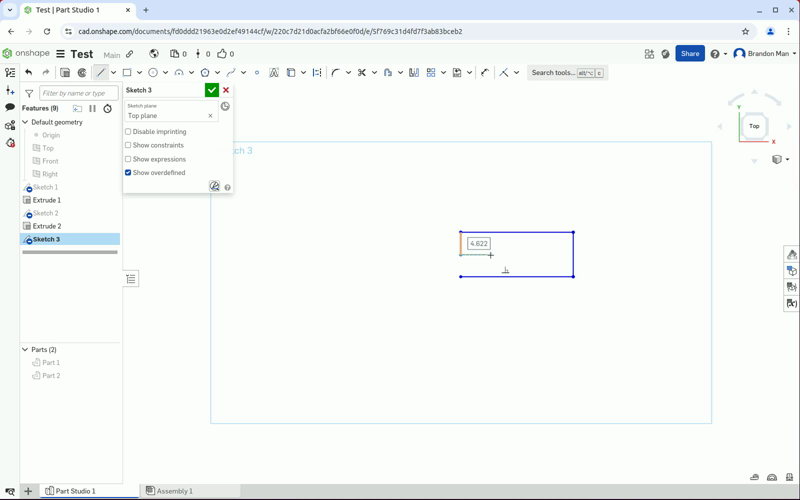
mouse_move(460, 276)
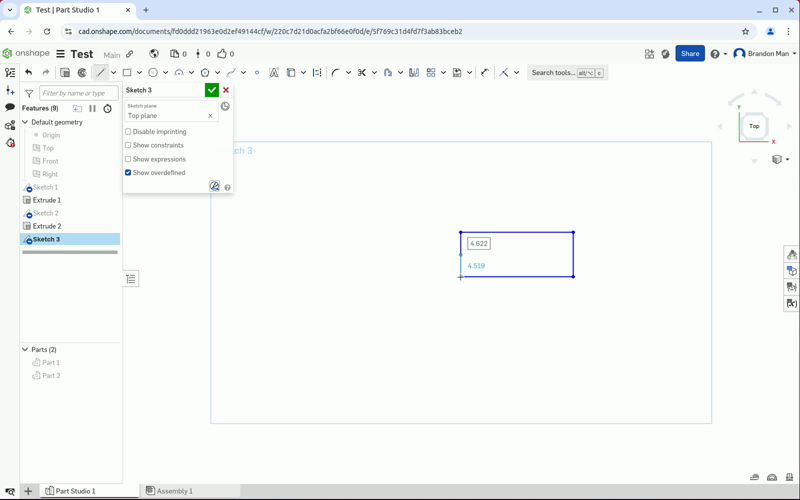
key_up(shift)
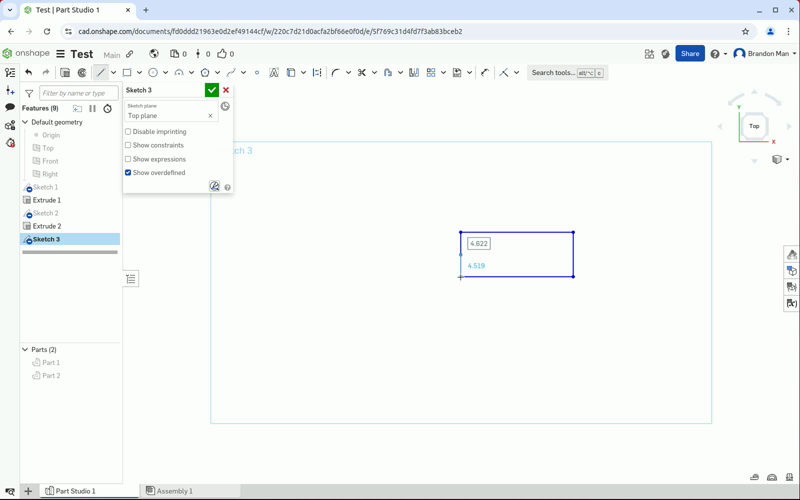
click(460, 276)
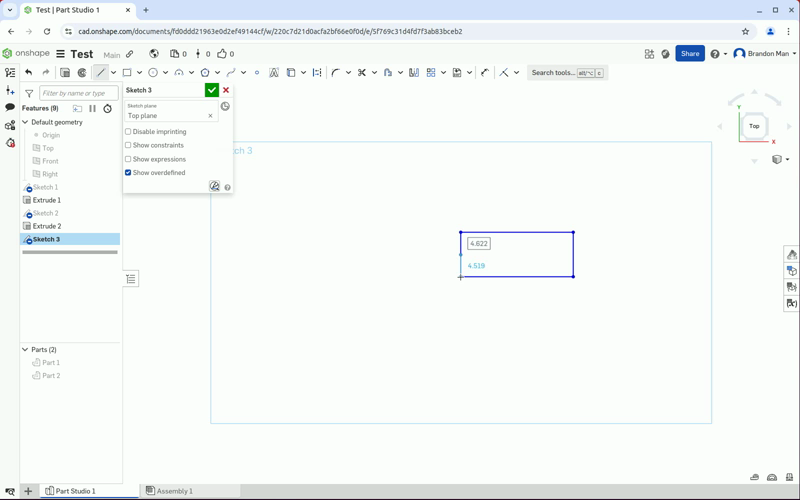
key(esc)
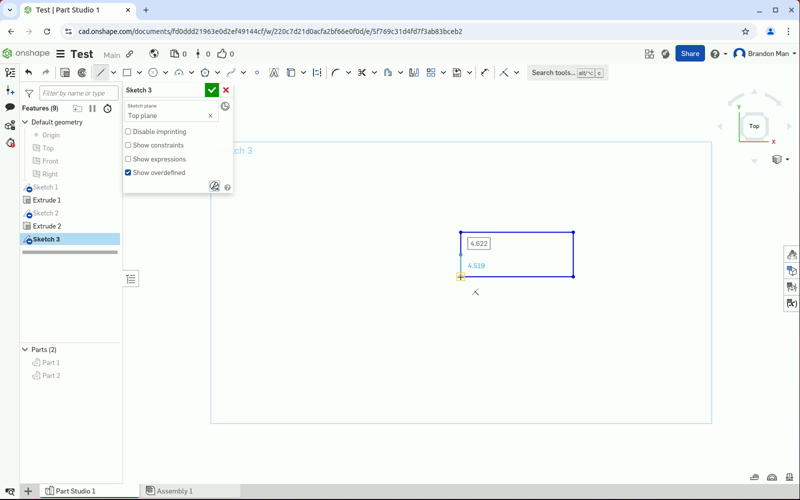
key(c)
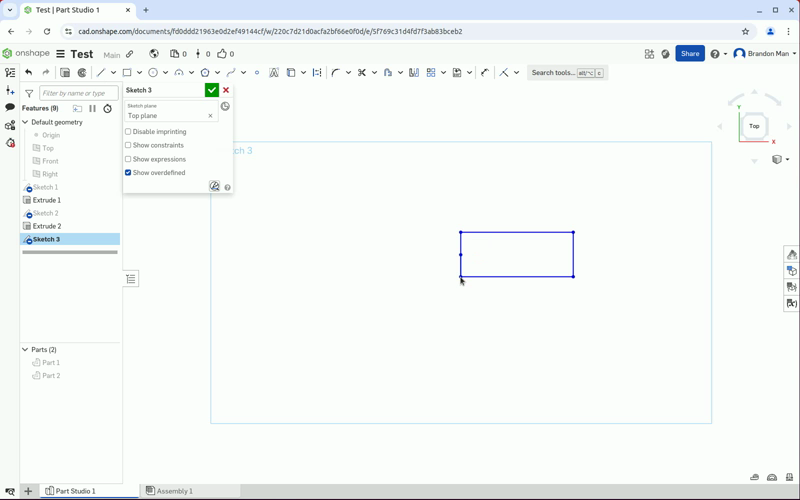
key_down(shift)
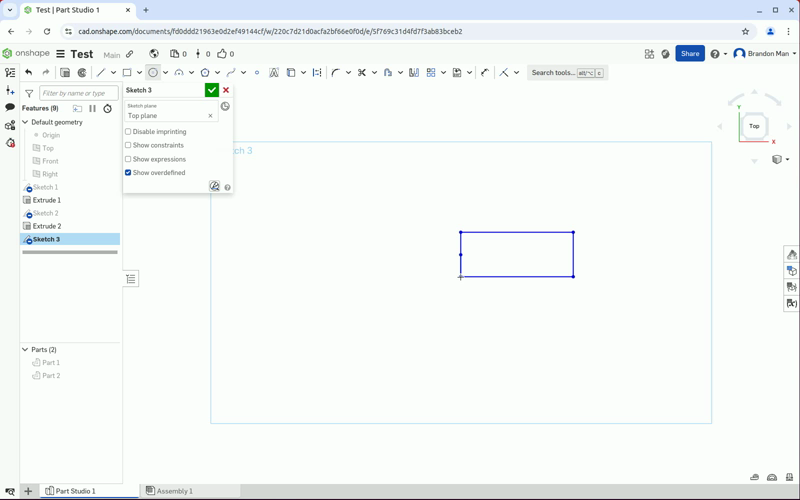
mouse_move(470, 254)
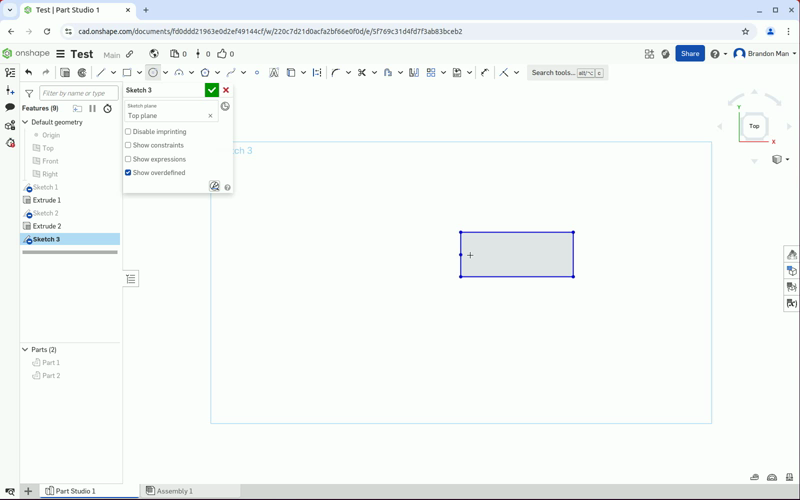
click(470, 254)
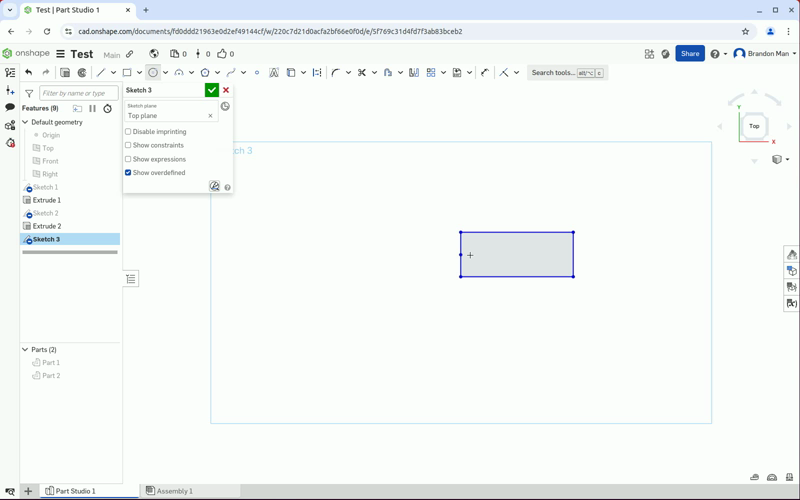
key_up(shift)
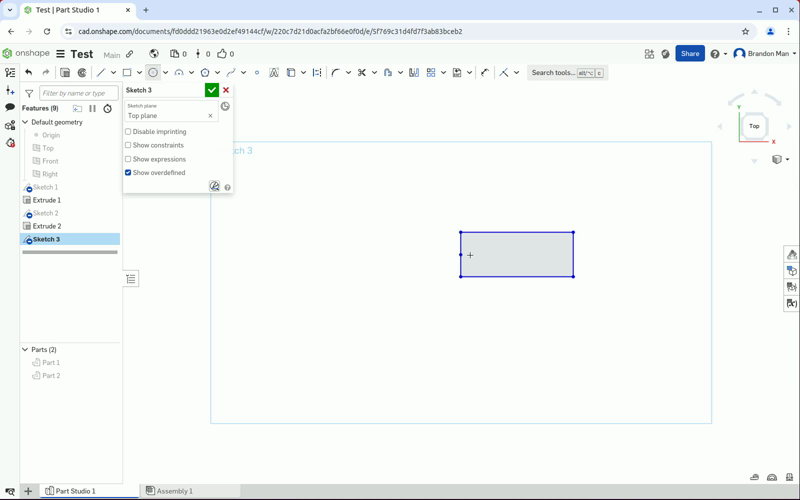
mouse_move(480, 254)
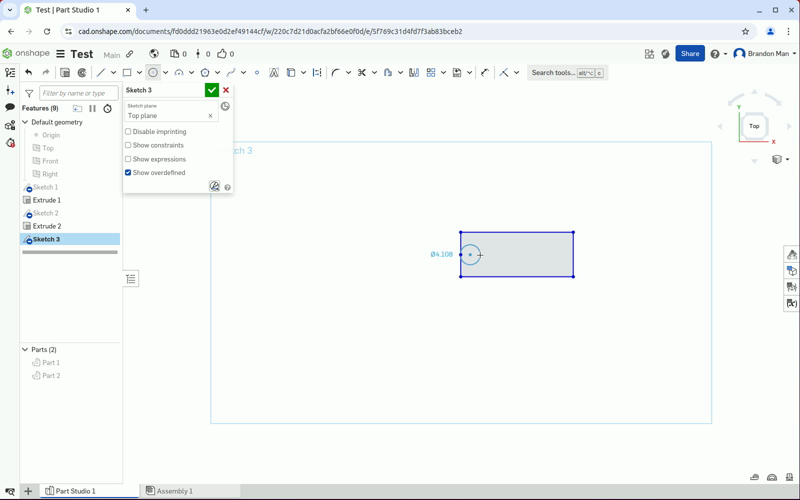
click(480, 254)
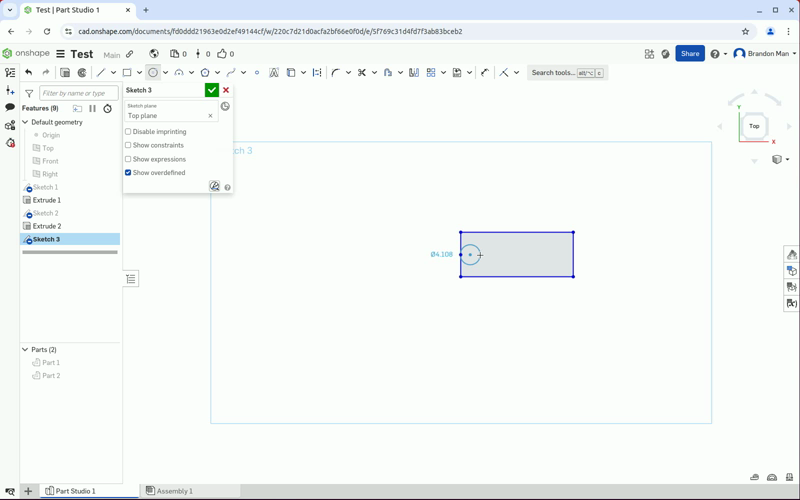
key(esc)
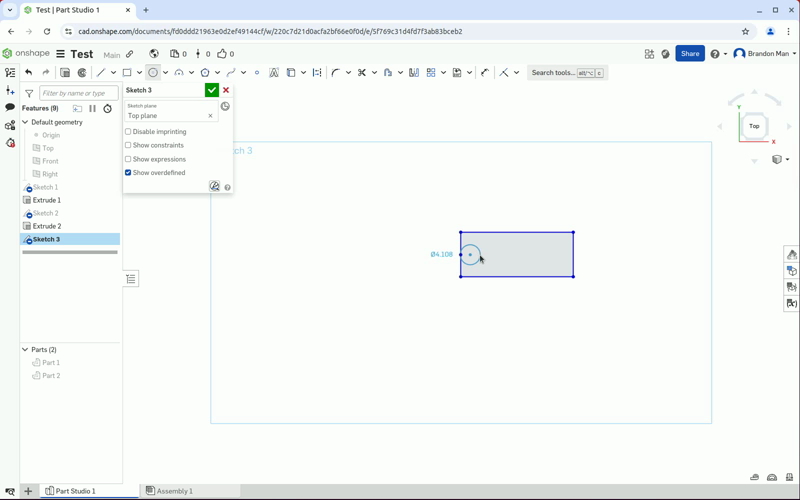
key(c)
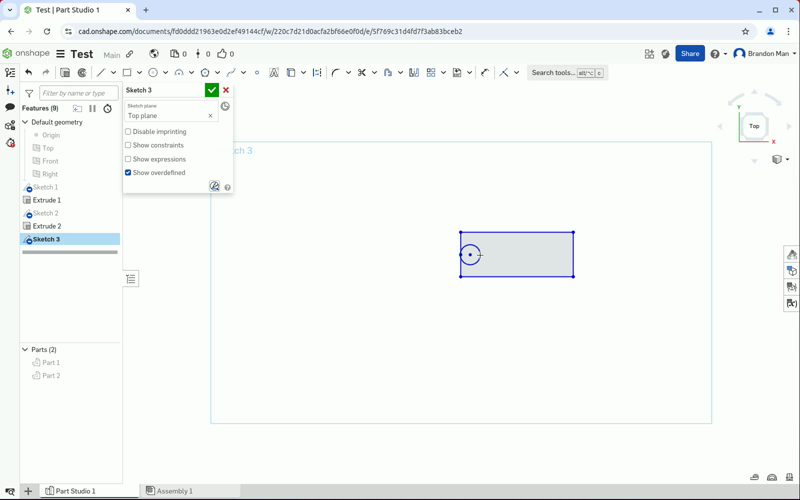
key_down(shift)
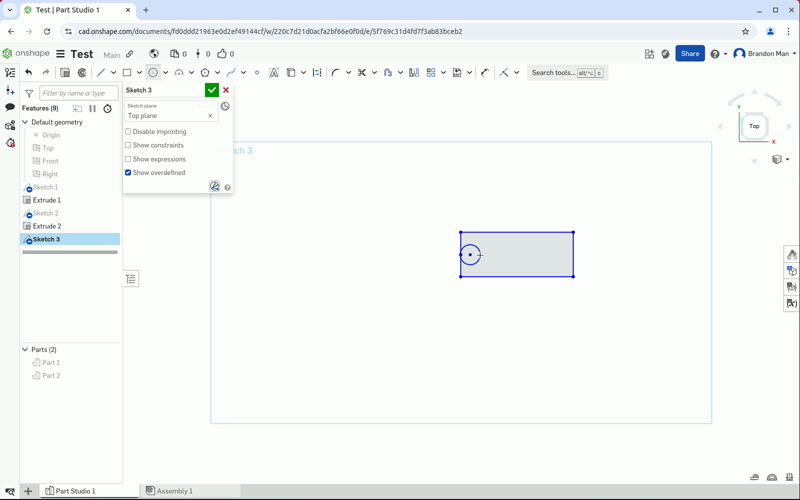
mouse_move(517, 239)
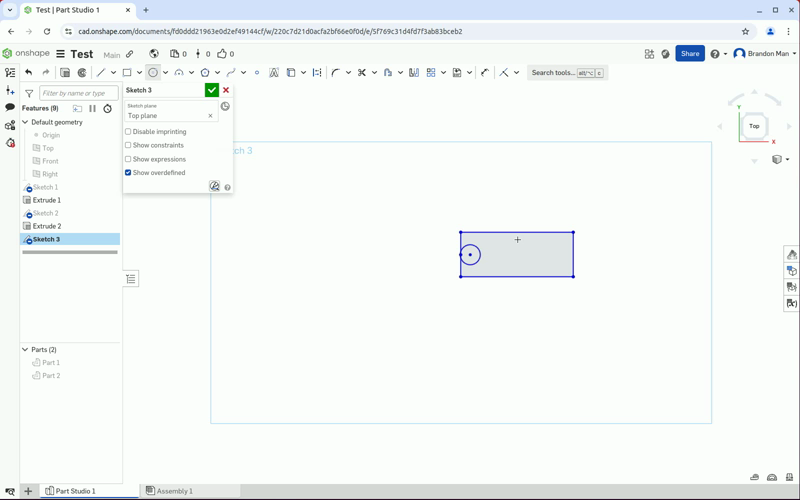
click(517, 239)
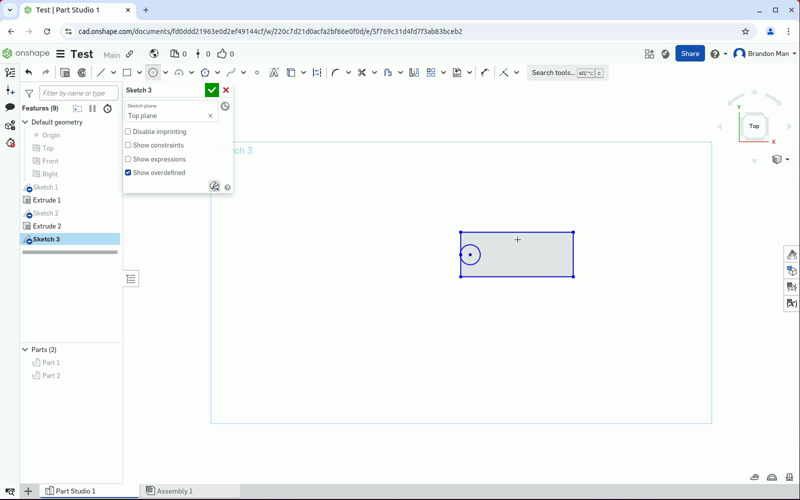
key_up(shift)
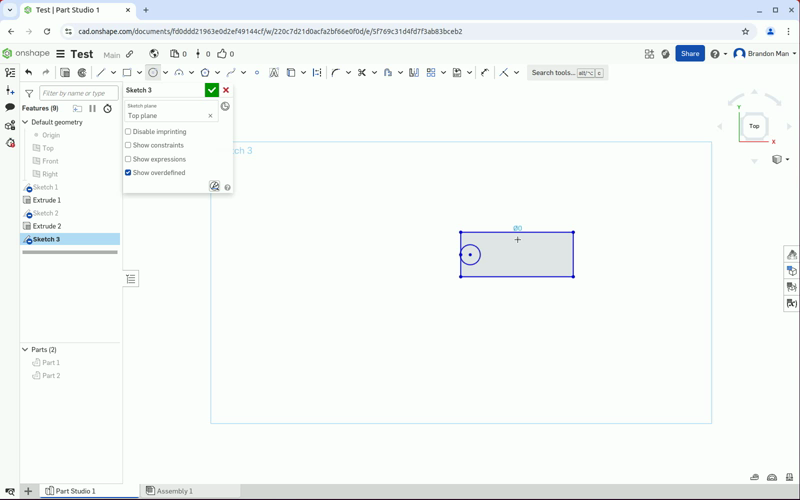
mouse_move(521, 239)
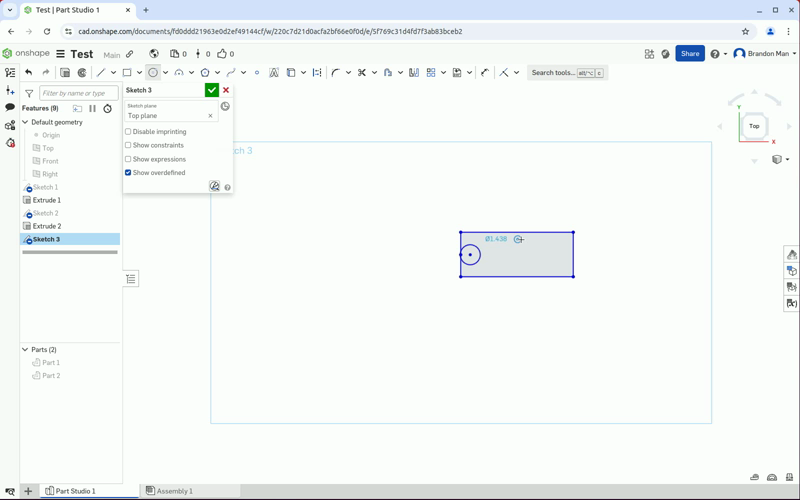
click(521, 239)
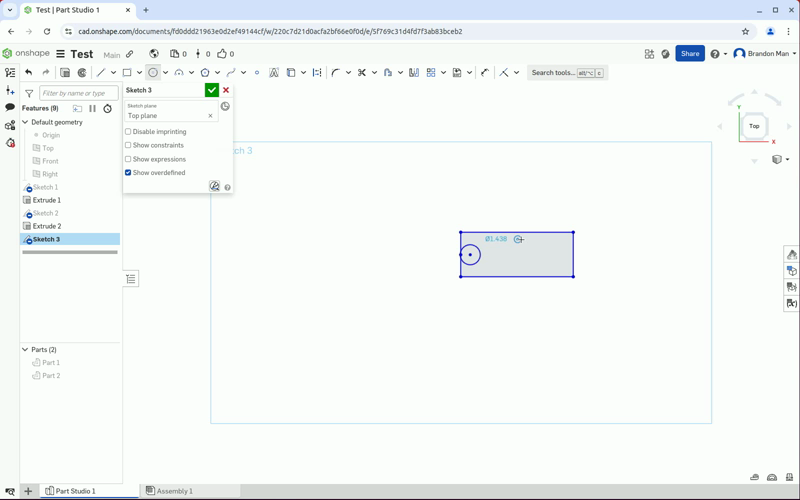
key(esc)
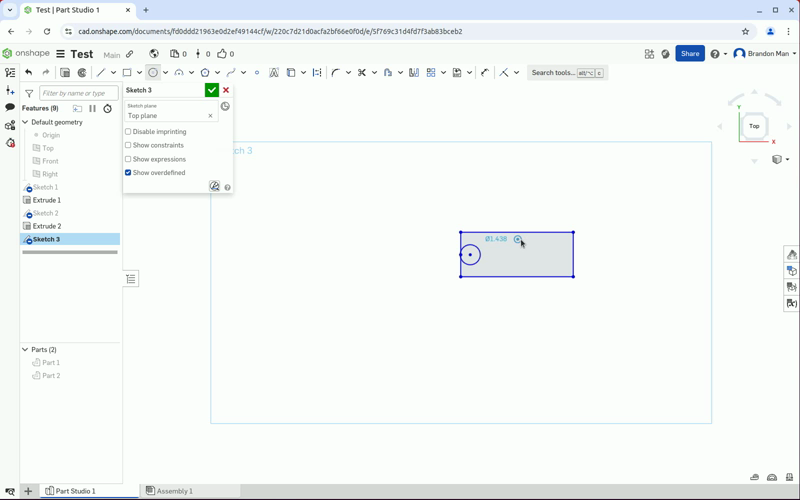
key(c)
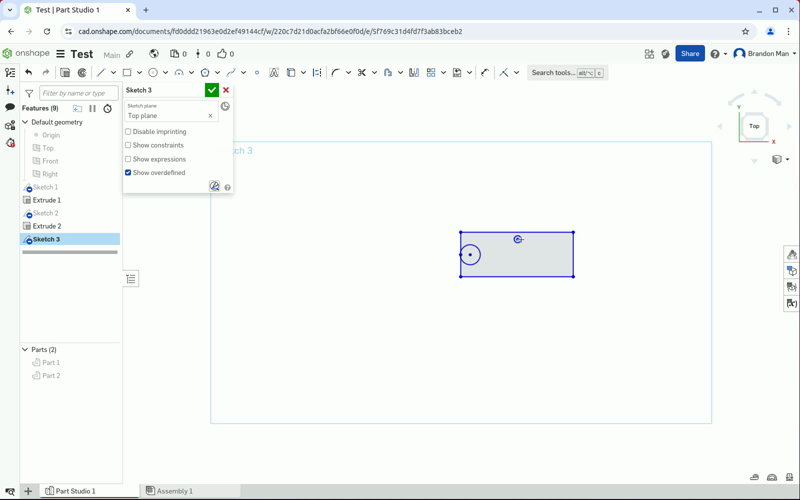
key_down(shift)
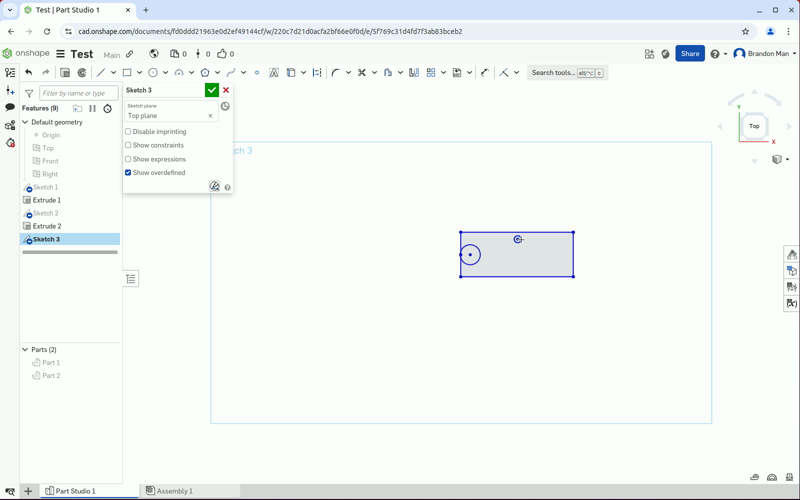
mouse_move(554, 270)
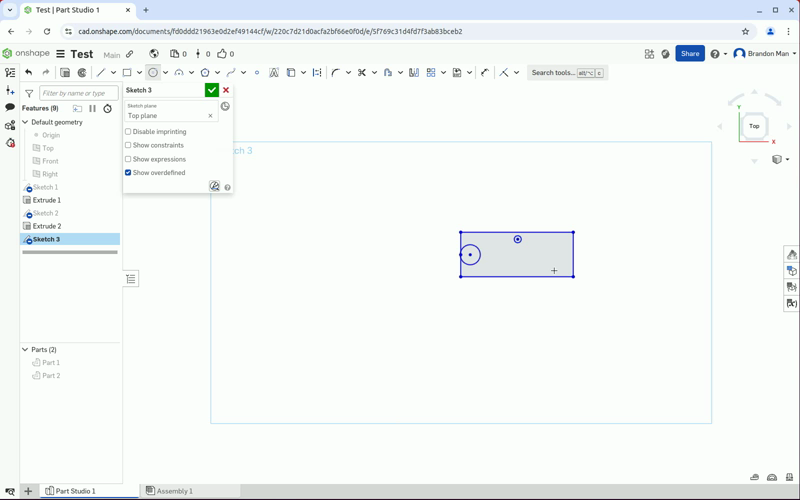
click(554, 270)
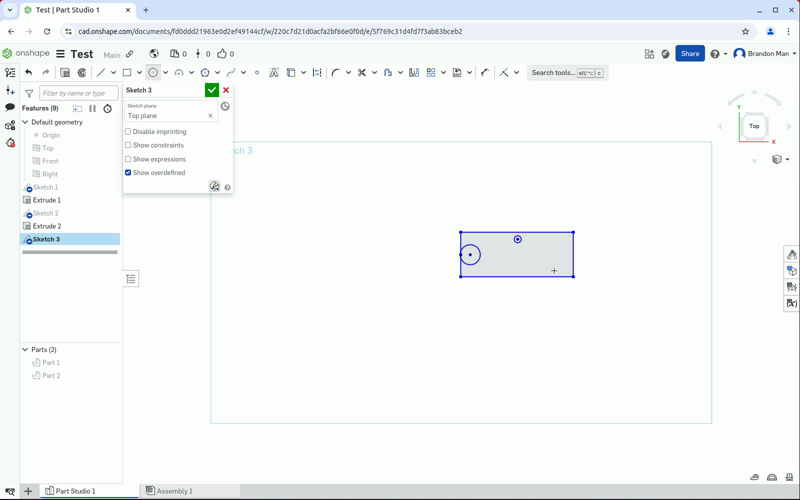
key_up(shift)
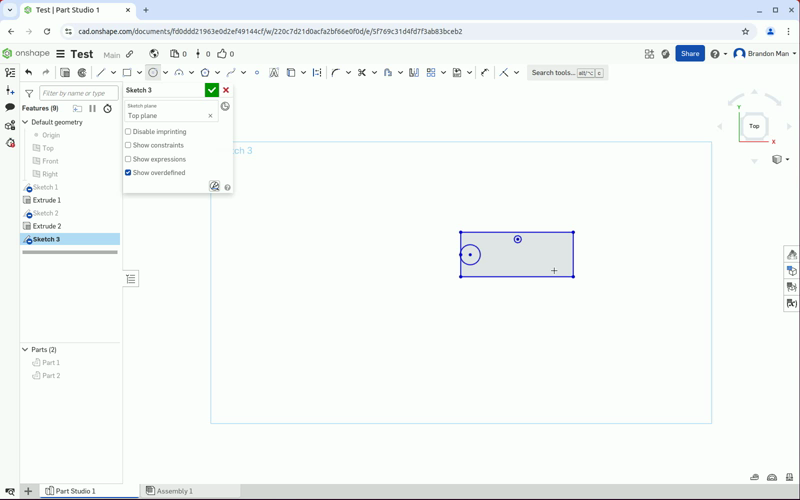
mouse_move(558, 270)
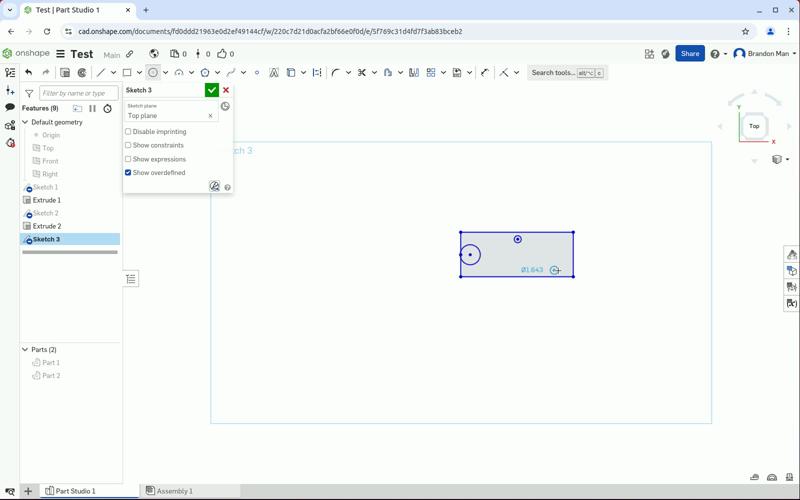
click(558, 270)
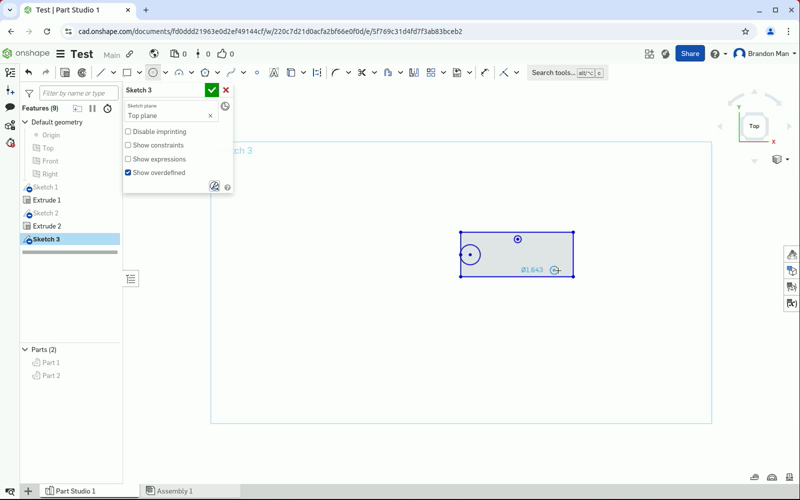
key(esc)
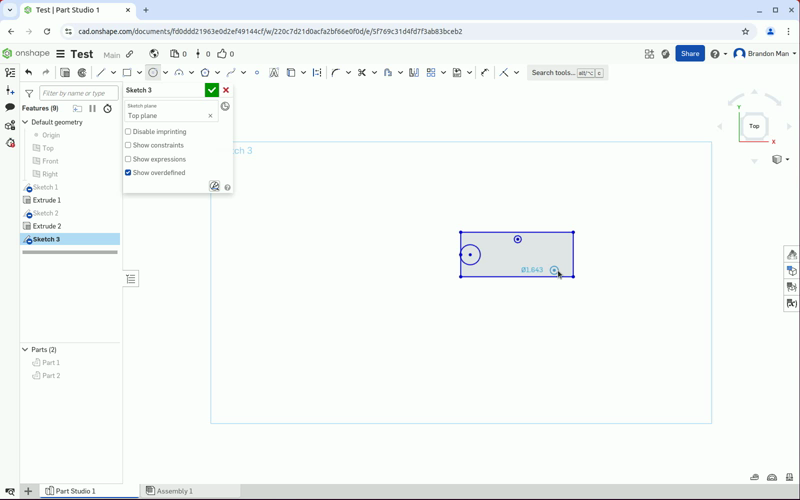
mouse_move(537, 238)
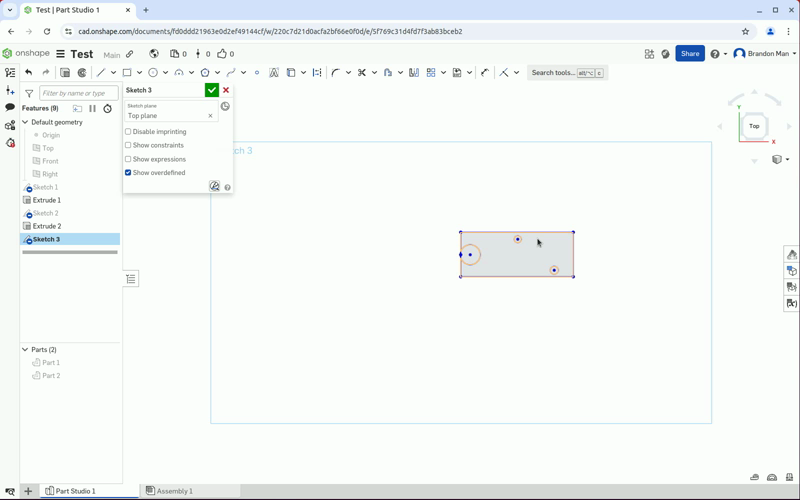
click(537, 238)
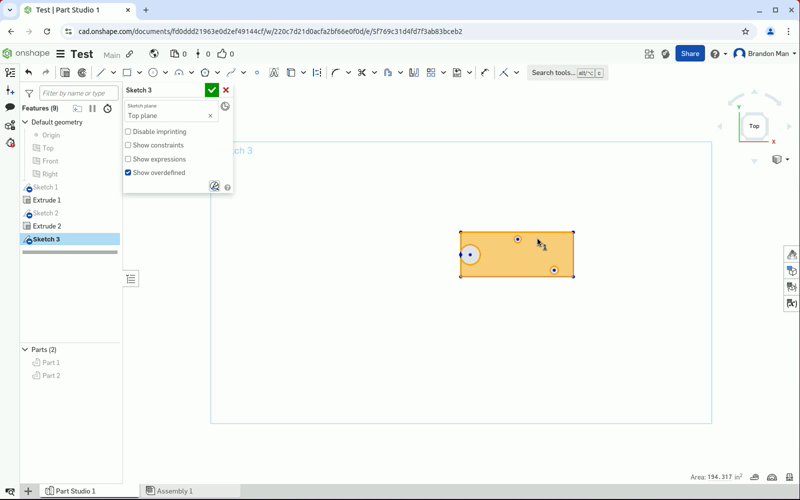
mouse_move(73, 352)
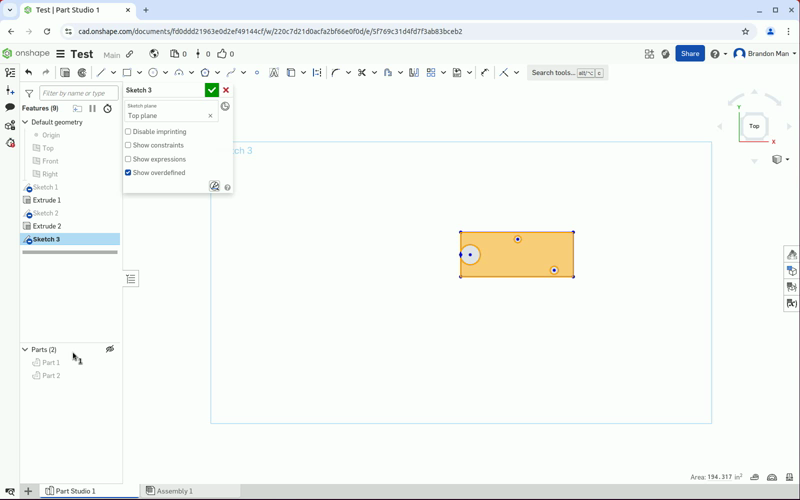
key(shift+y)
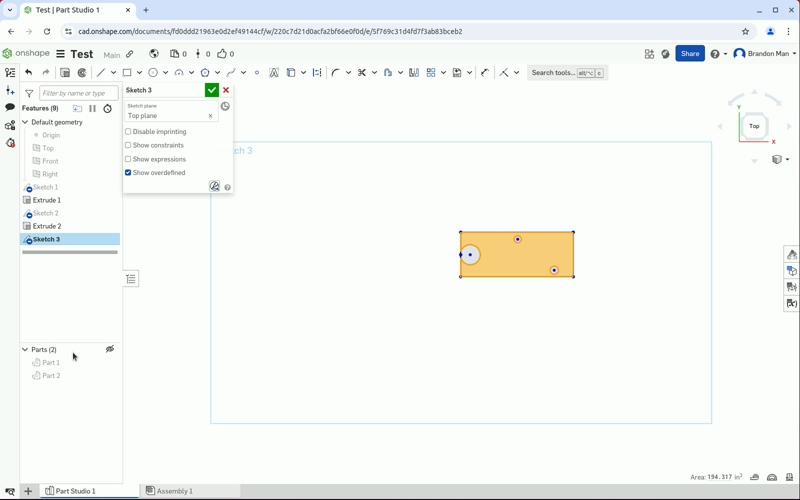
key(shift+e)
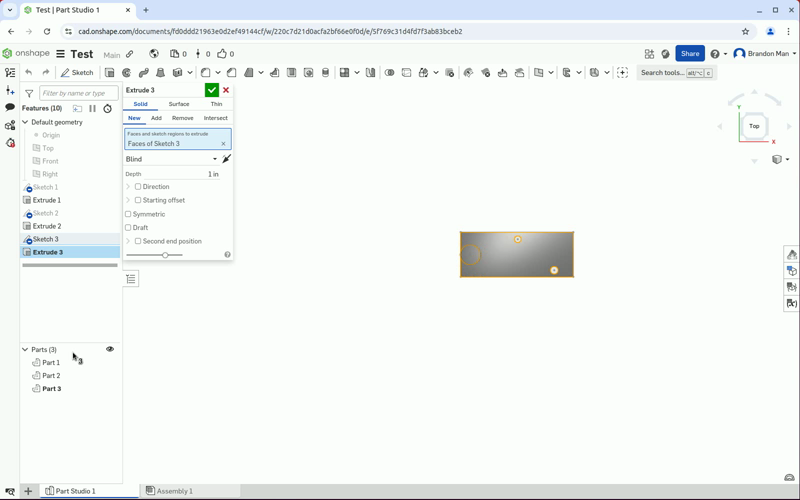
mouse_move(143, 106)
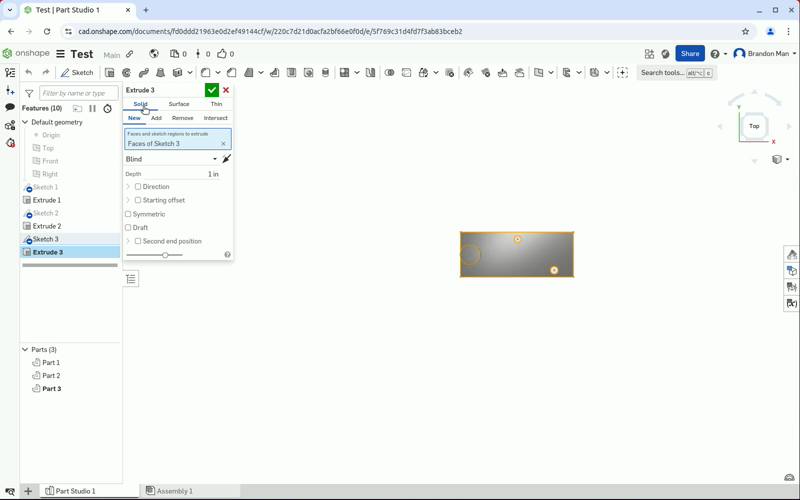
click(143, 106)
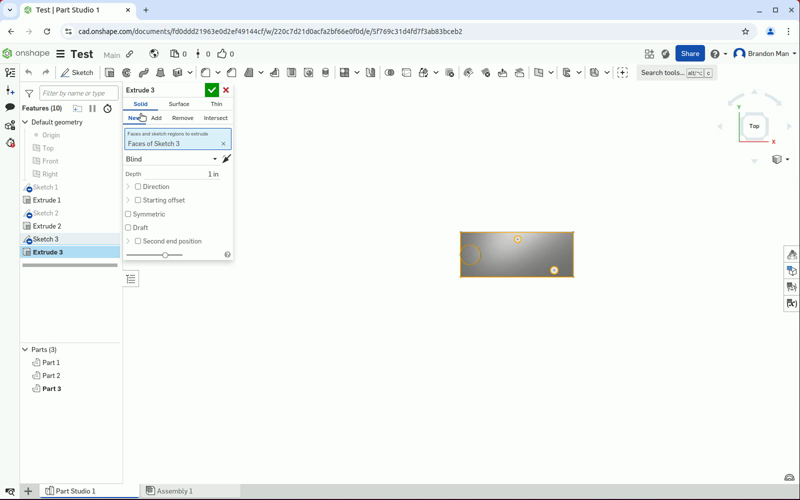
mouse_move(137, 120)
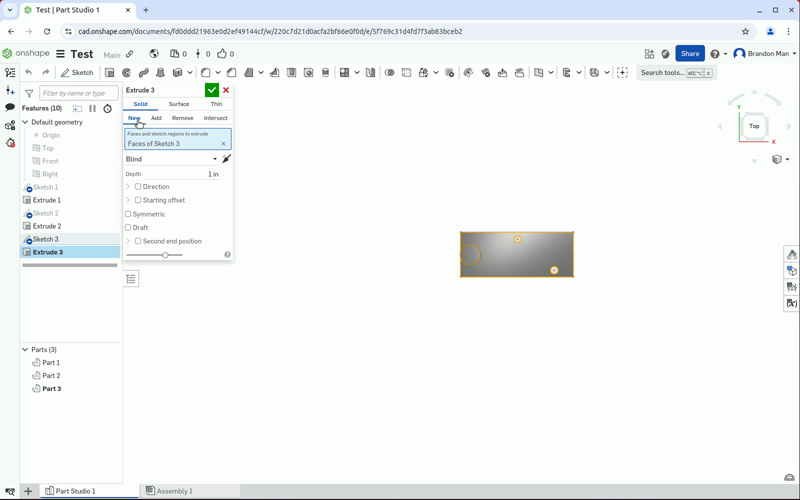
click(137, 120)
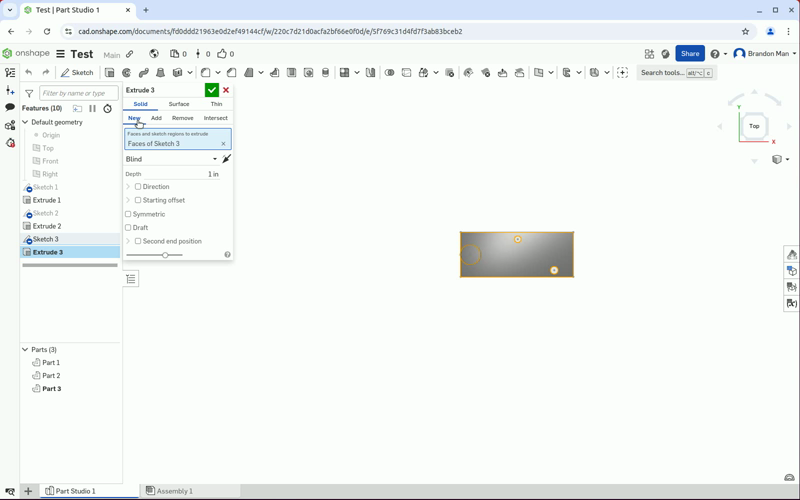
key(tab, 4)
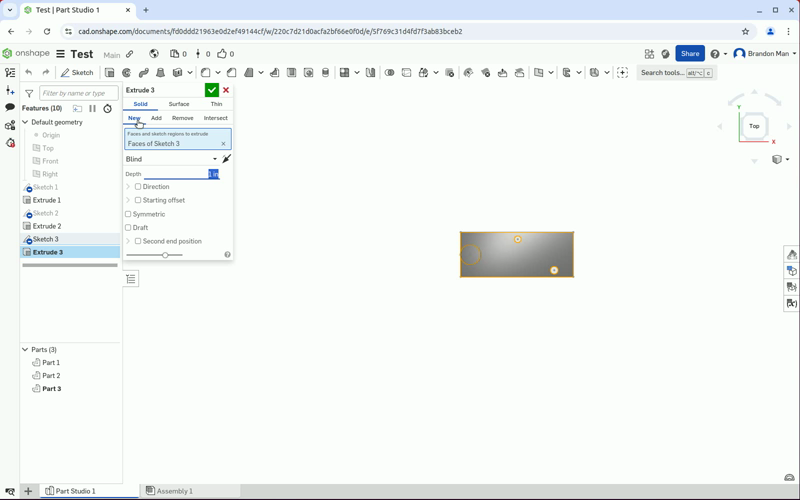
text(1.444)
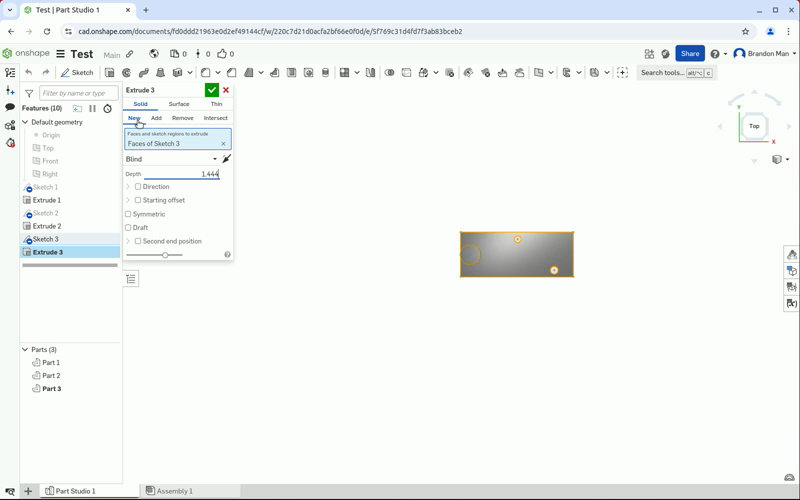
key(enter)
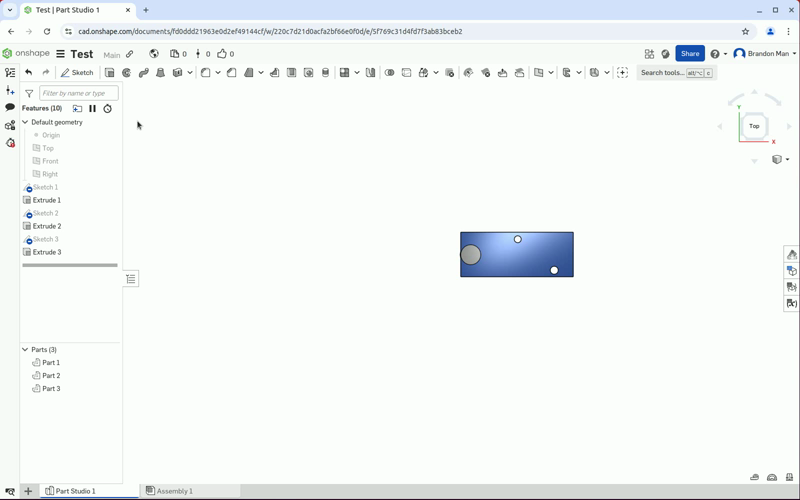
key(shift+h)
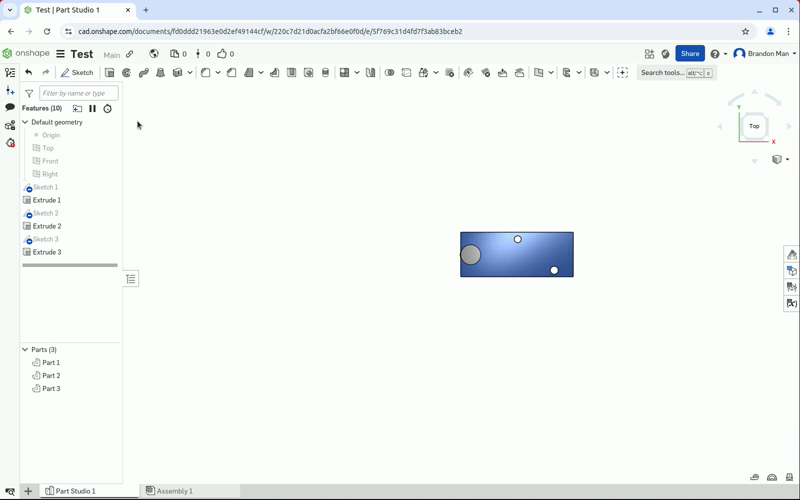
key(shift+h)
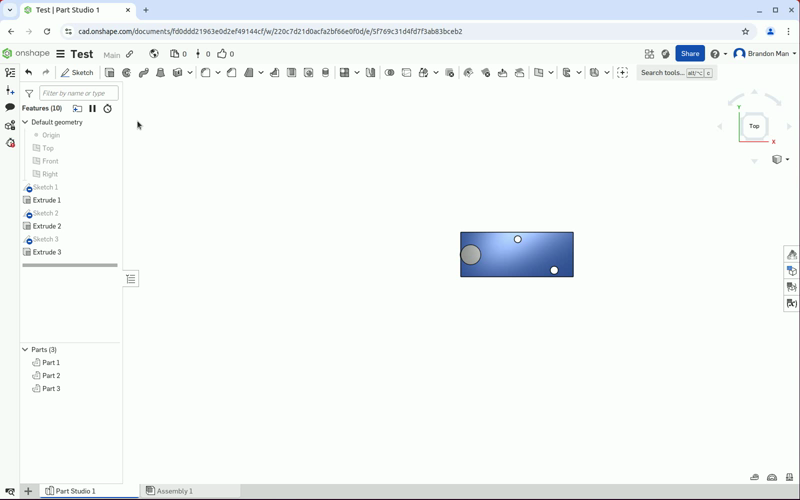
mouse_move(73, 189)
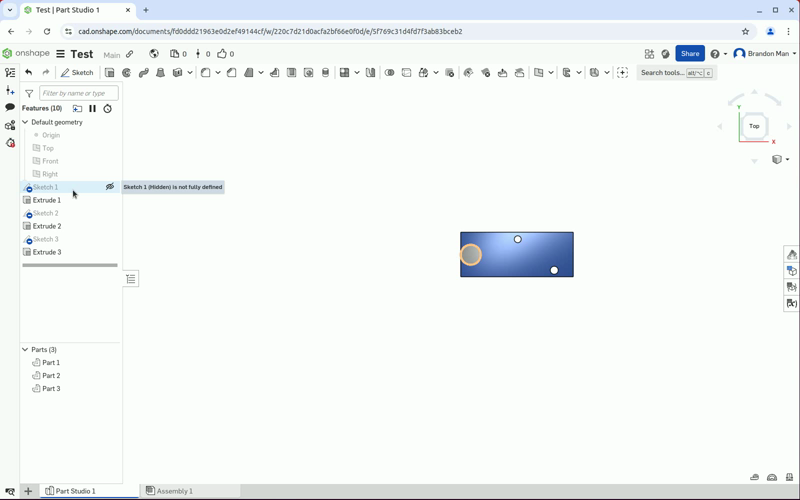
click(73, 189)
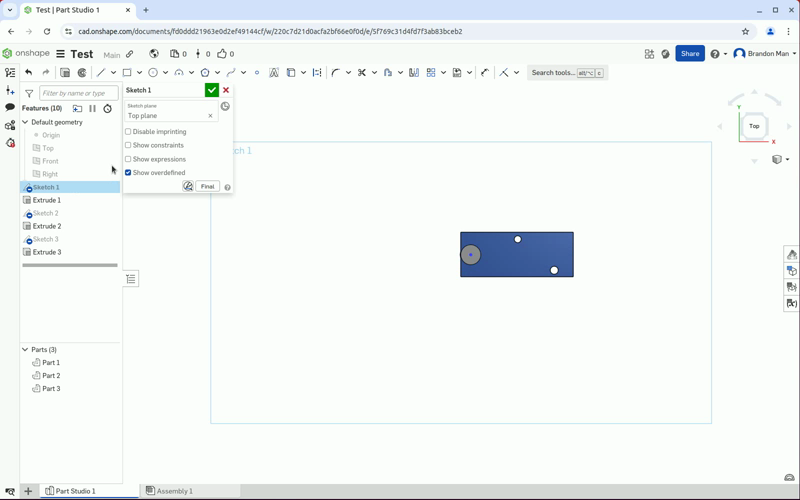
mouse_move(229, 92)
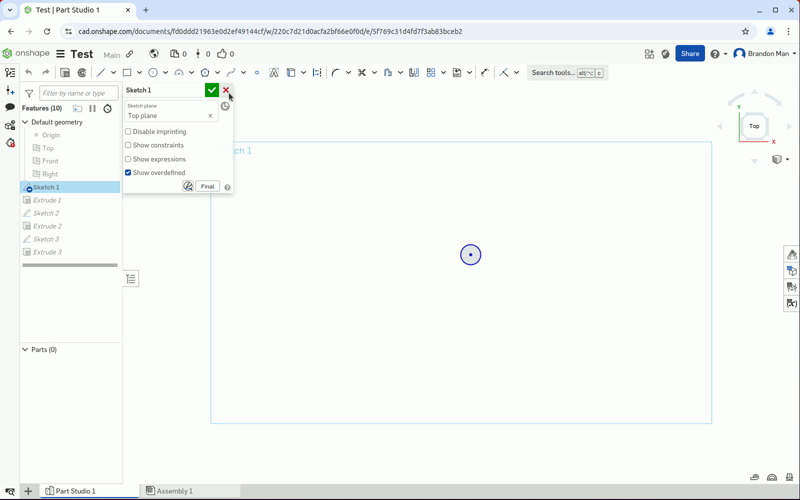
click(229, 92)
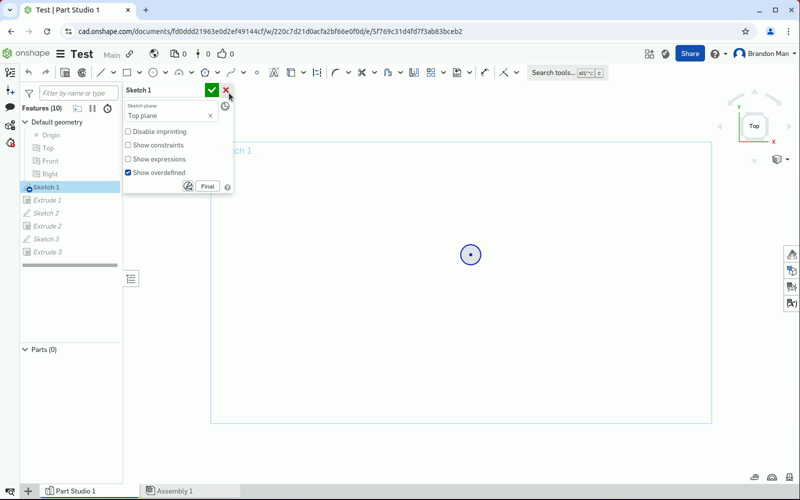
key(shift+s)
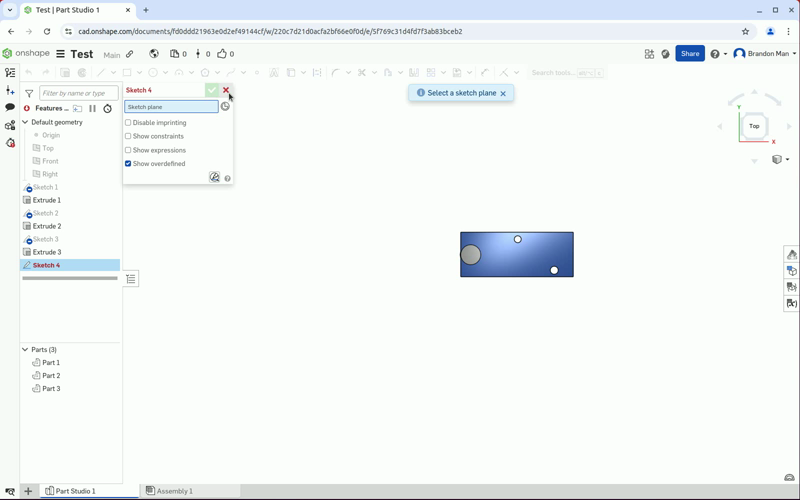
mouse_move(73, 150)
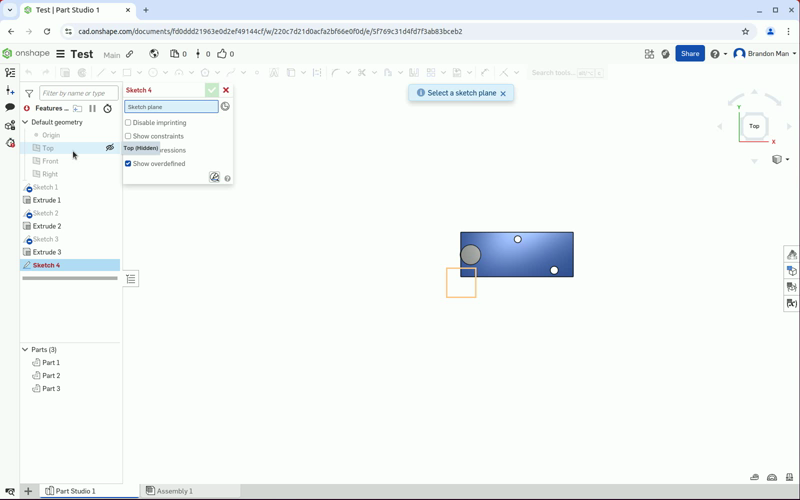
click(73, 150)
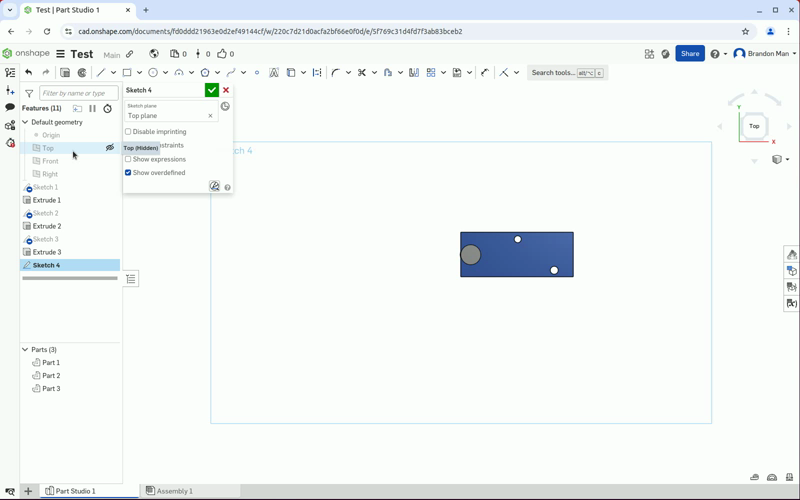
mouse_move(73, 352)
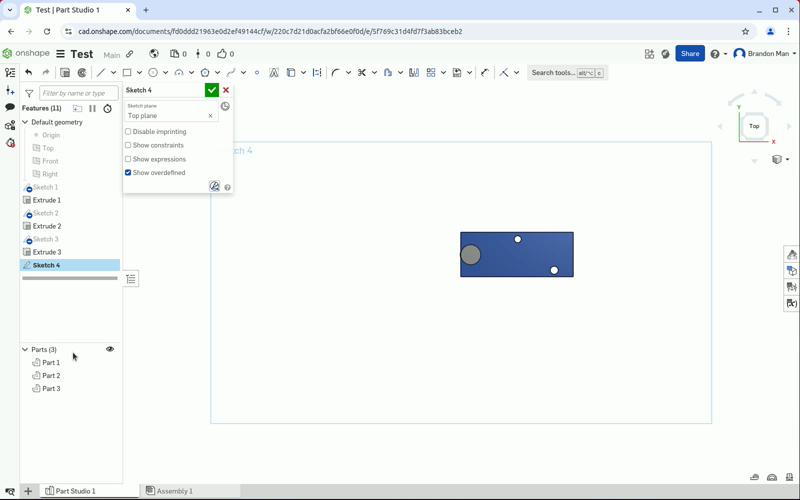
key(y)
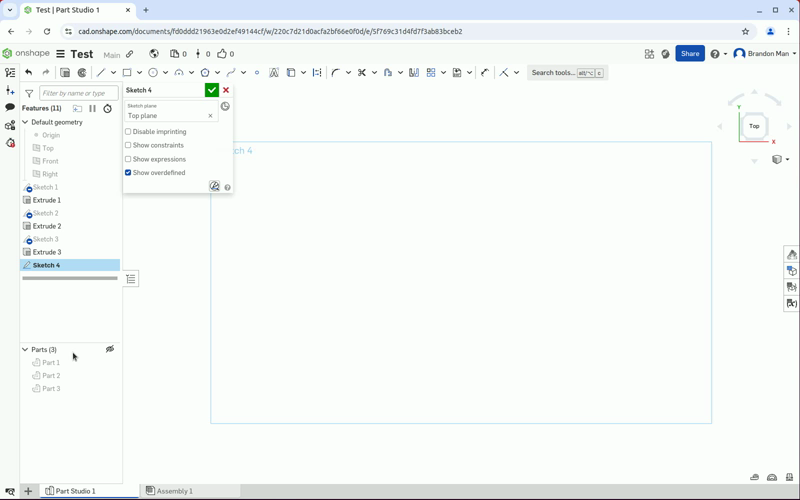
key(l)
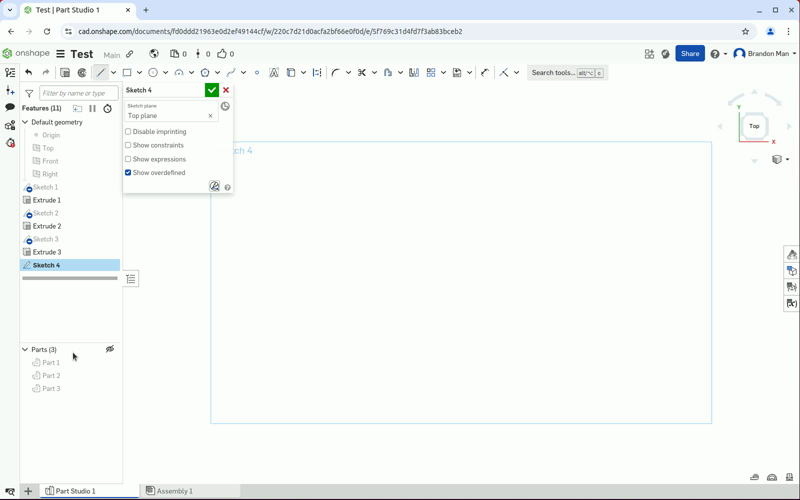
key_down(shift)
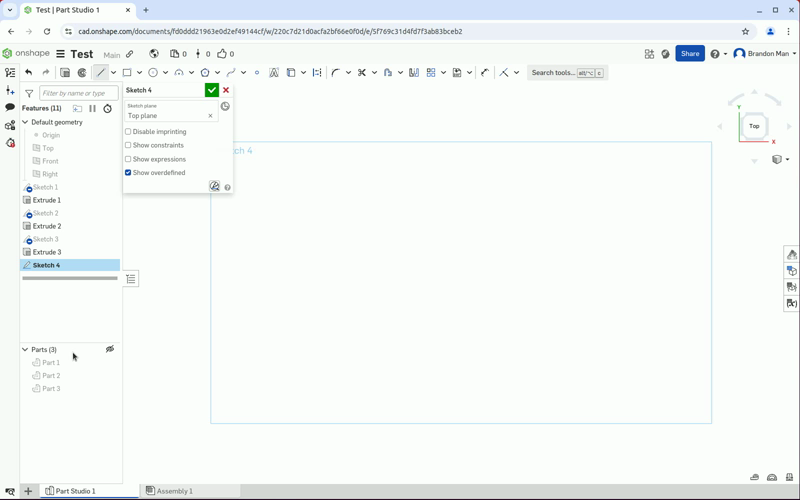
mouse_move(460, 232)
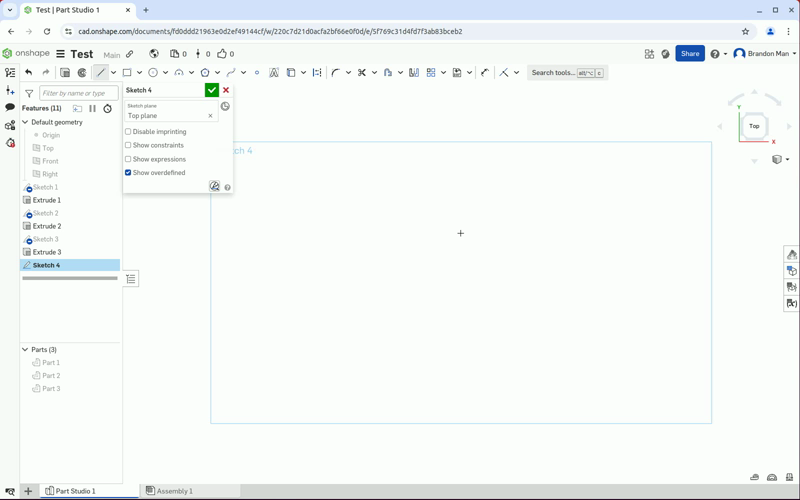
click(460, 232)
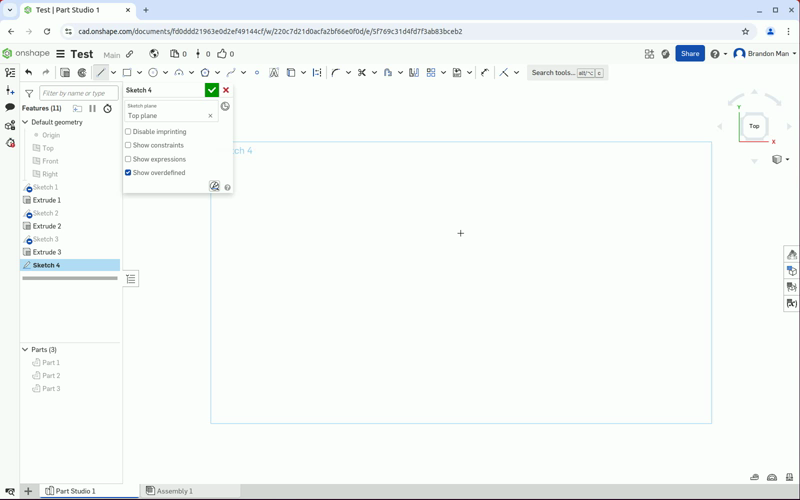
key_up(shift)
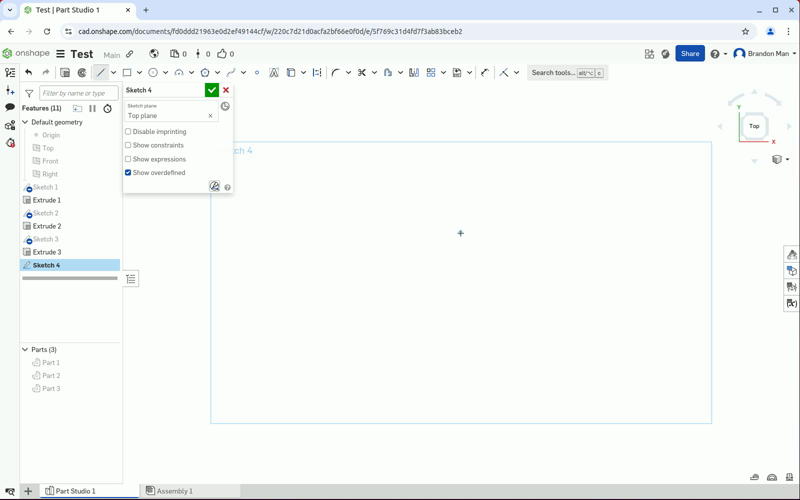
key_down(shift)
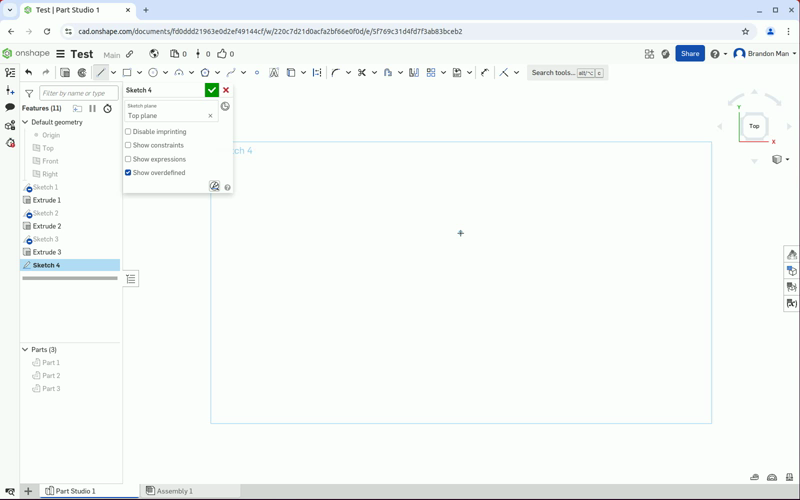
mouse_move(573, 232)
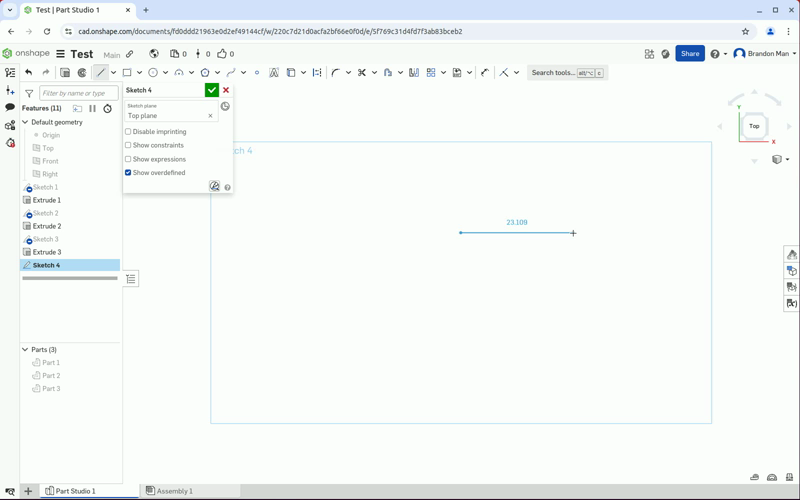
click(573, 232)
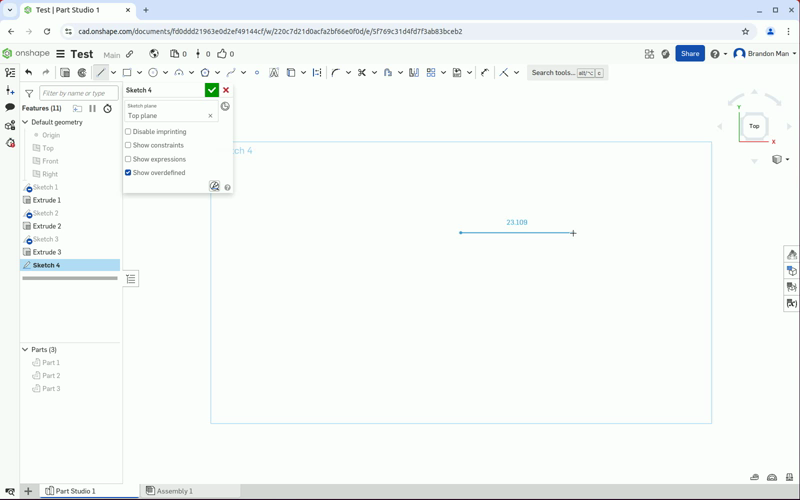
key_up(shift)
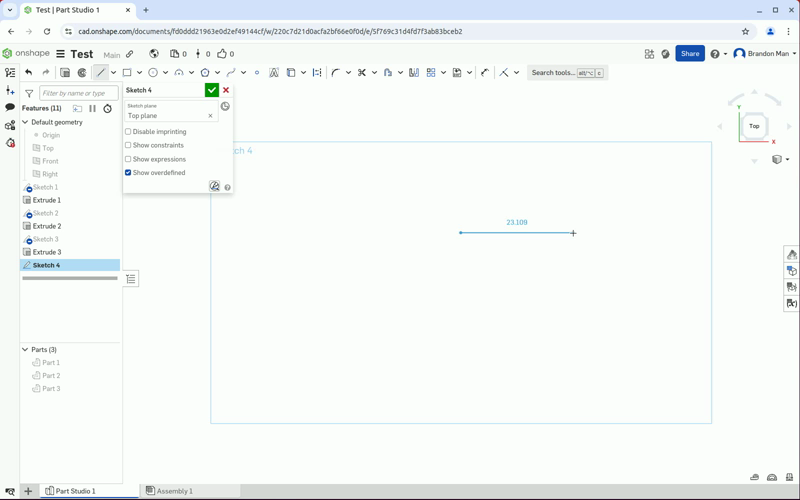
key_down(shift)
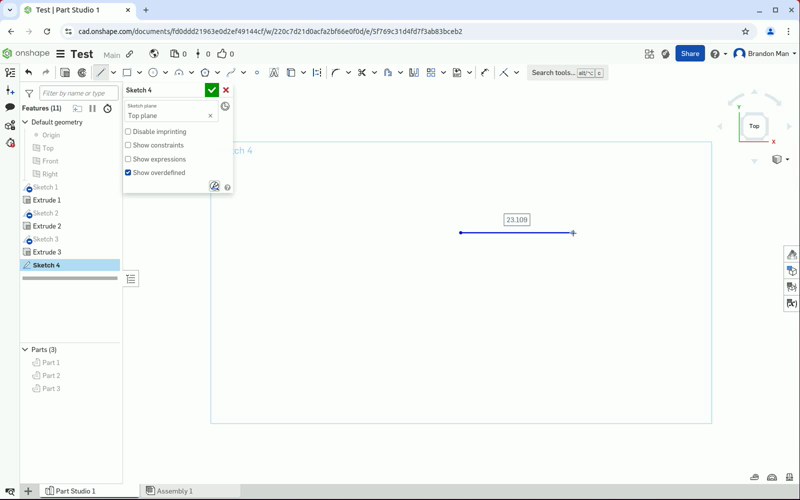
mouse_move(589, 232)
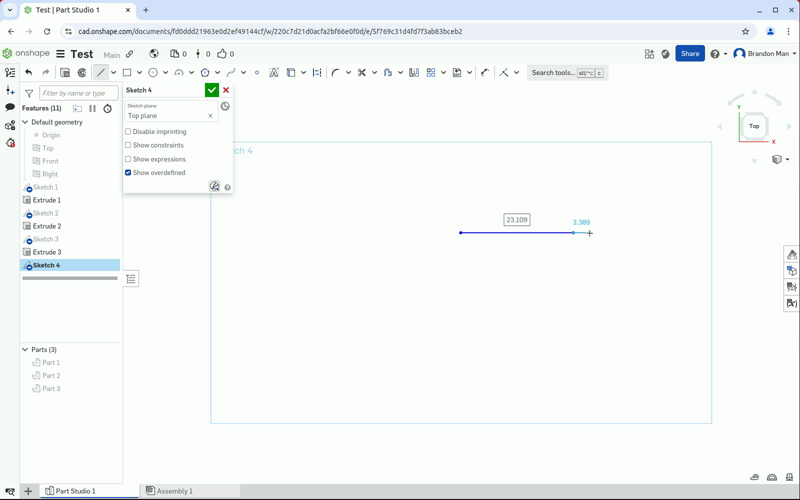
mouse_move(573, 226)
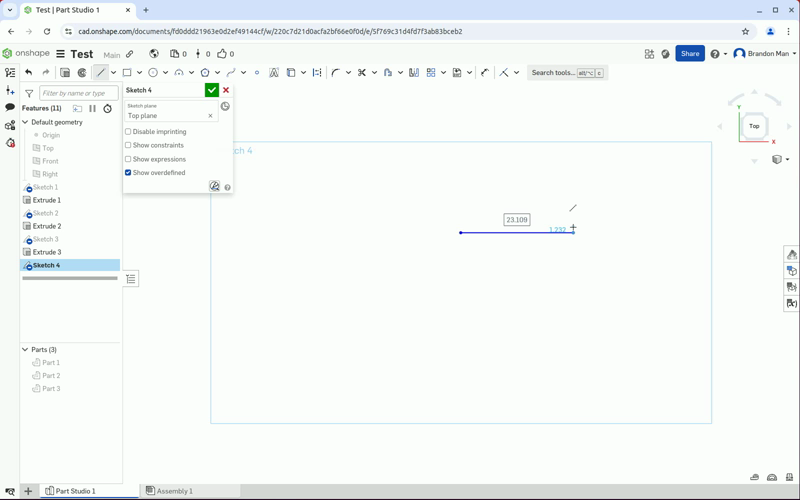
scroll(6)
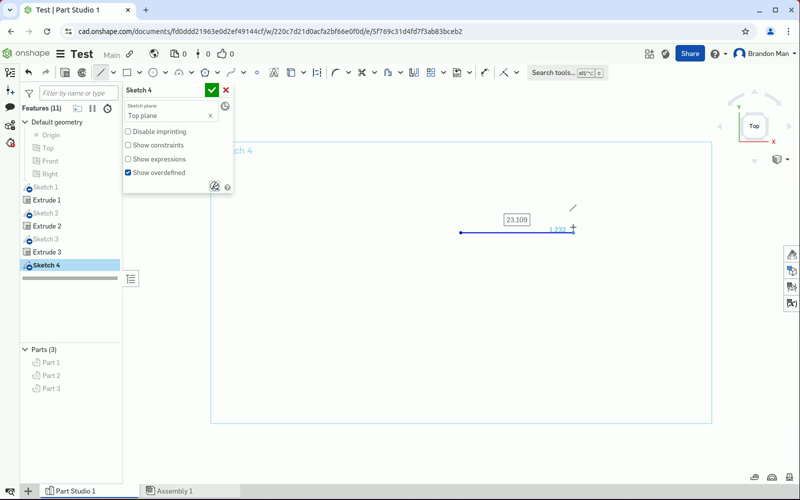
scroll(6)
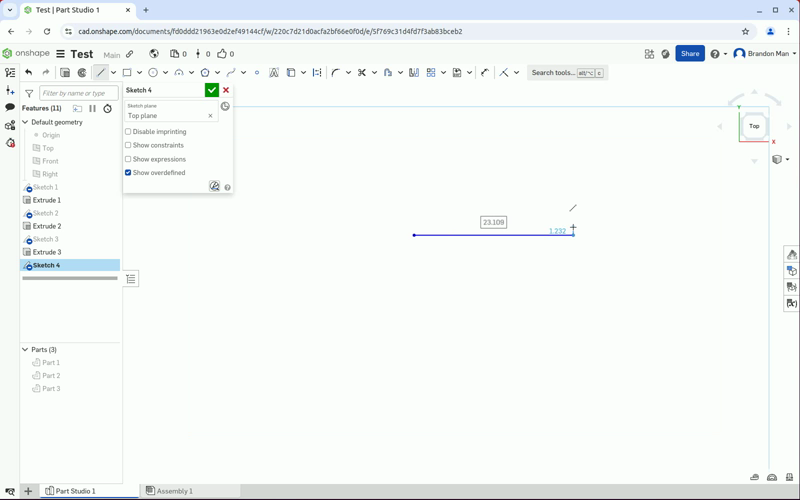
scroll(6)
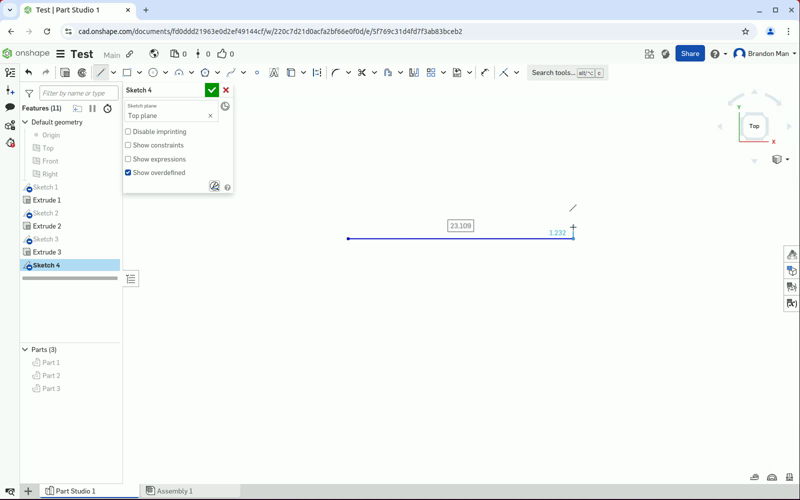
scroll(6)
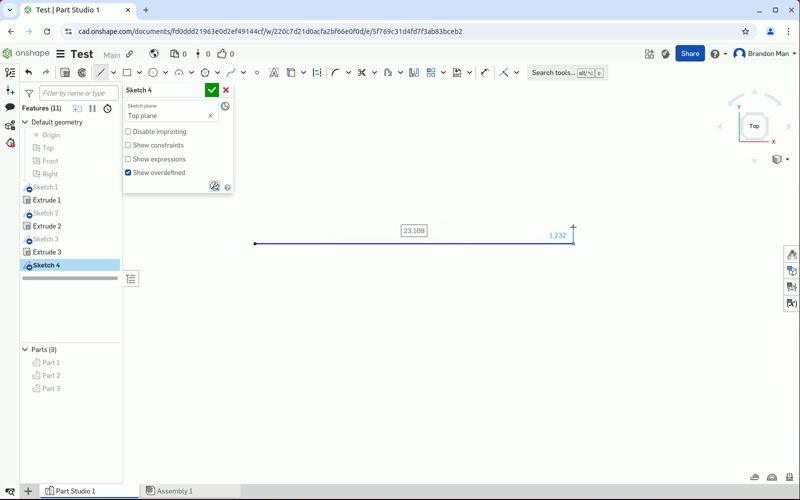
scroll(6)
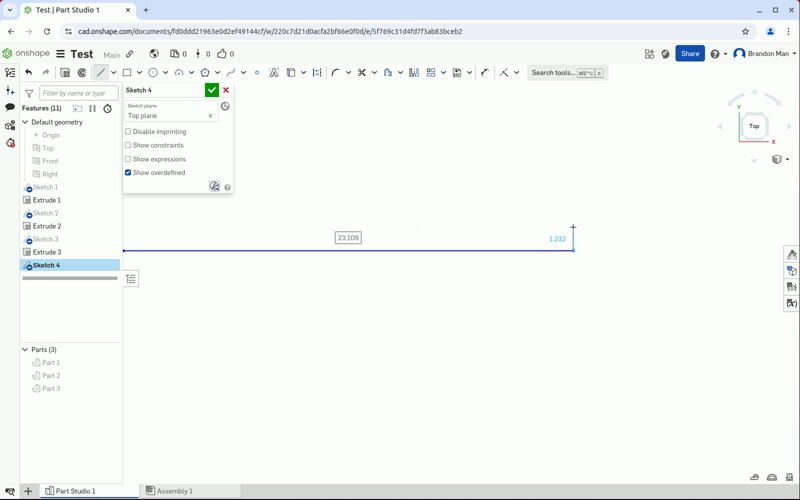
scroll(6)
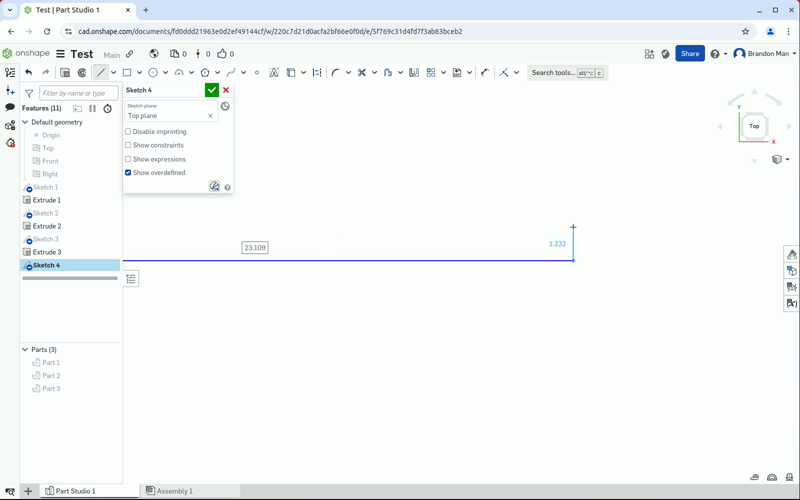
scroll(6)
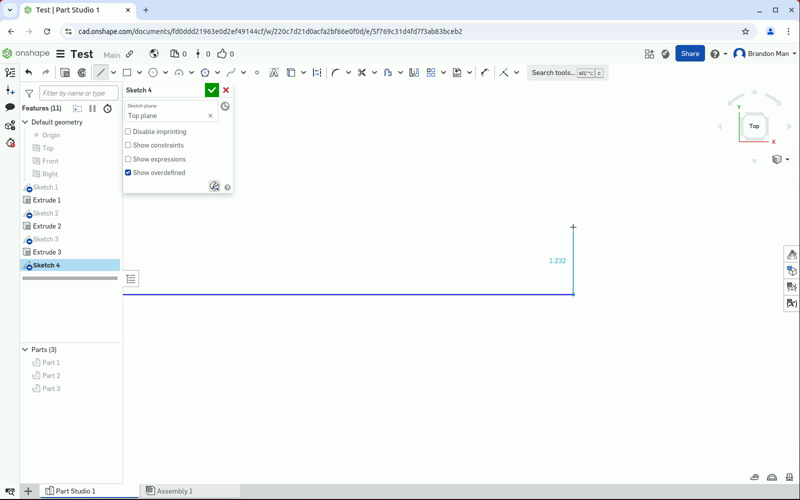
click(573, 226)
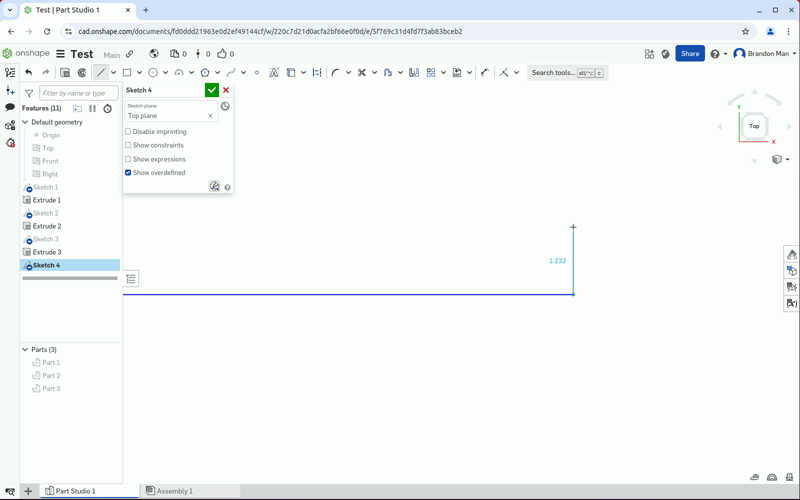
scroll(-6)
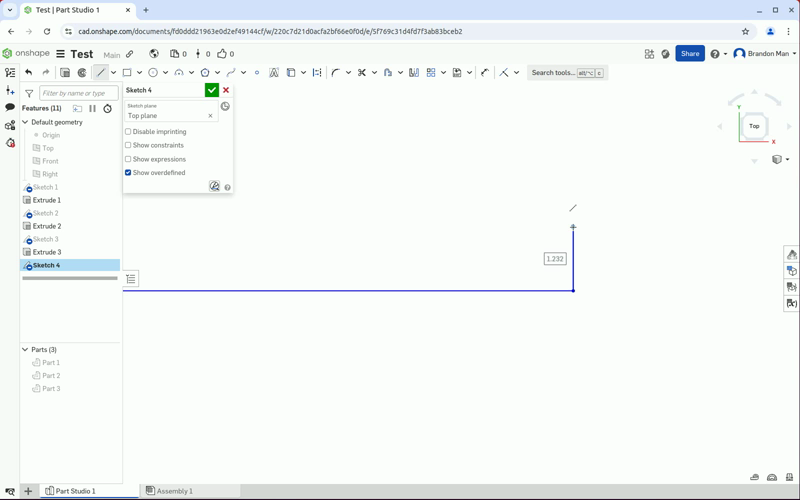
scroll(-6)
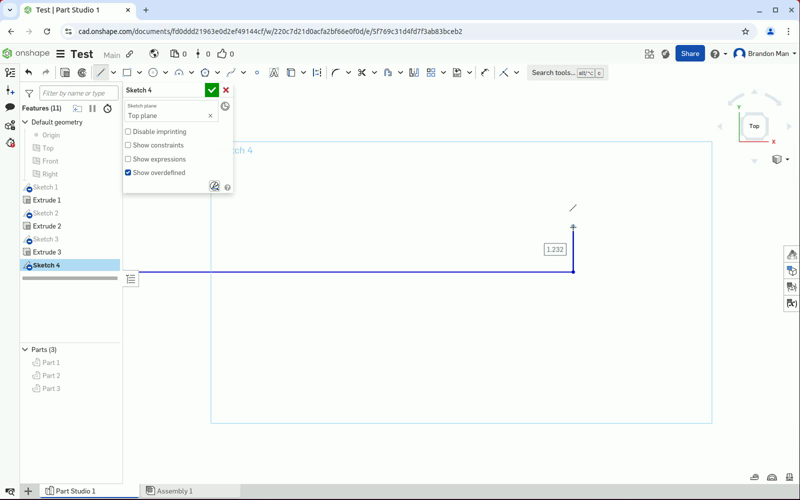
scroll(-6)
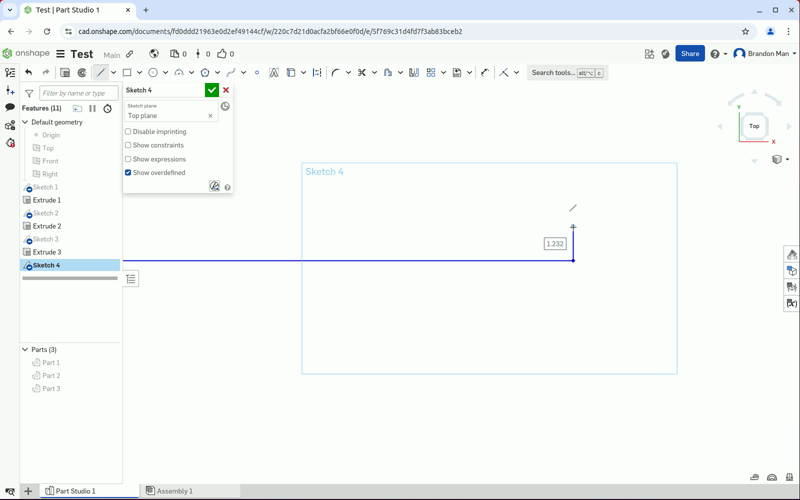
scroll(-6)
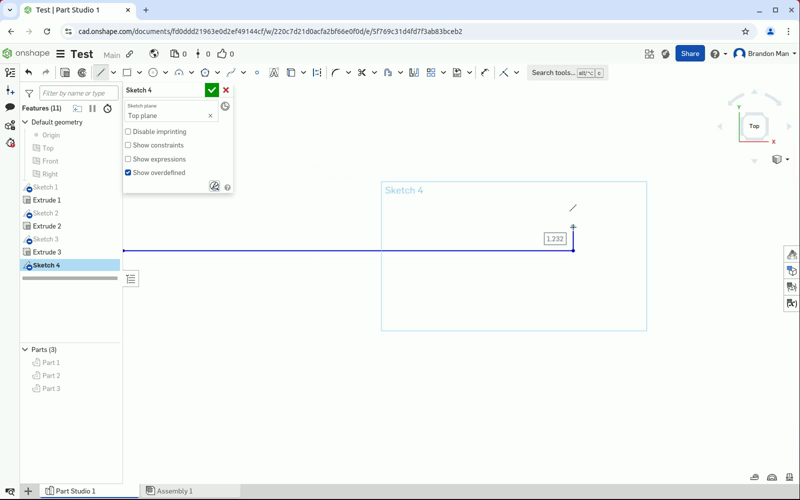
scroll(-6)
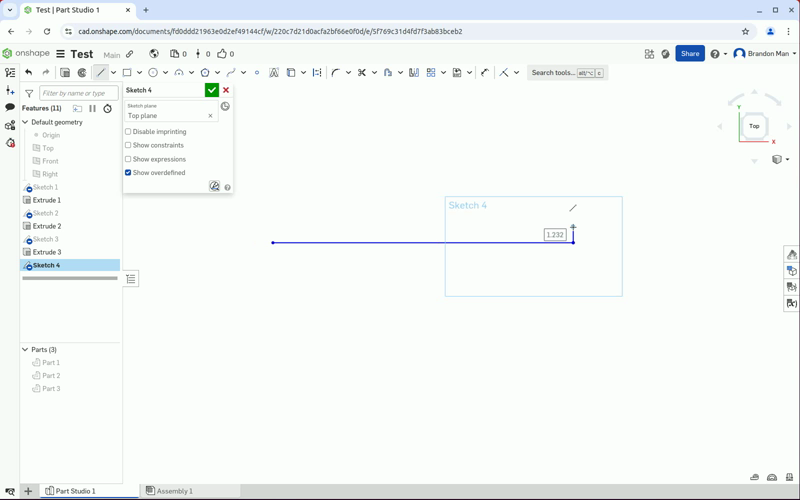
scroll(-6)
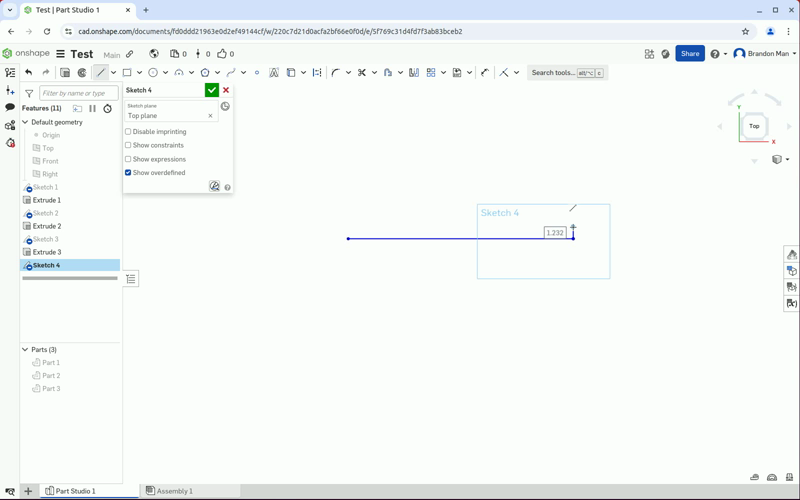
scroll(-6)
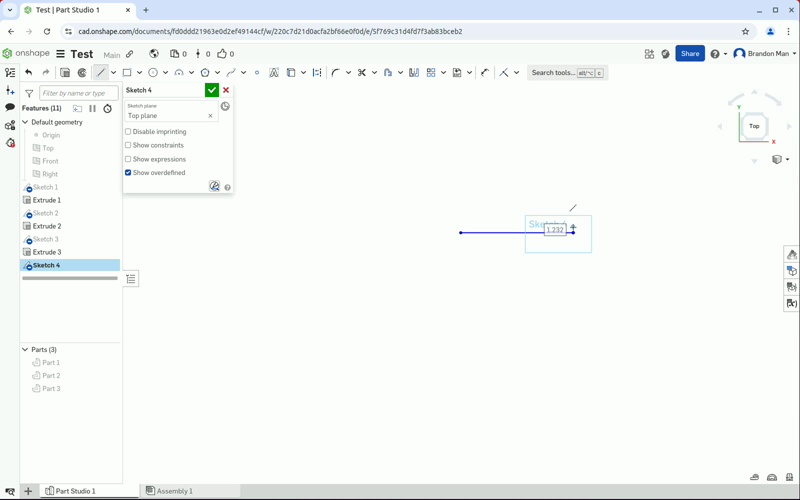
key_up(shift)
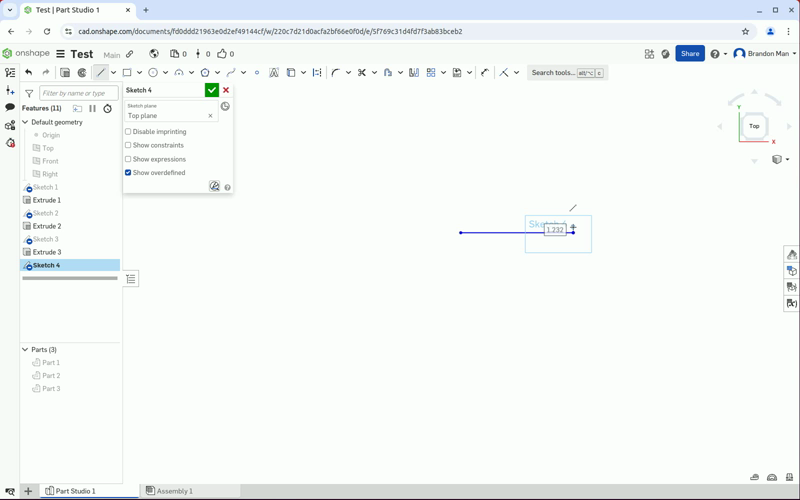
key_down(shift)
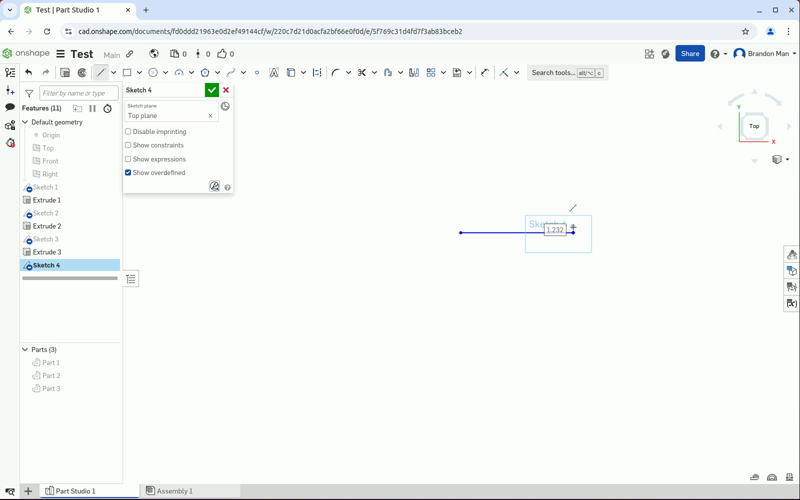
mouse_move(460, 226)
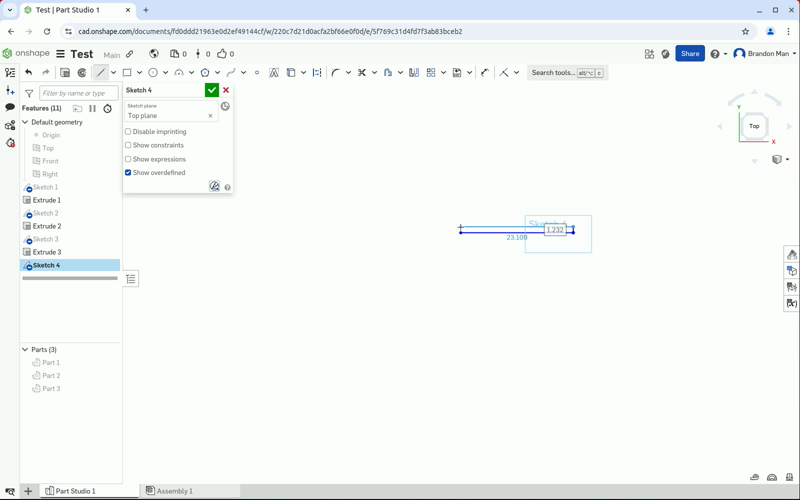
click(460, 226)
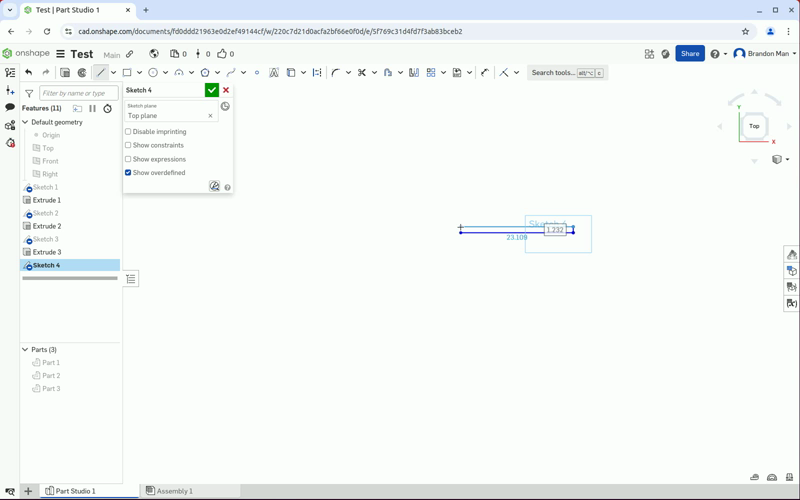
key_up(shift)
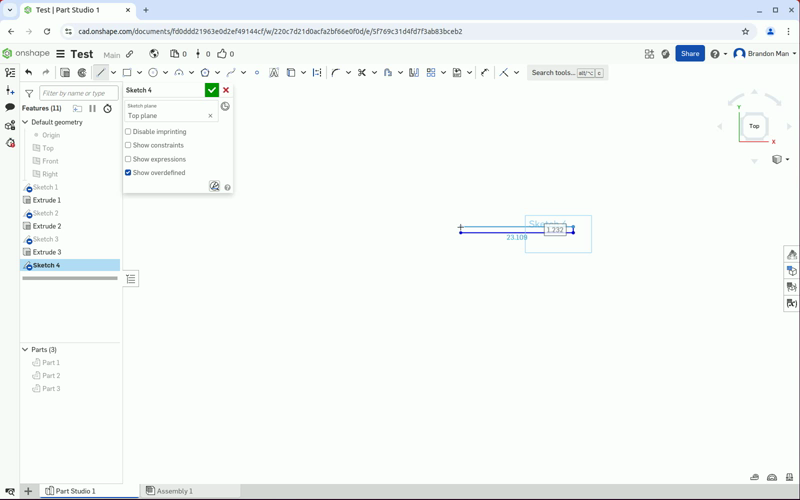
mouse_move(490, 226)
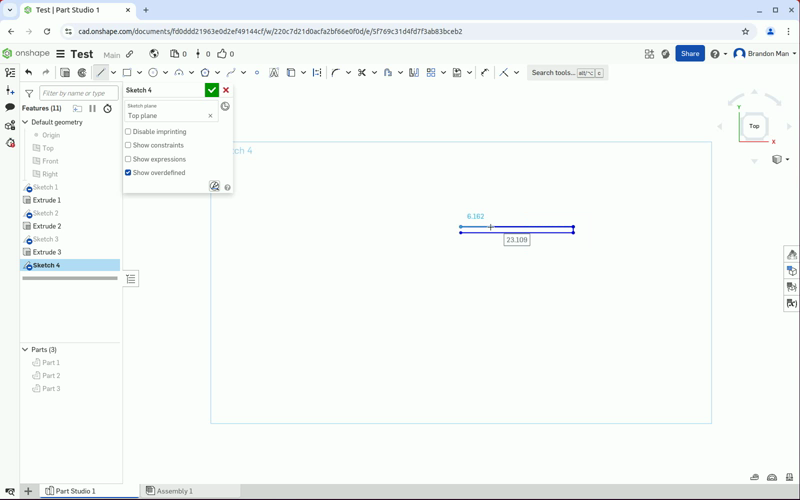
key_down(shift)
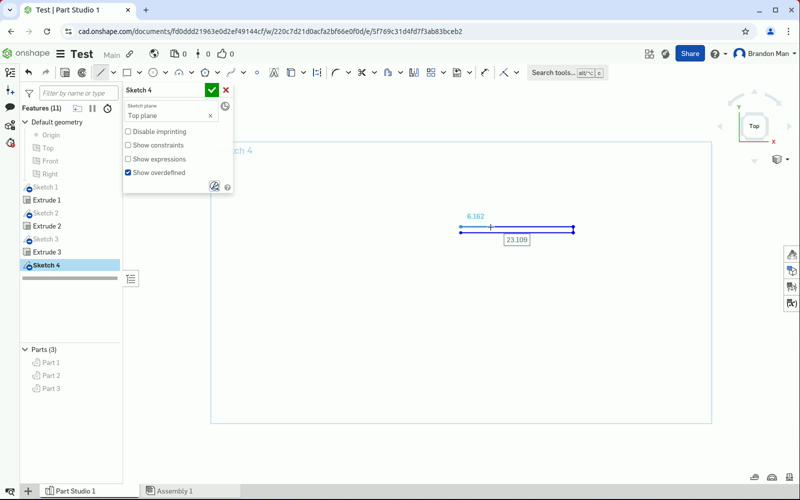
mouse_move(460, 232)
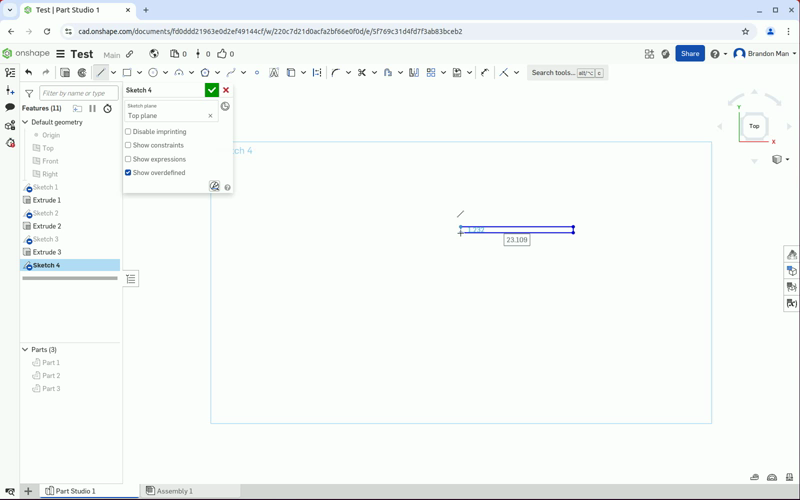
scroll(6)
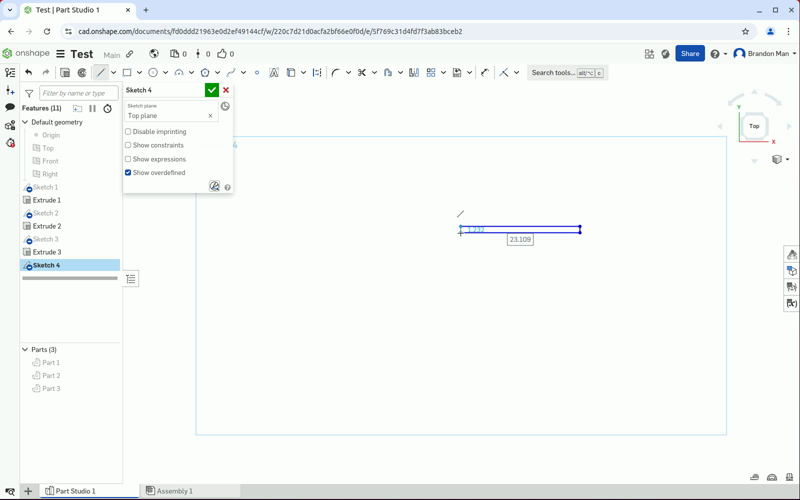
scroll(6)
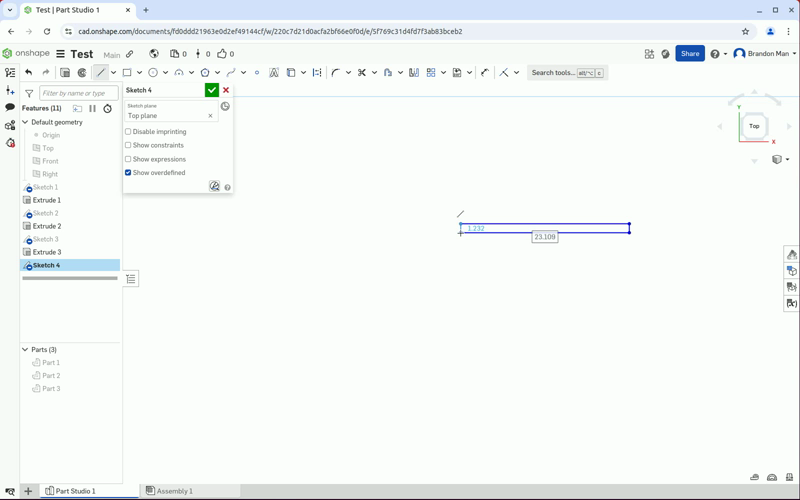
scroll(6)
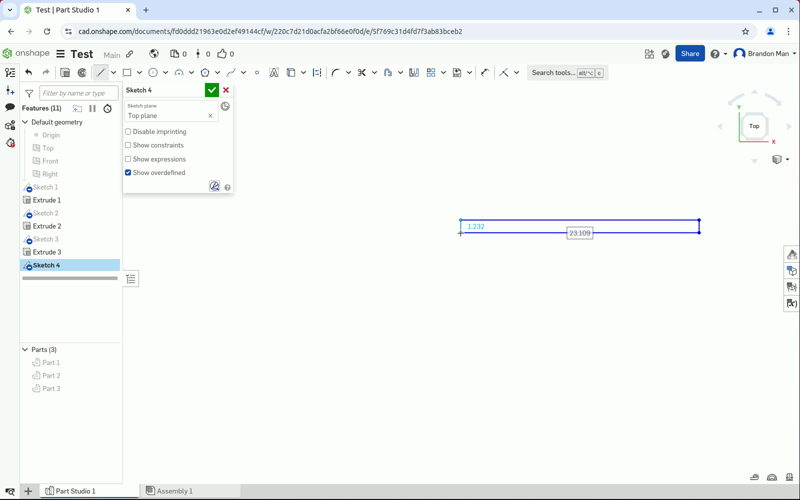
scroll(6)
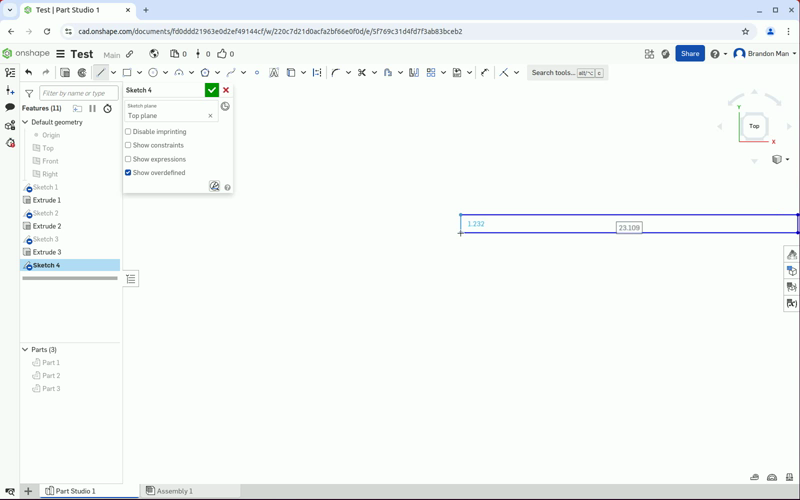
scroll(6)
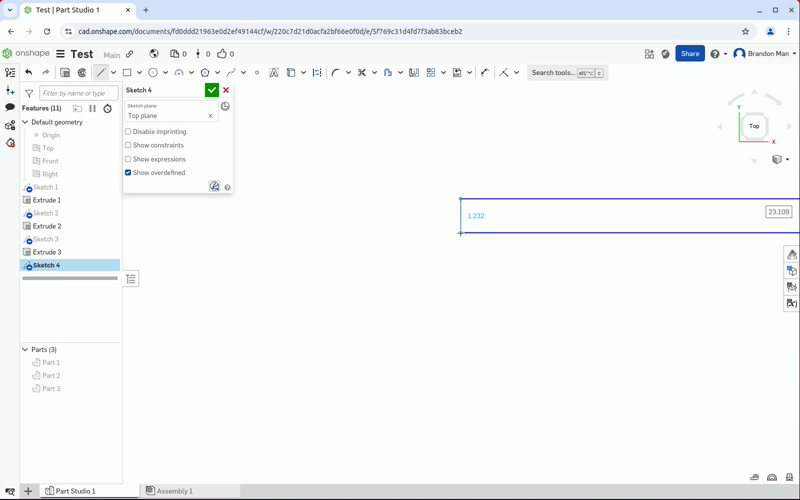
scroll(6)
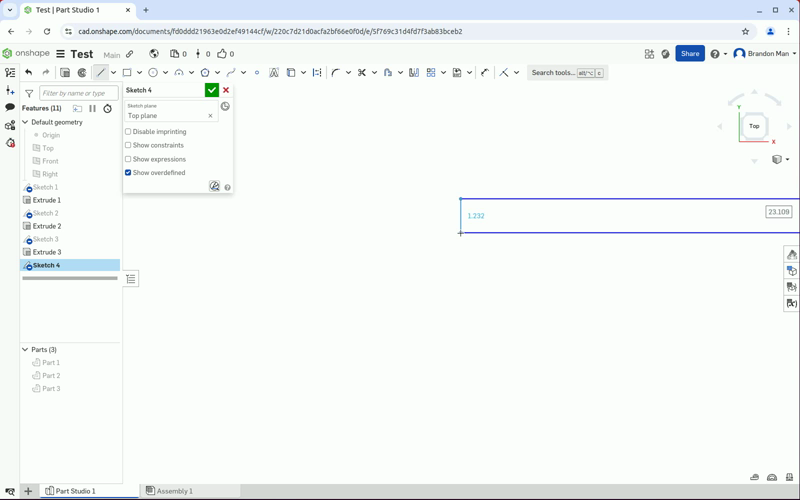
scroll(6)
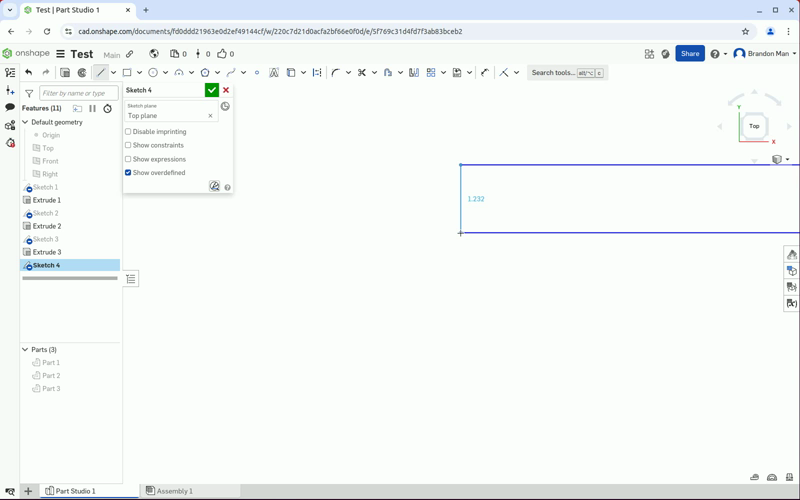
key_up(shift)
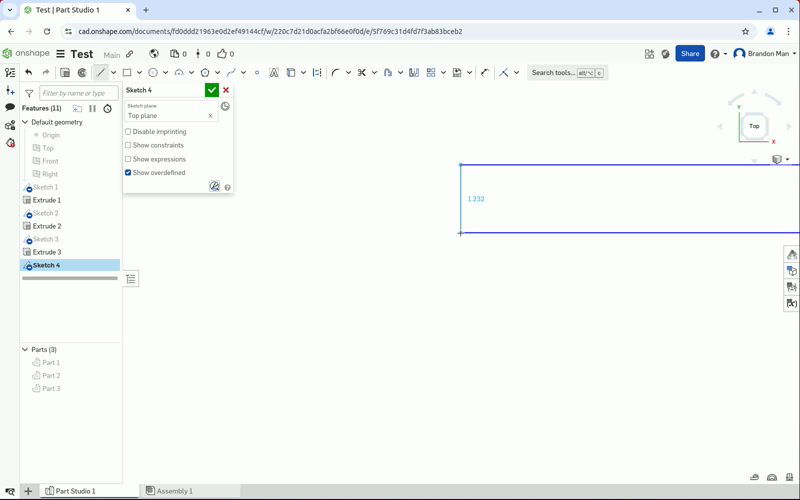
click(460, 232)
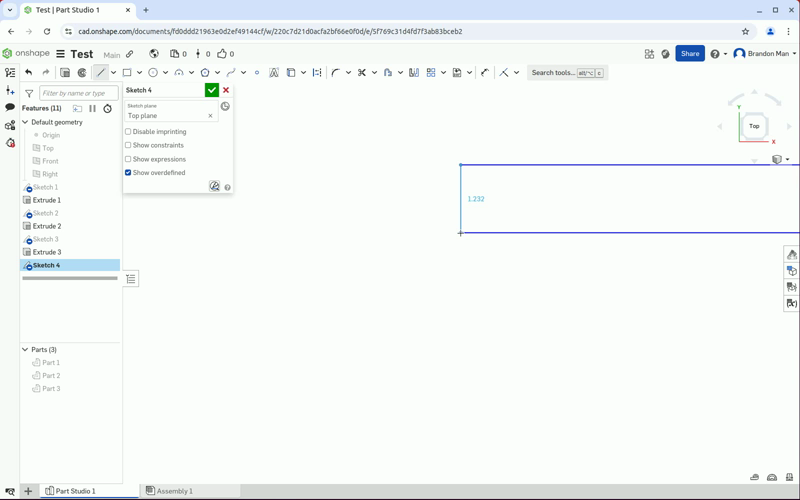
scroll(-6)
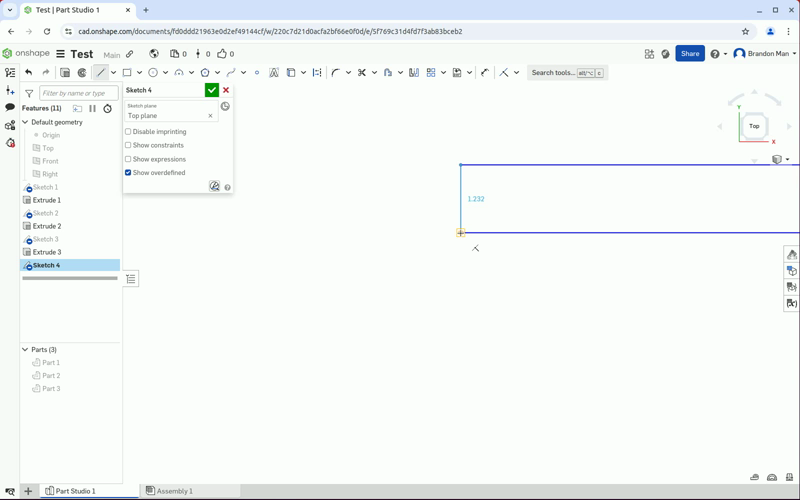
scroll(-6)
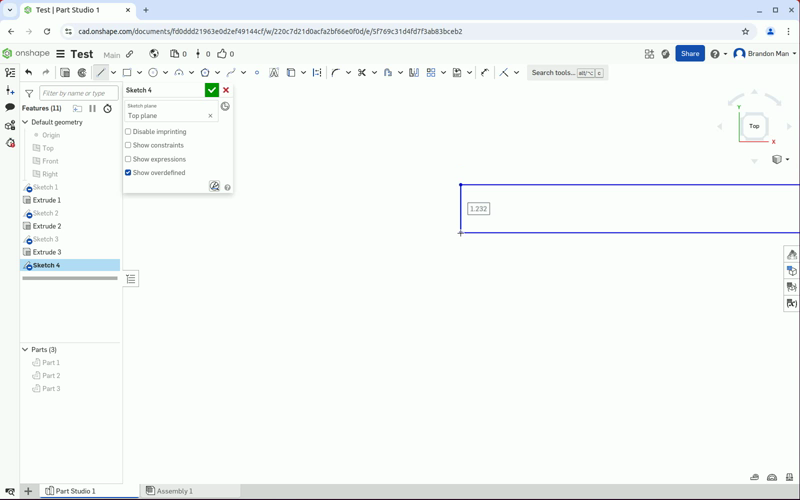
scroll(-6)
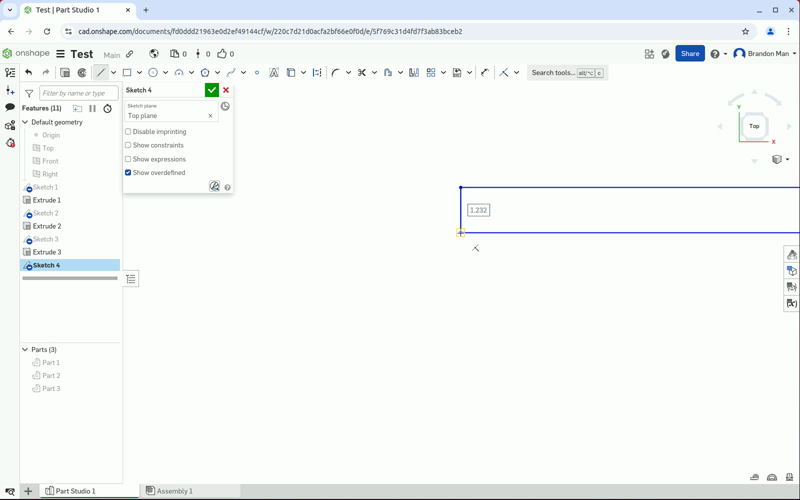
scroll(-6)
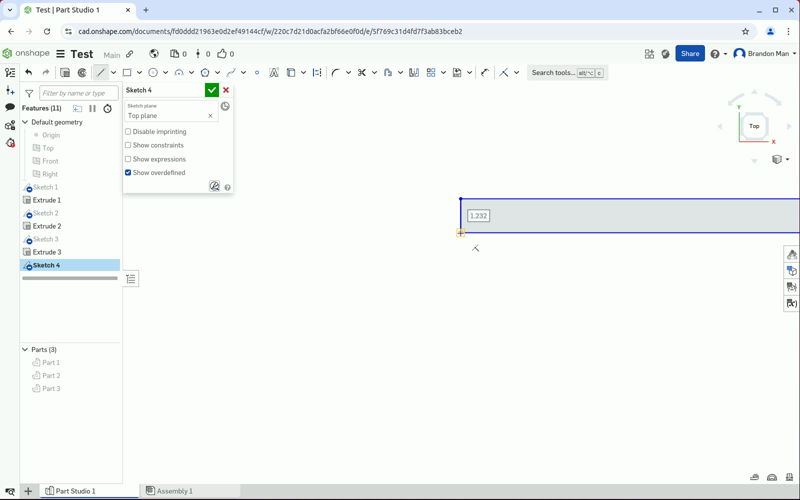
scroll(-6)
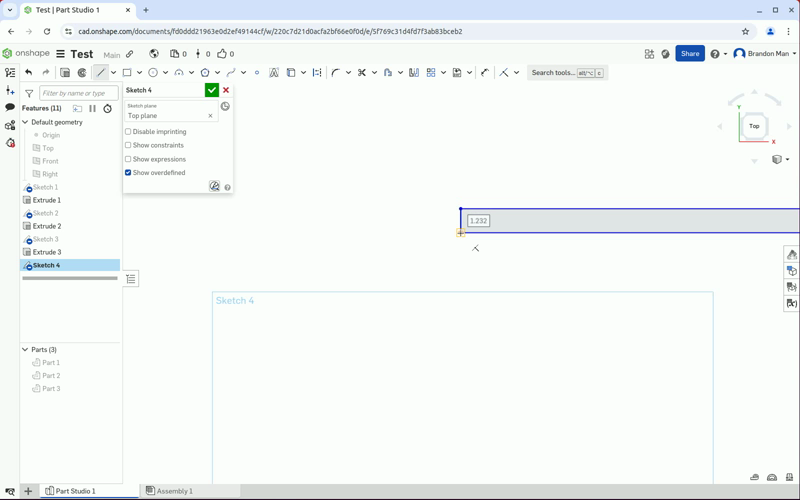
scroll(-6)
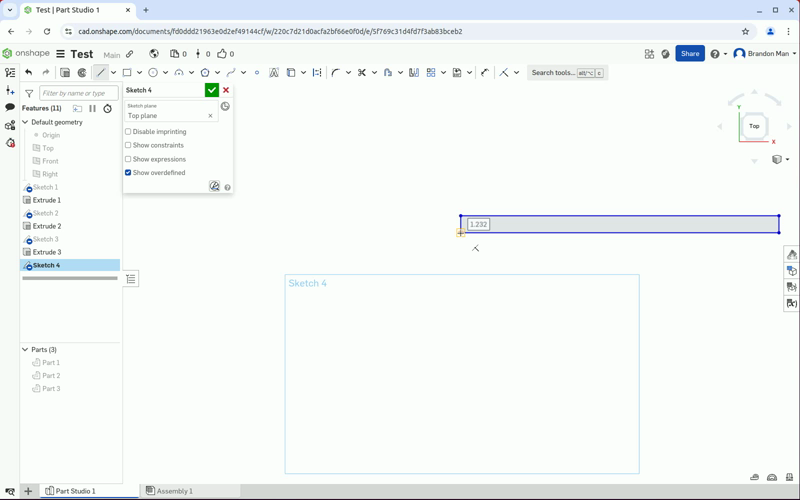
scroll(-6)
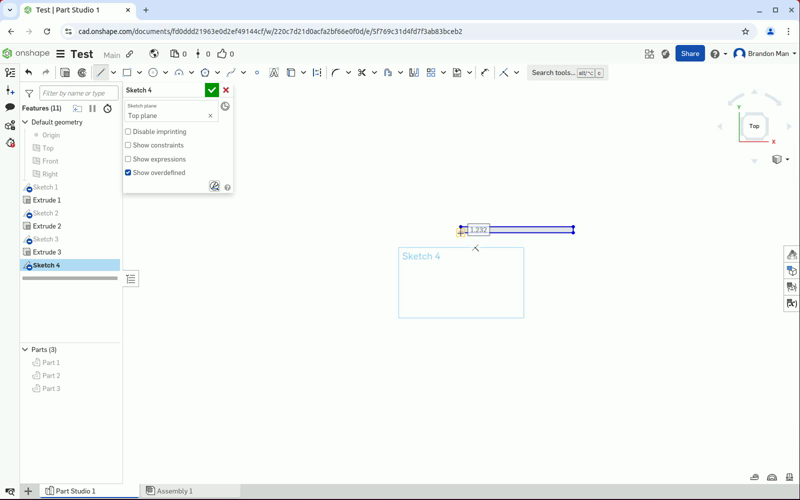
key(esc)
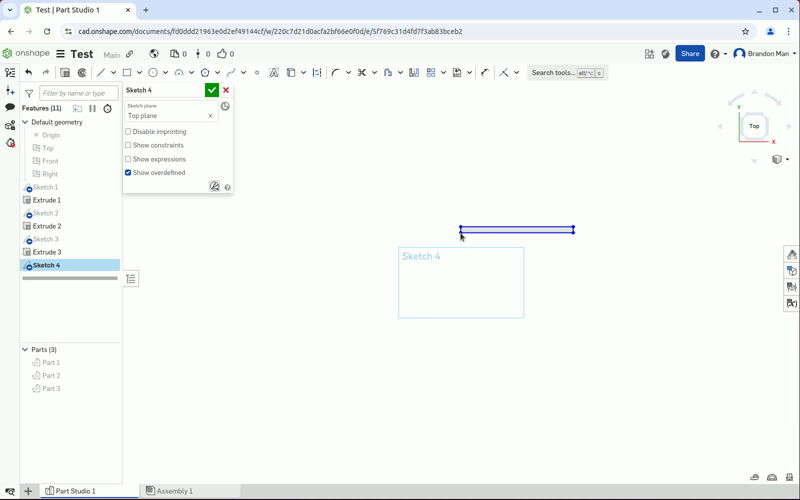
mouse_move(552, 227)
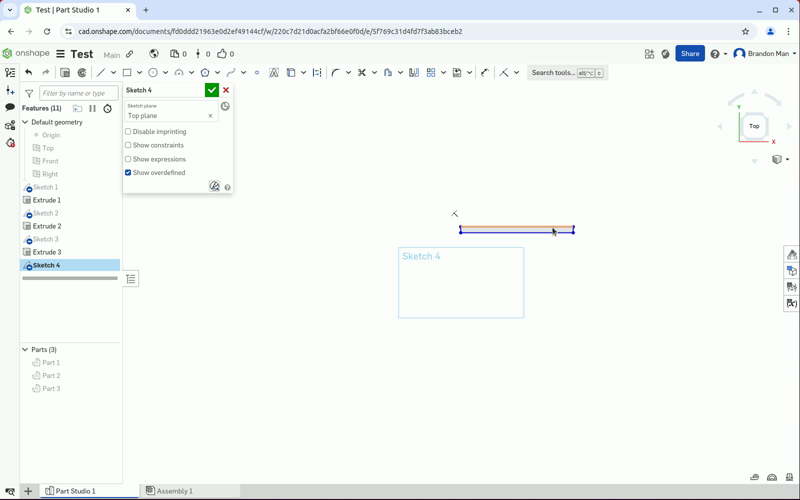
scroll(6)
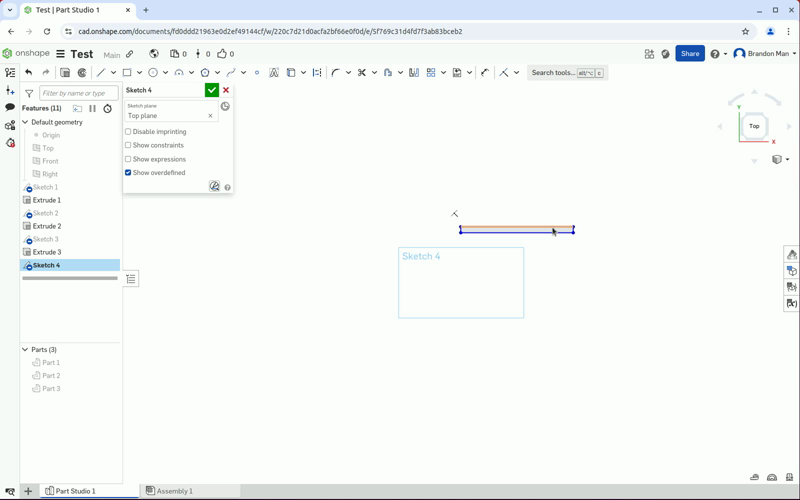
scroll(6)
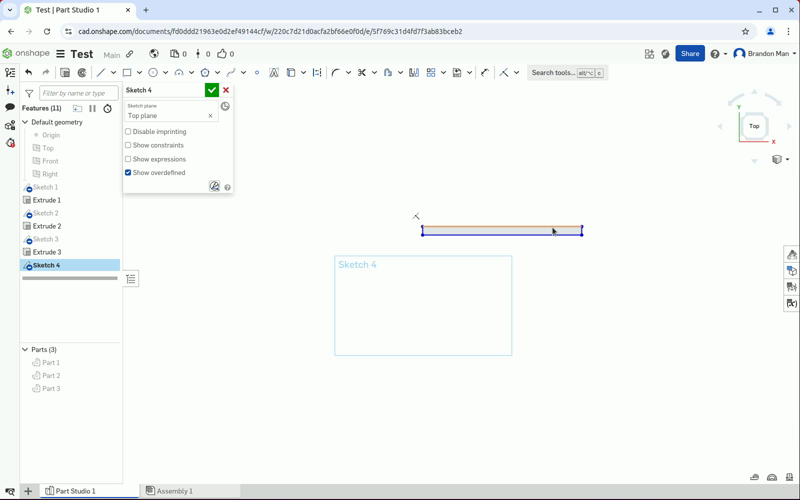
scroll(6)
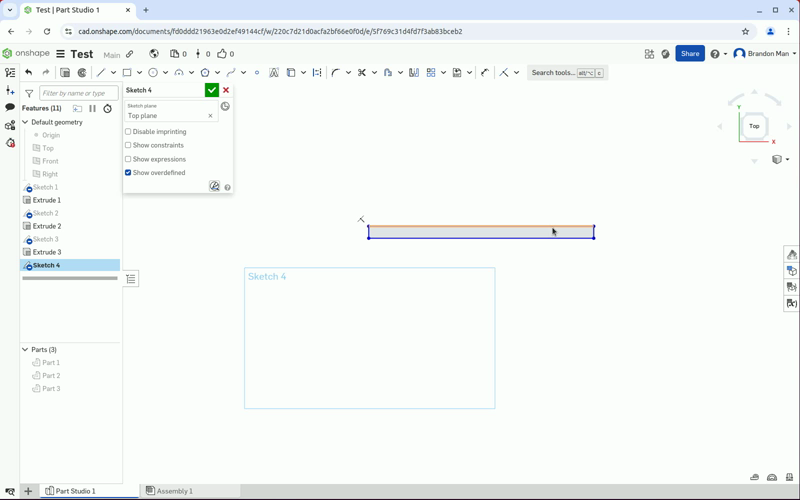
scroll(6)
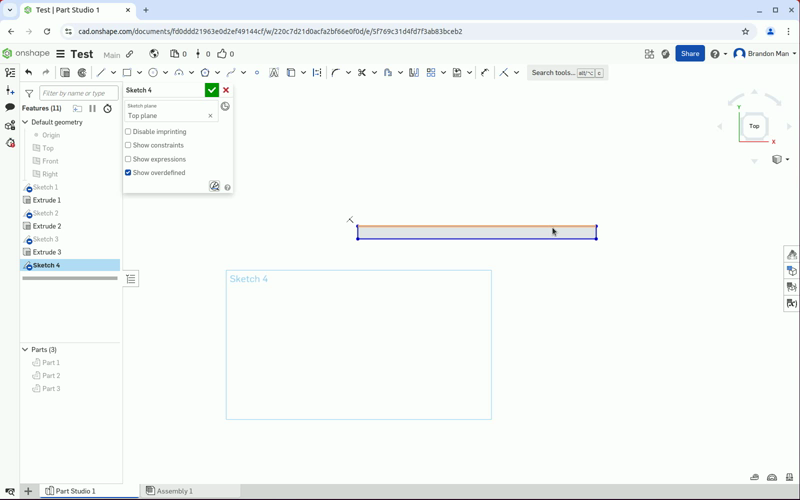
scroll(6)
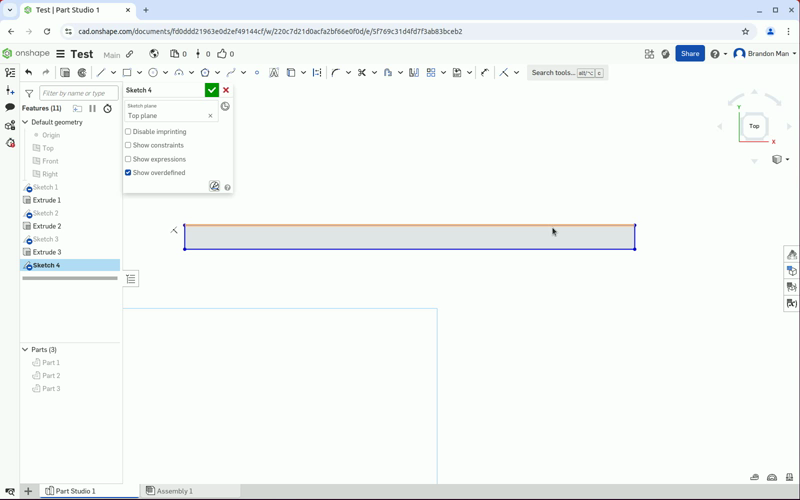
scroll(6)
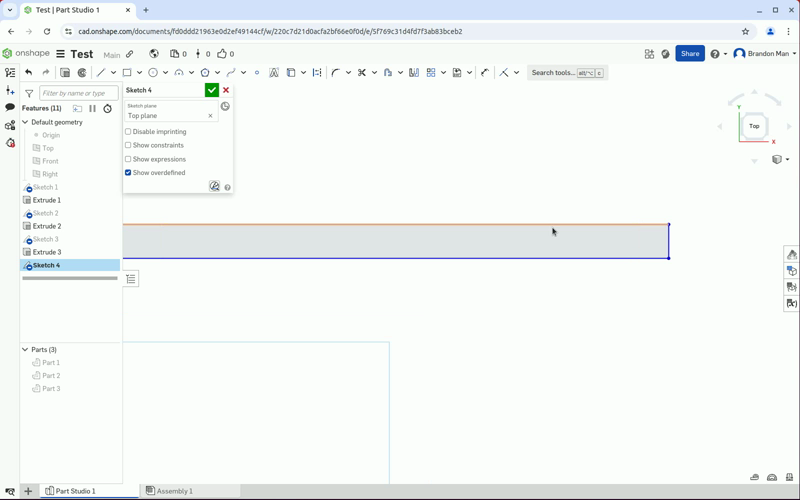
scroll(6)
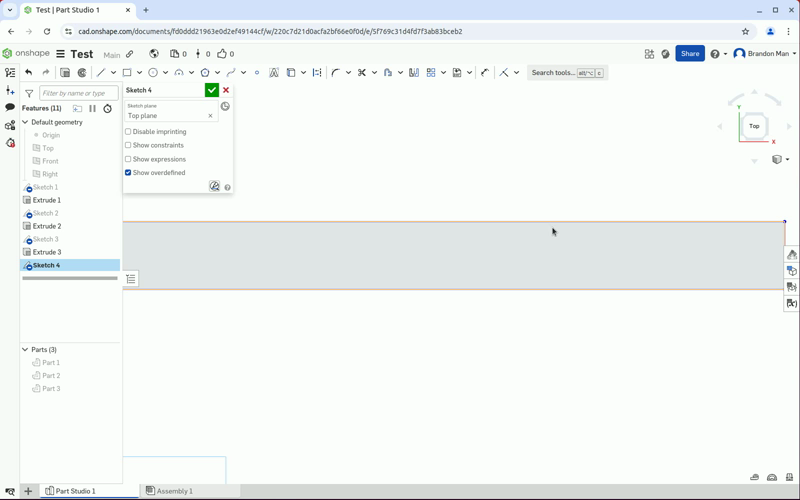
click(552, 227)
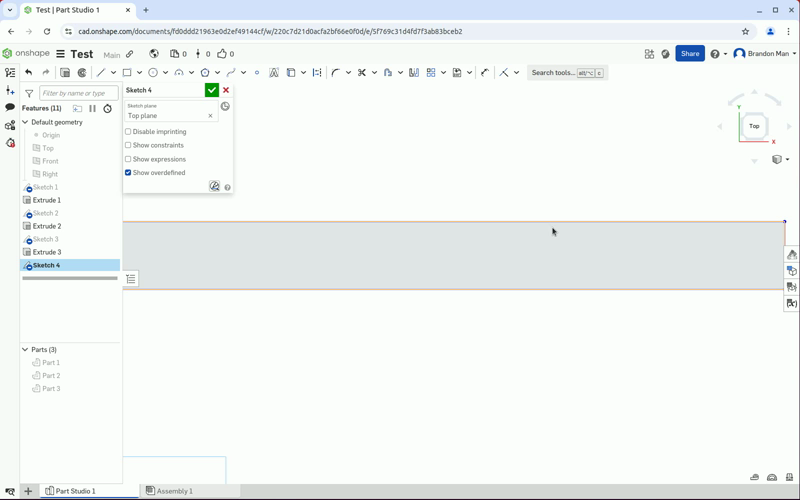
scroll(-6)
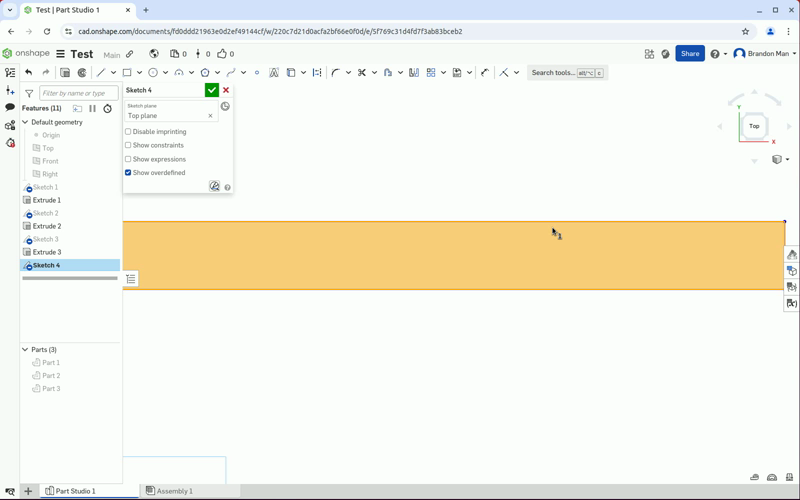
scroll(-6)
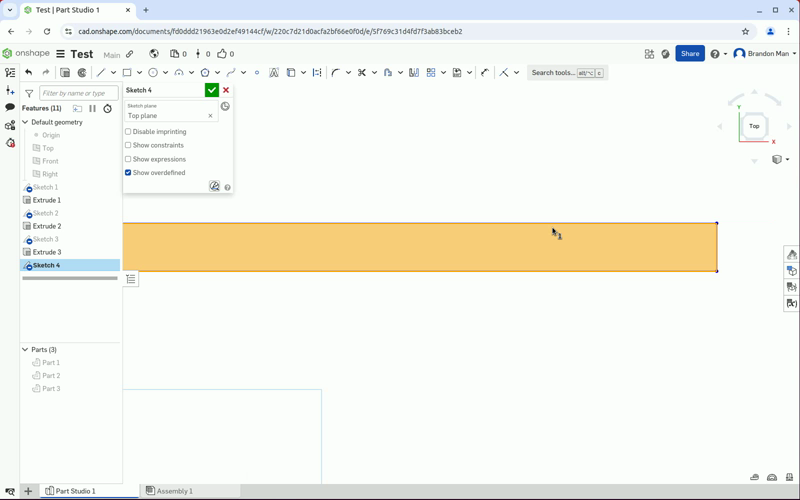
scroll(-6)
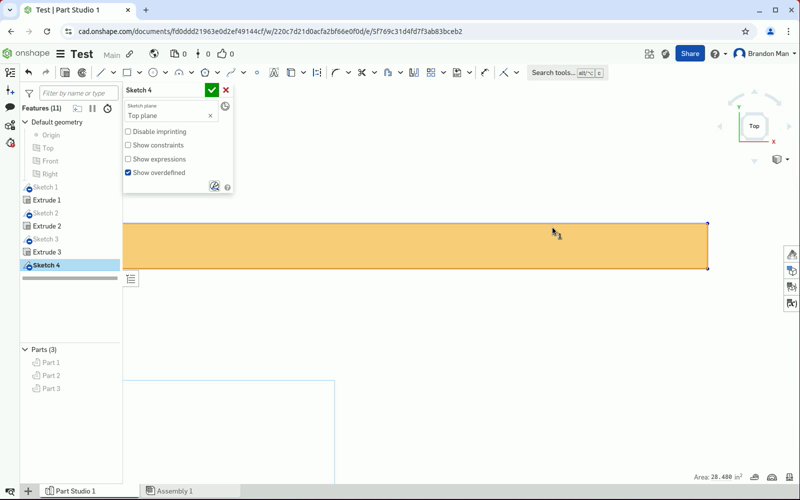
scroll(-6)
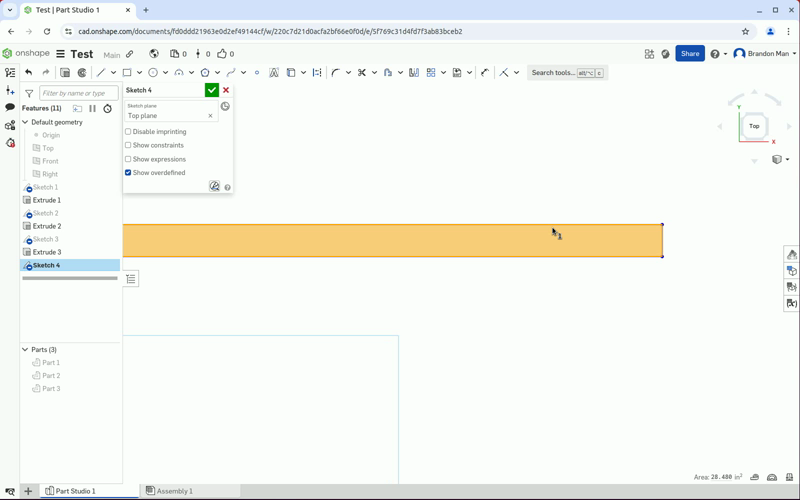
scroll(-6)
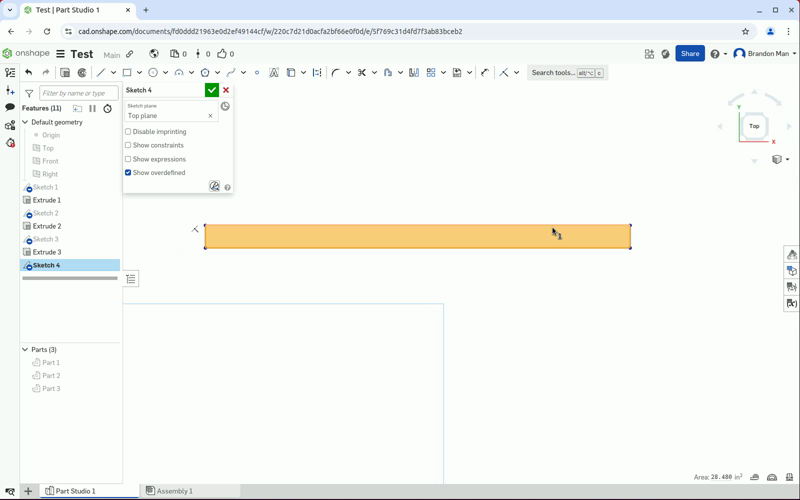
scroll(-6)
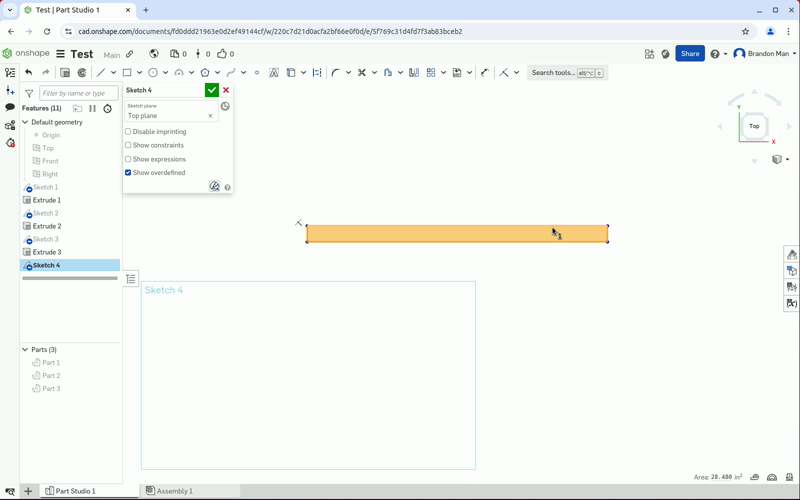
scroll(-6)
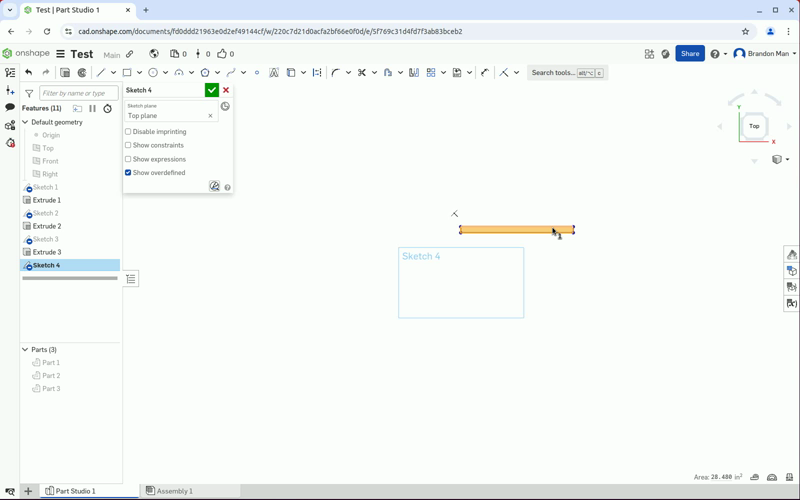
mouse_move(73, 352)
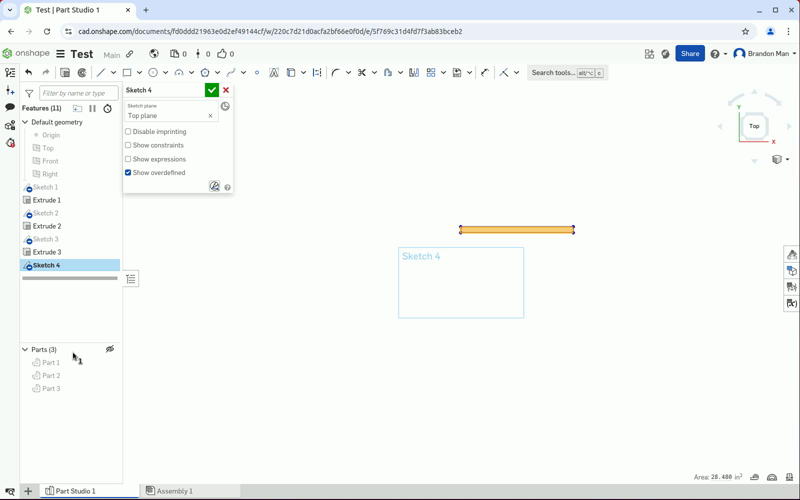
key(shift+y)
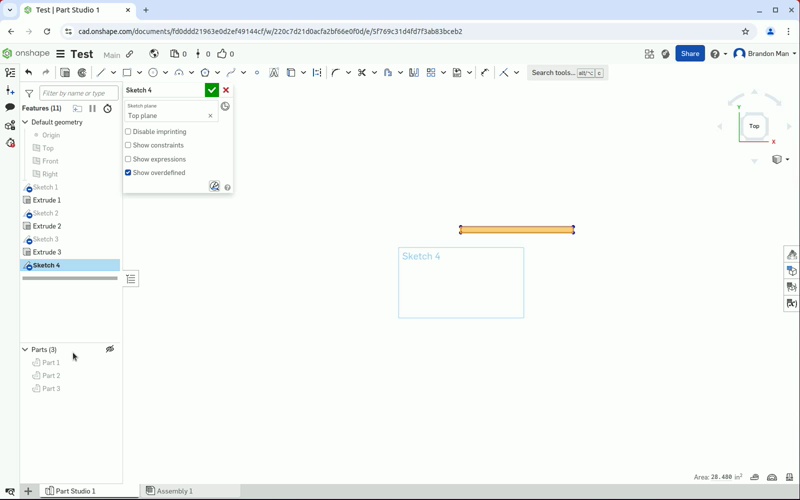
key(shift+e)
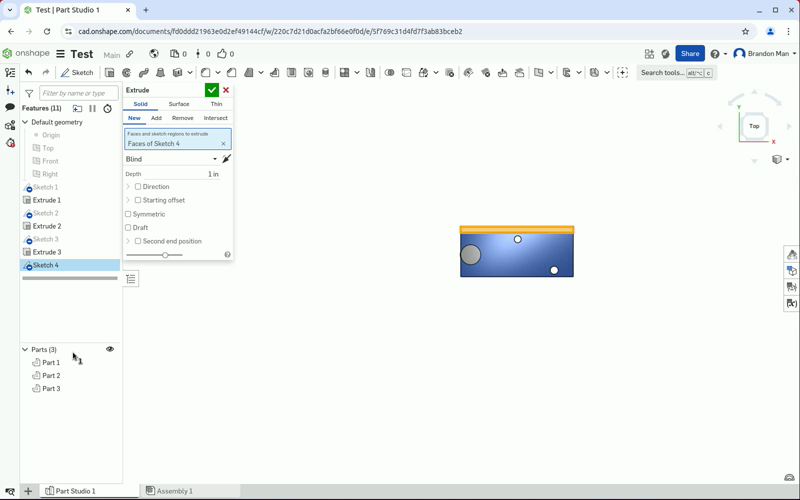
mouse_move(143, 106)
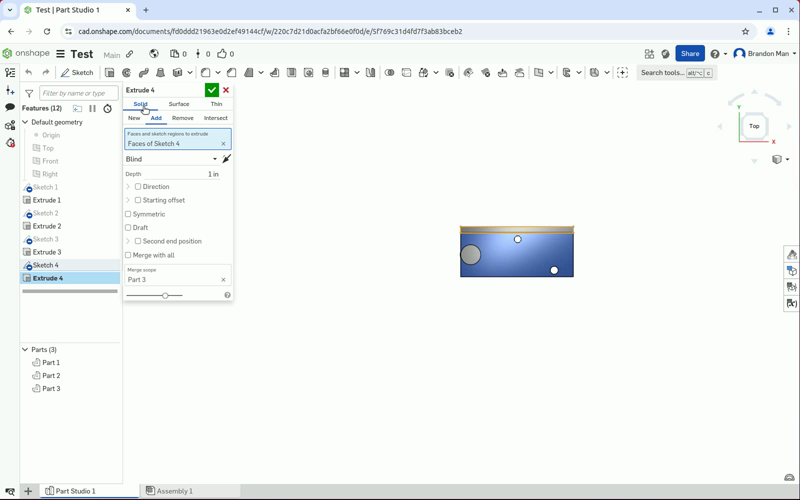
click(143, 106)
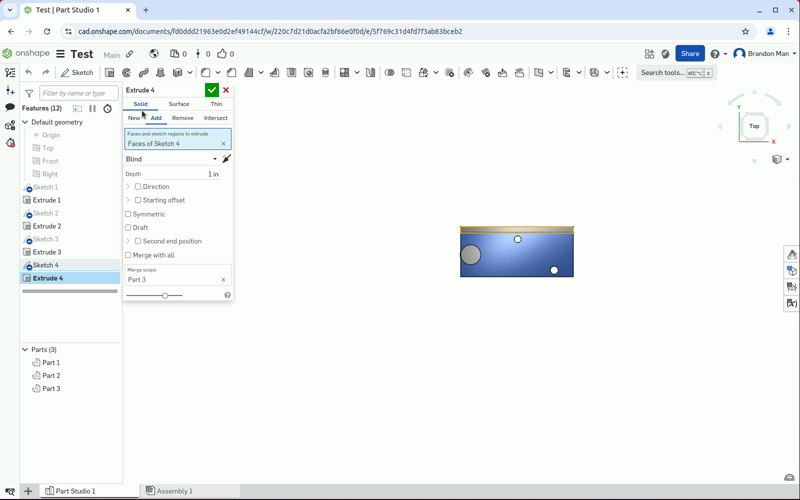
mouse_move(137, 120)
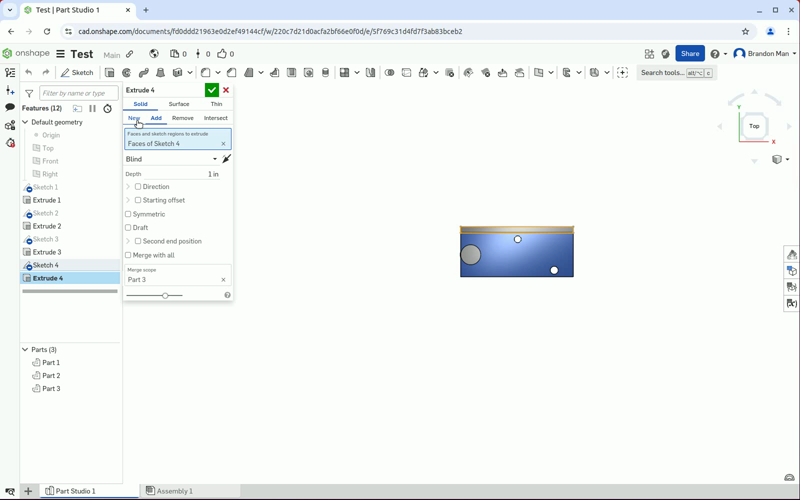
click(137, 120)
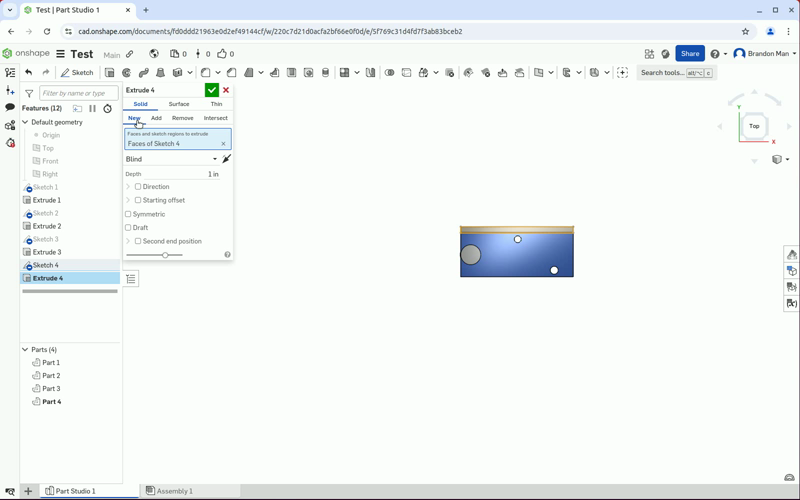
key(tab, 4)
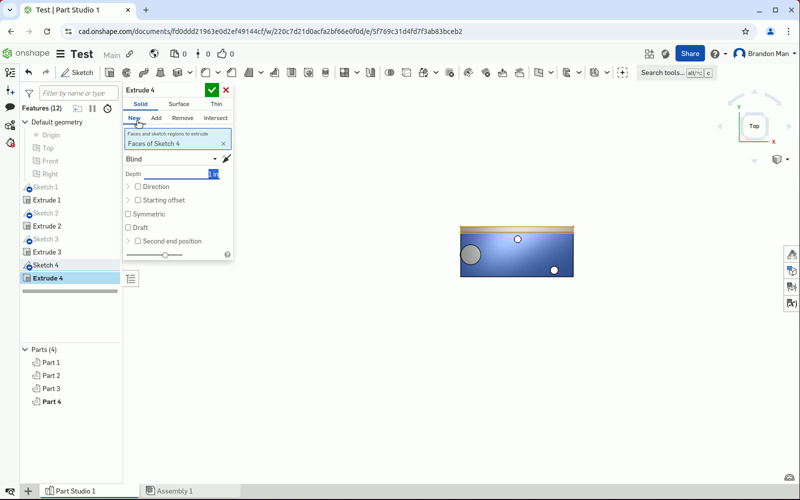
text(9.628)
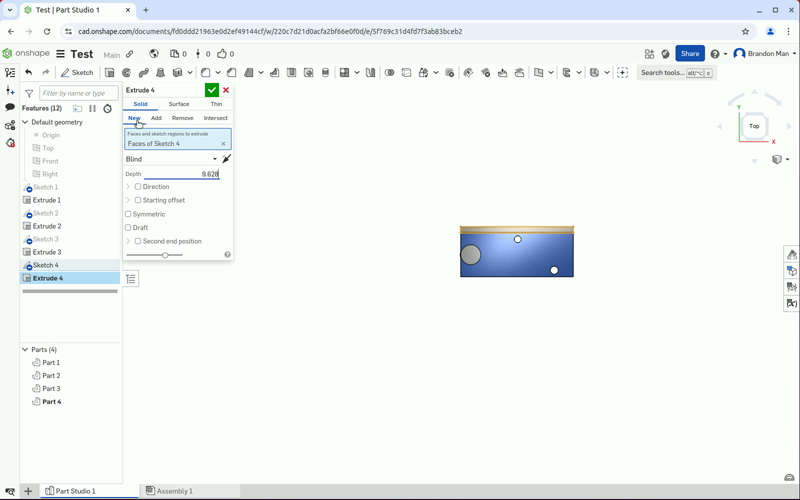
key(enter)
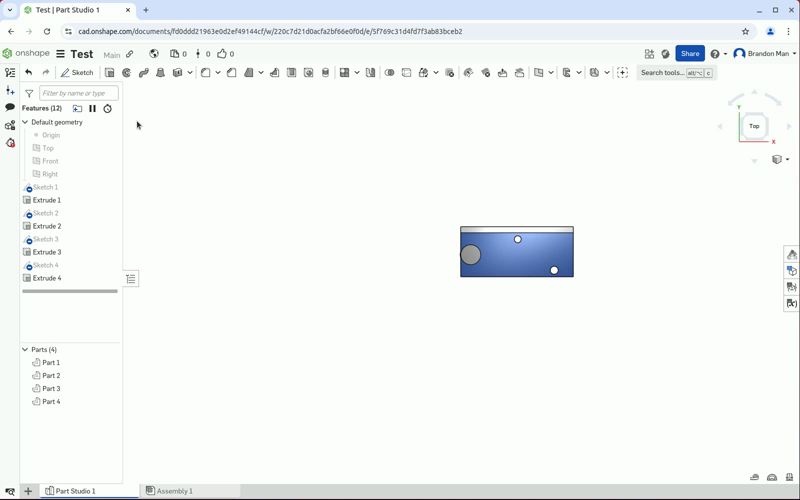
key(shift+h)
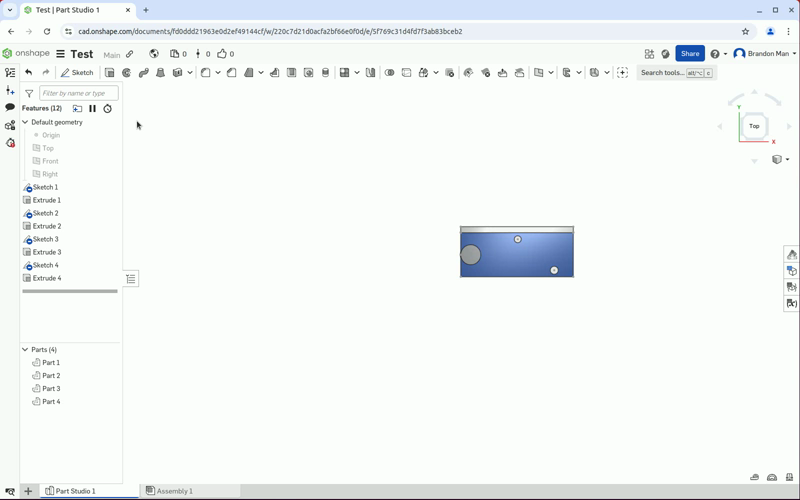
key(shift+h)
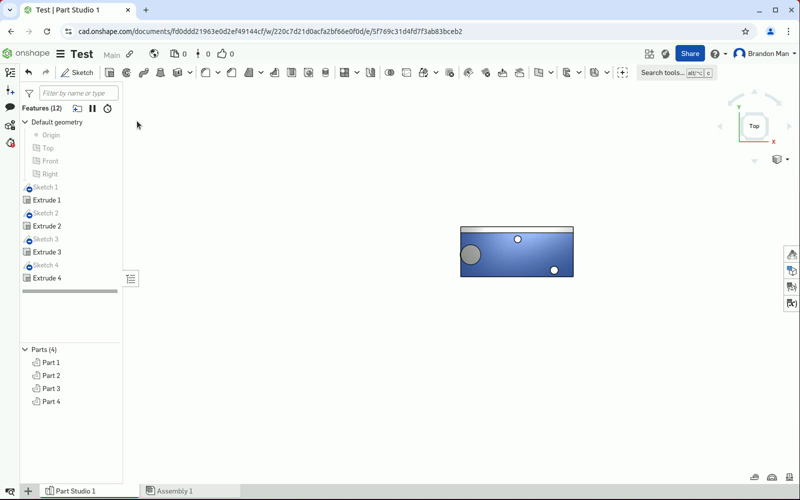
mouse_move(73, 189)
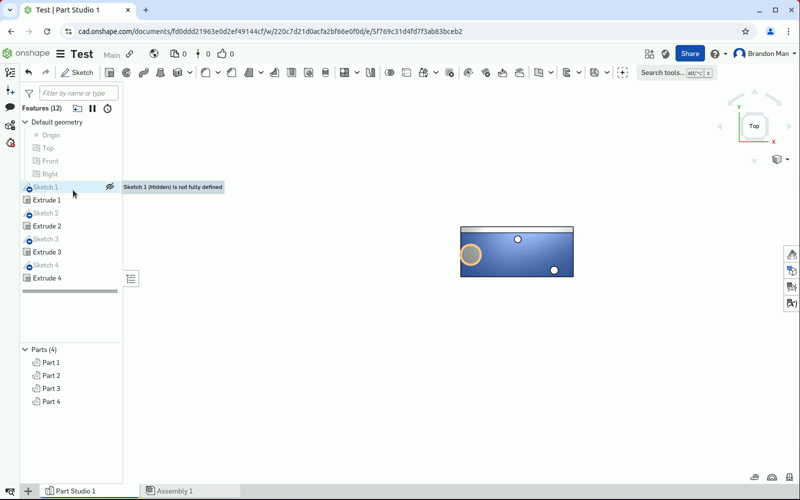
click(73, 189)
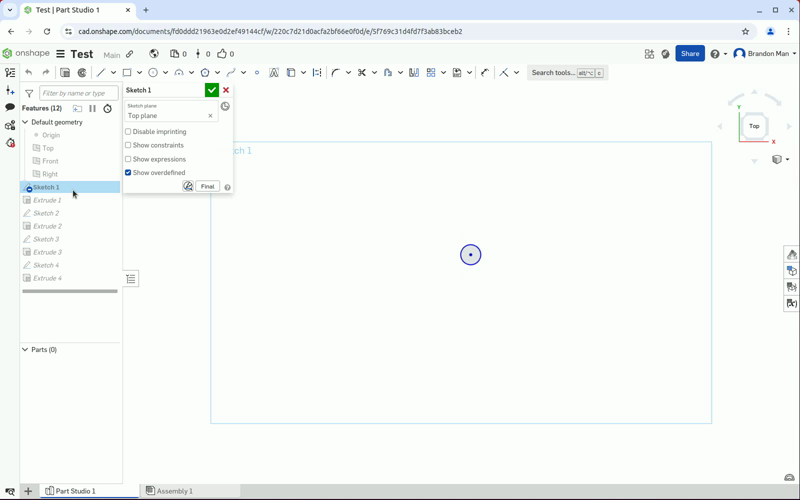
mouse_move(229, 92)
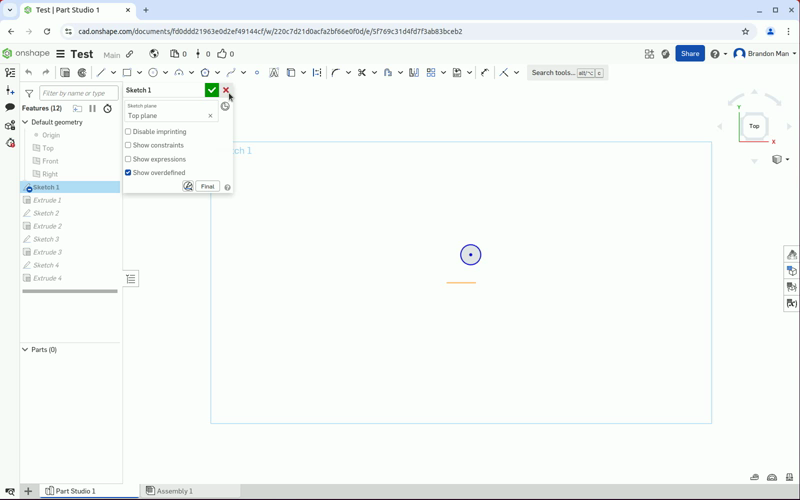
click(229, 92)
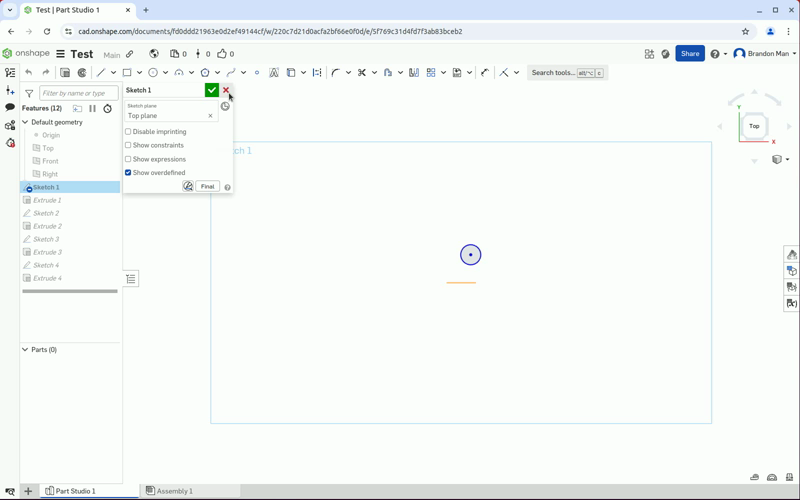
key(shift+s)
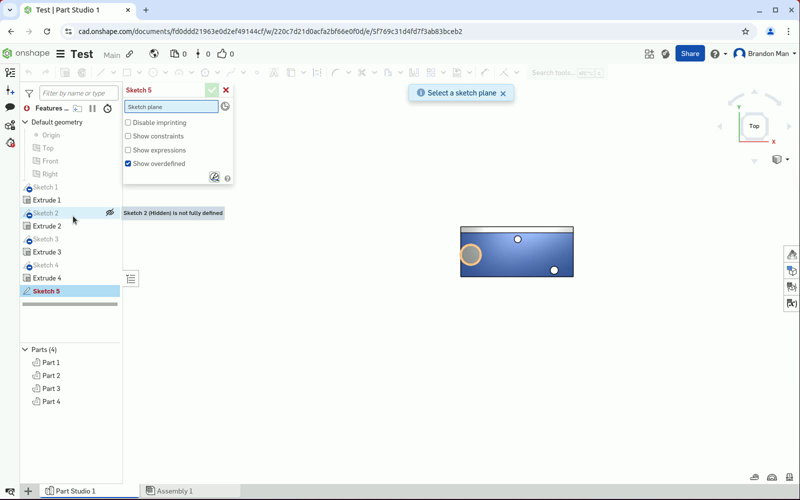
scroll(3)
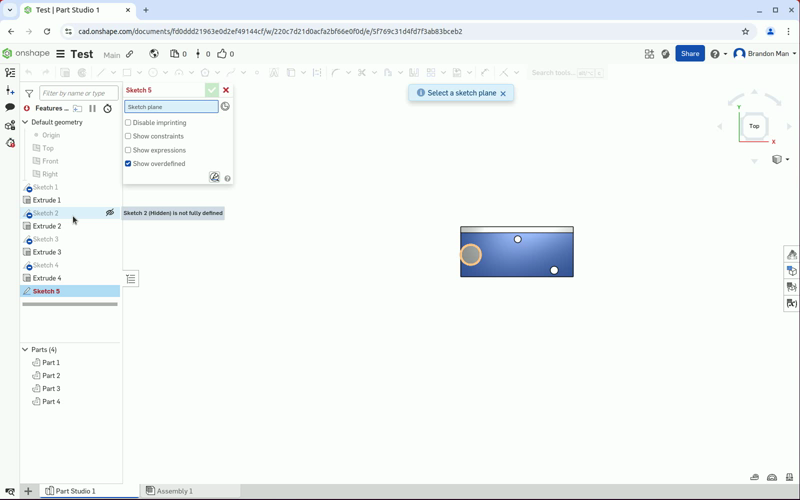
mouse_move(73, 150)
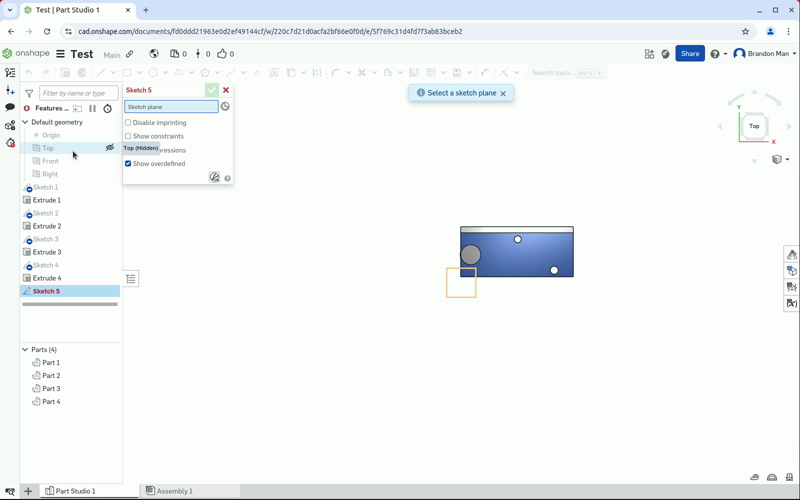
click(73, 150)
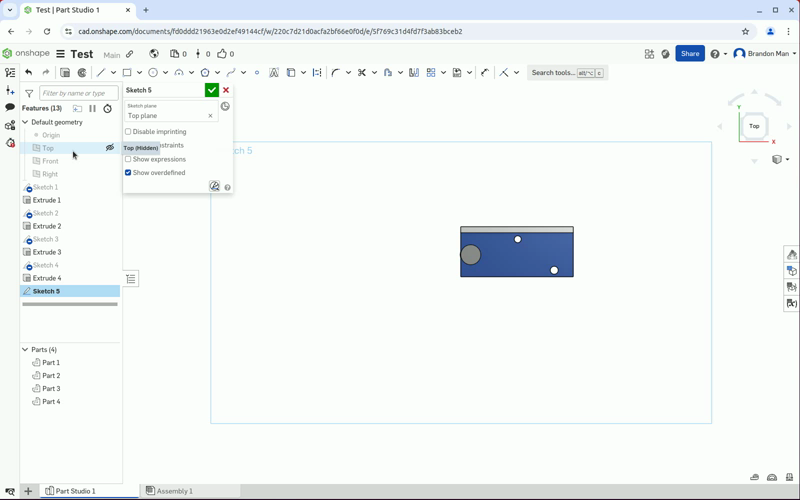
mouse_move(73, 352)
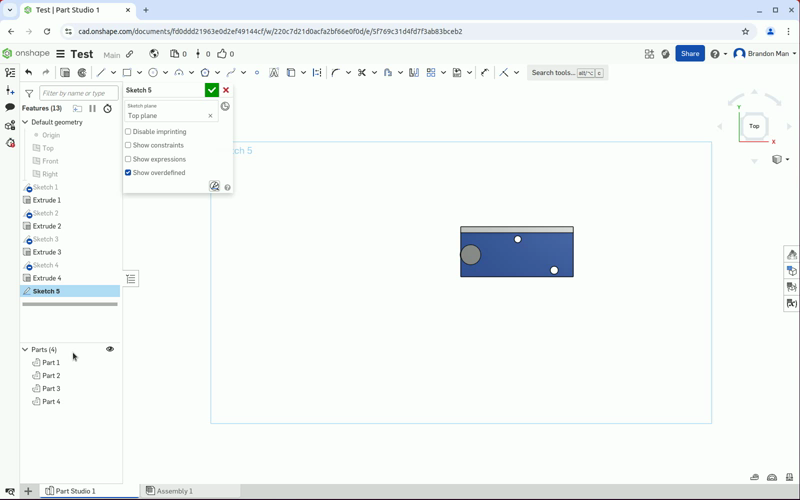
key(y)
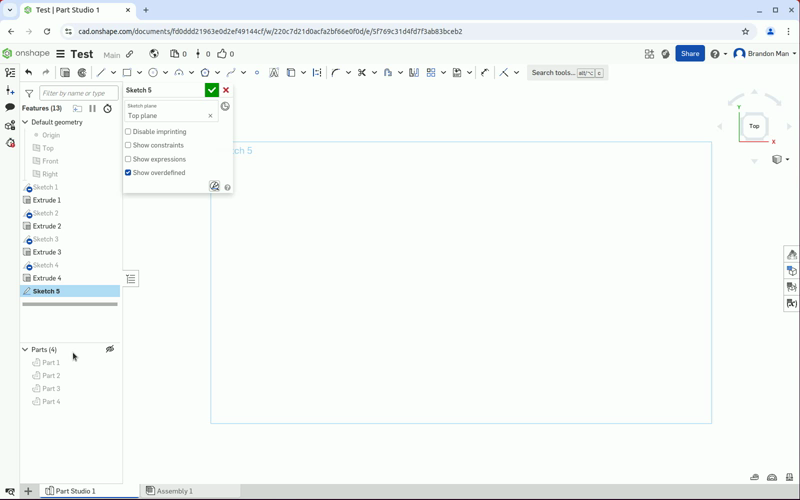
key(l)
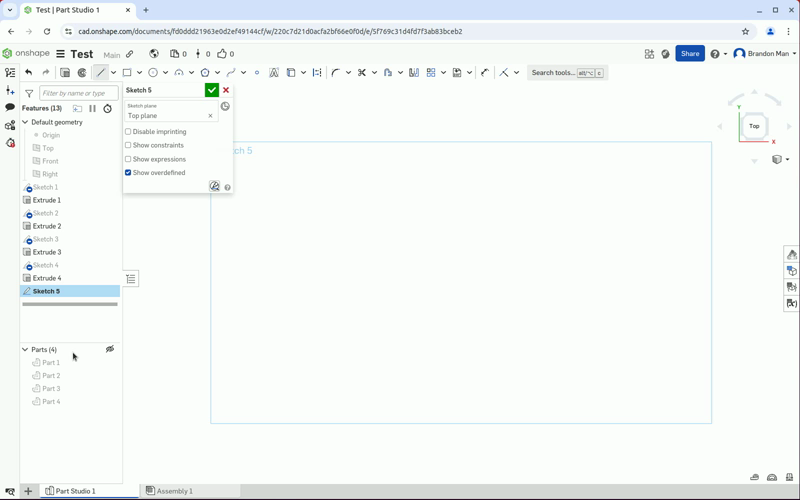
key_down(shift)
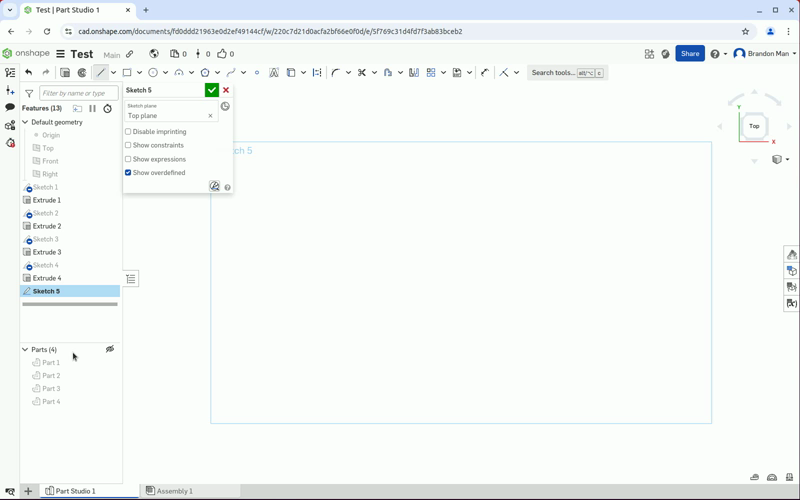
mouse_move(460, 282)
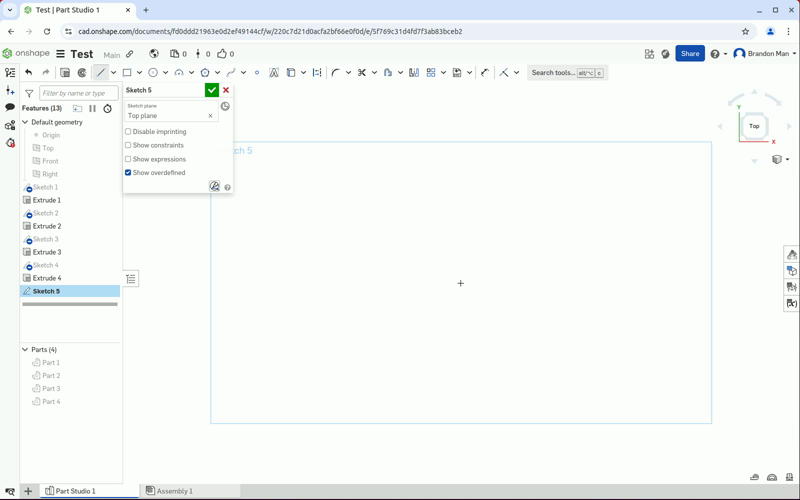
click(460, 282)
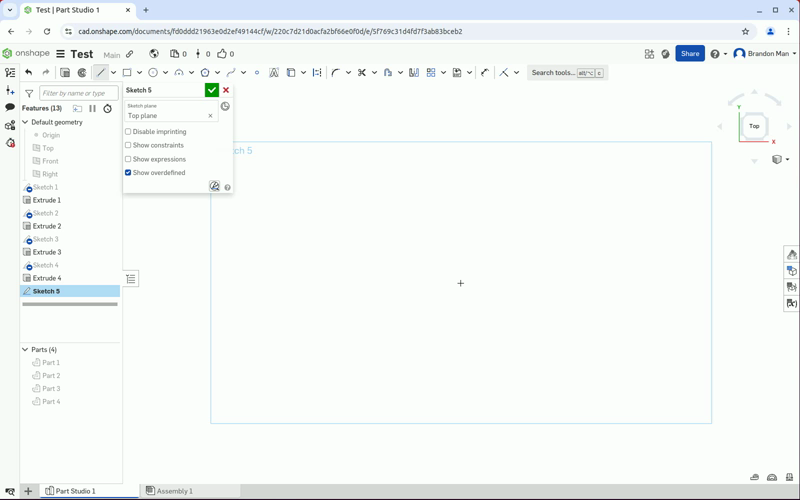
key_up(shift)
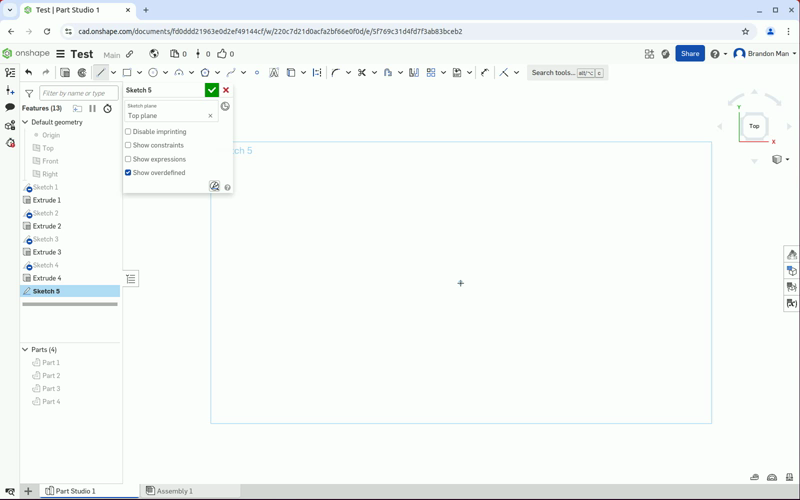
key_down(shift)
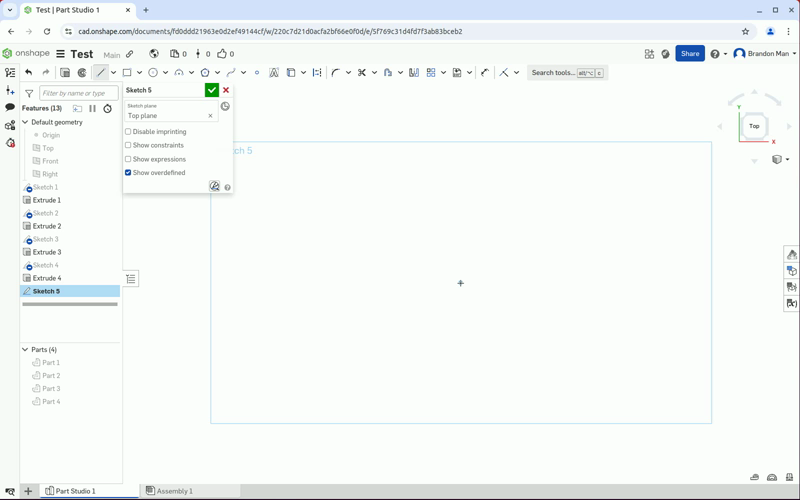
mouse_move(573, 282)
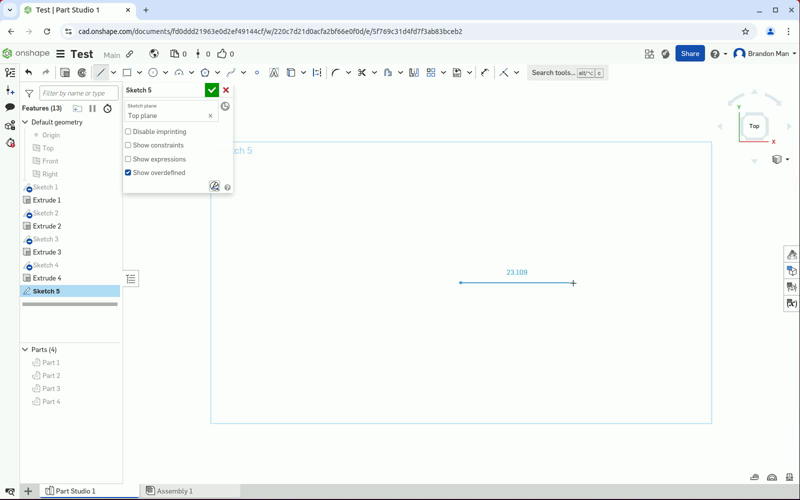
click(573, 282)
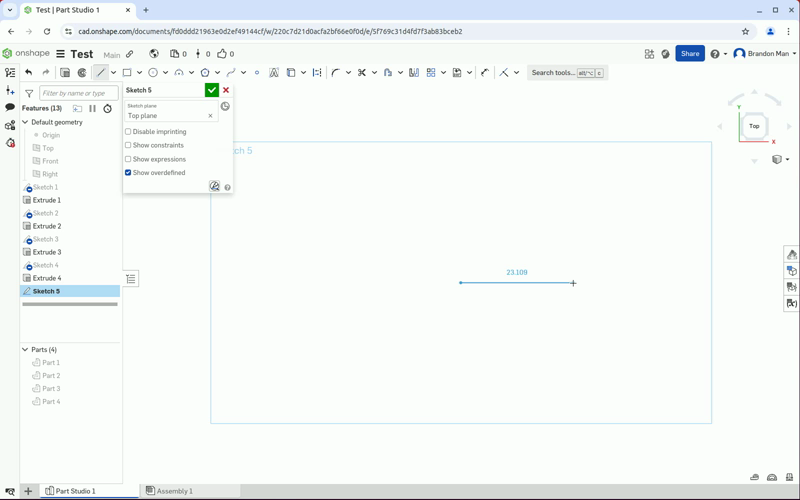
key_up(shift)
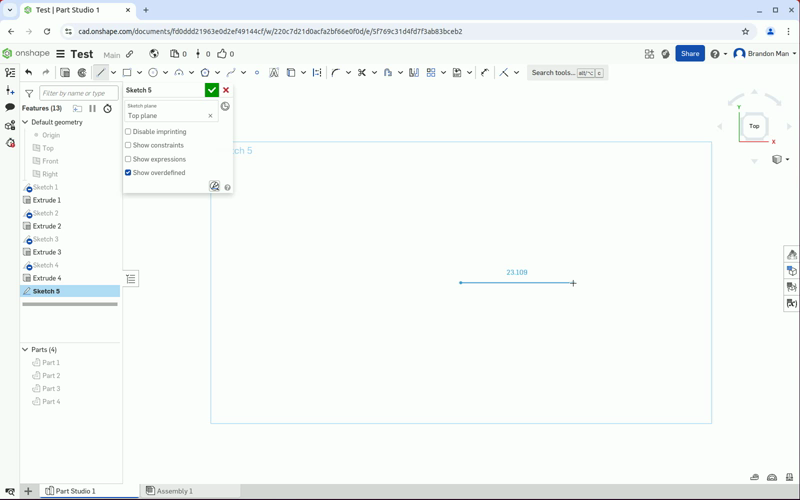
key_down(shift)
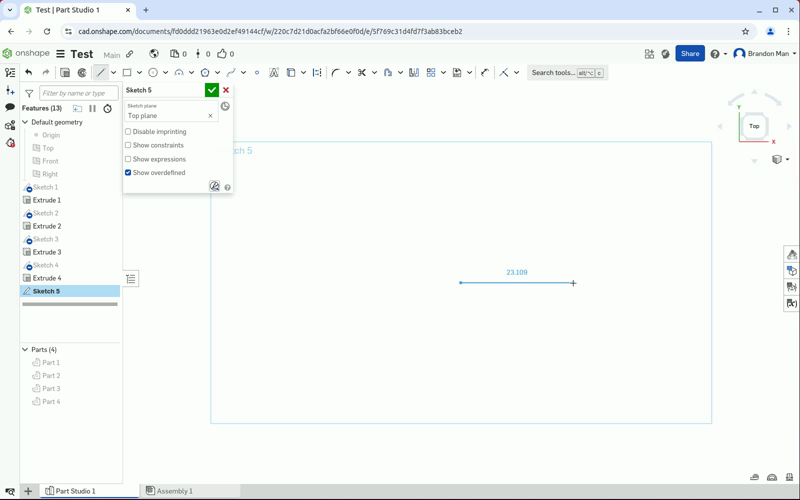
mouse_move(589, 282)
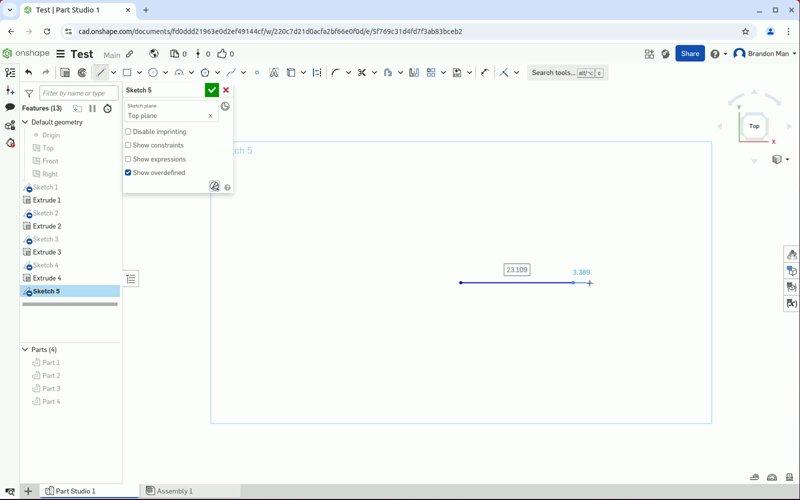
mouse_move(573, 276)
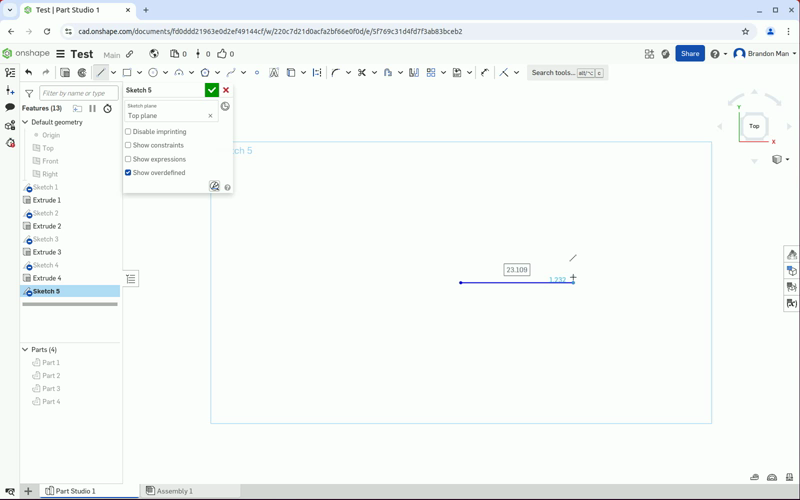
scroll(6)
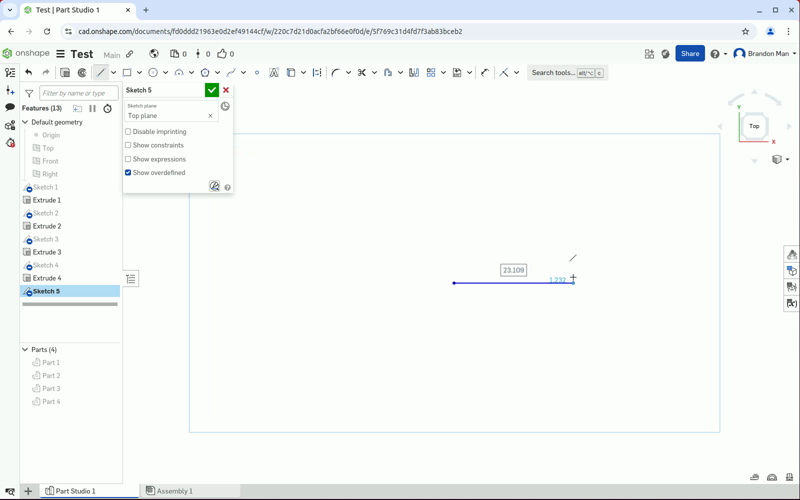
scroll(6)
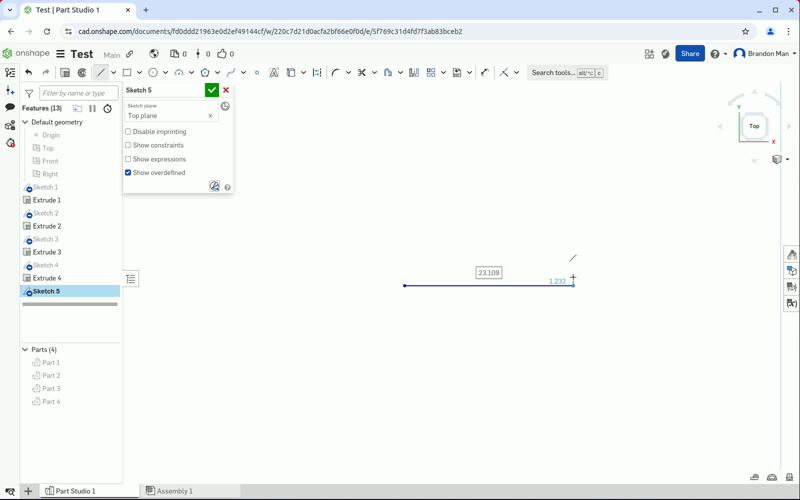
scroll(6)
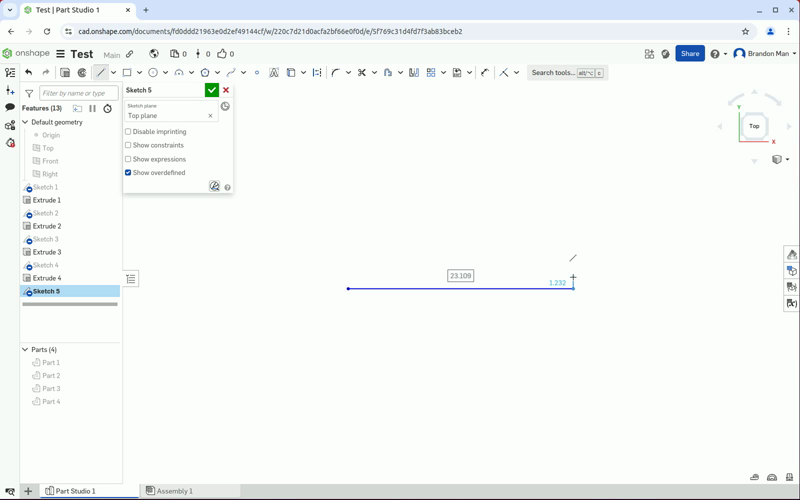
scroll(6)
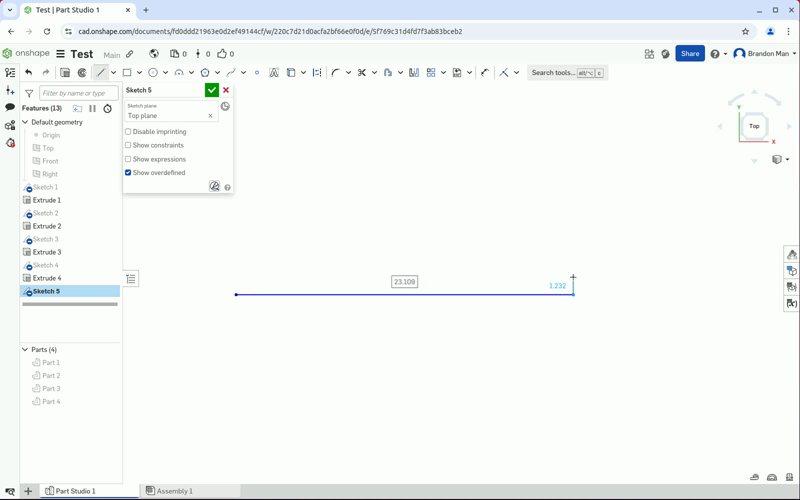
scroll(6)
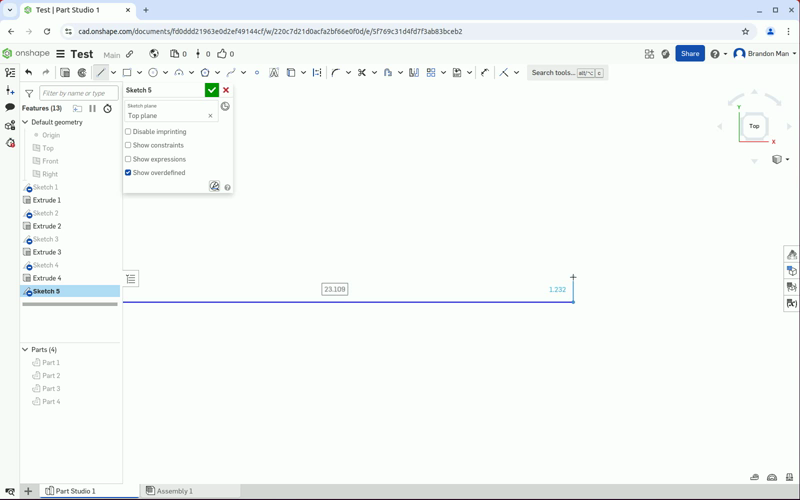
scroll(6)
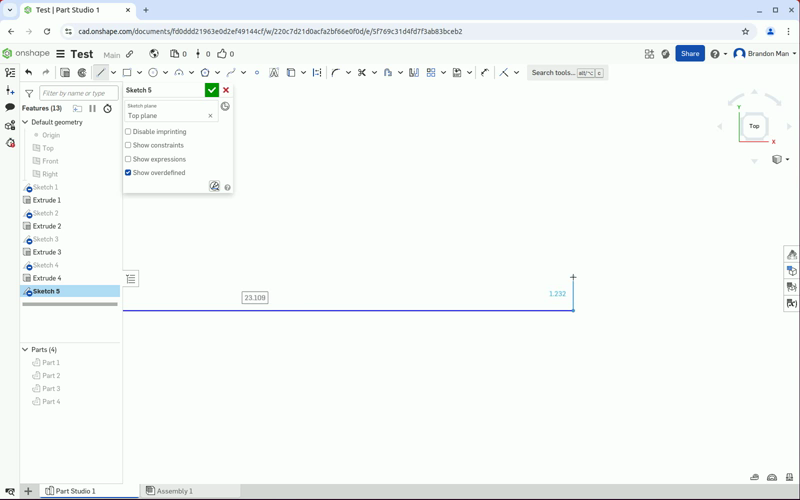
scroll(6)
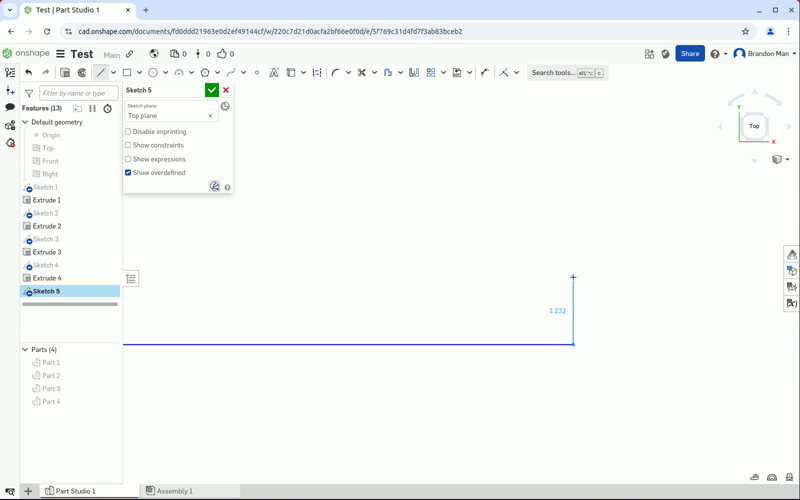
click(573, 276)
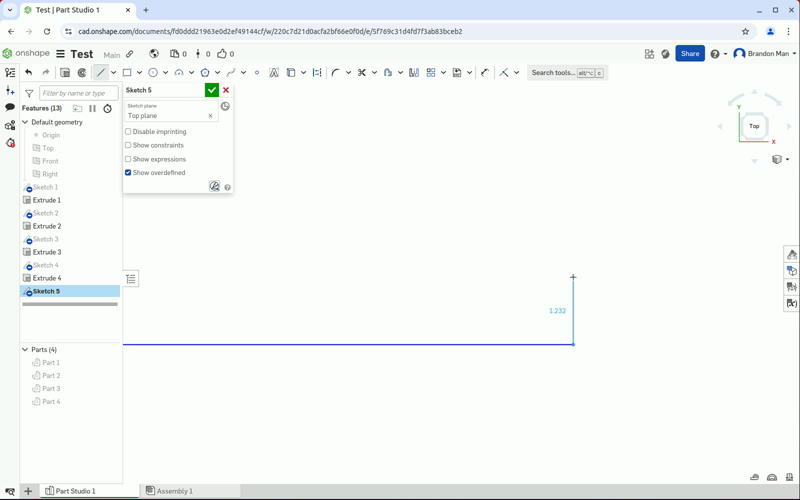
scroll(-6)
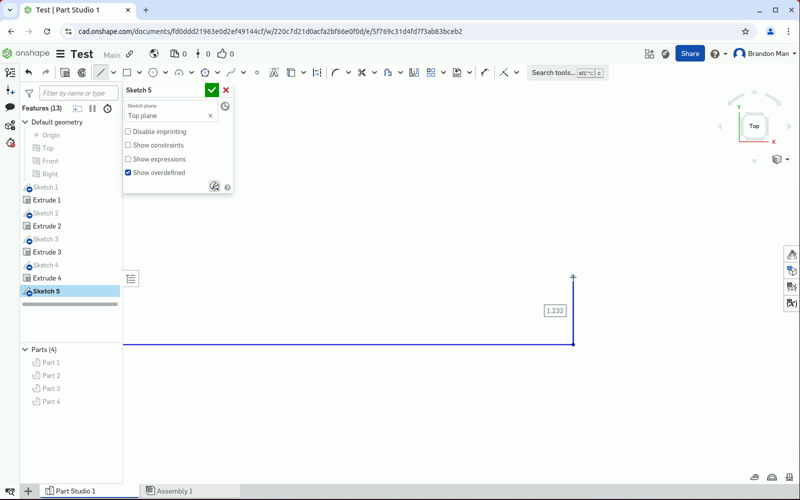
scroll(-6)
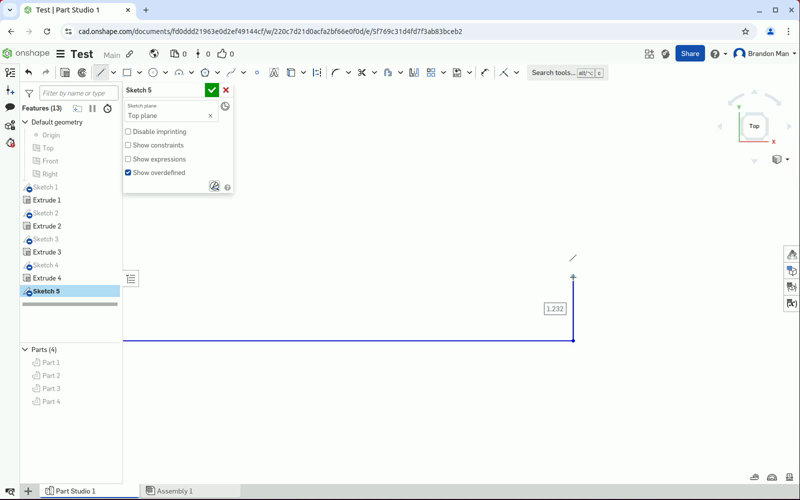
scroll(-6)
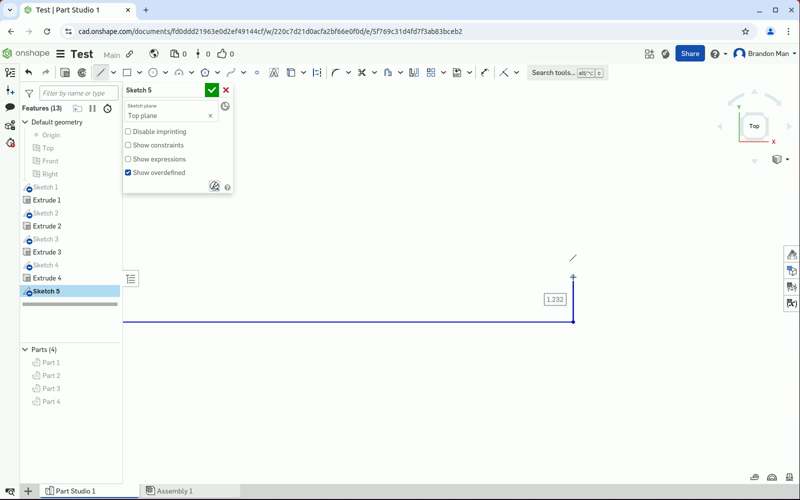
scroll(-6)
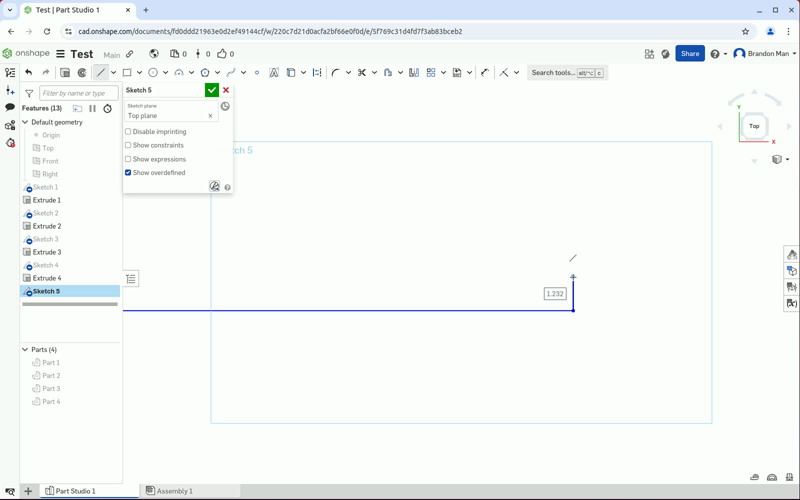
scroll(-6)
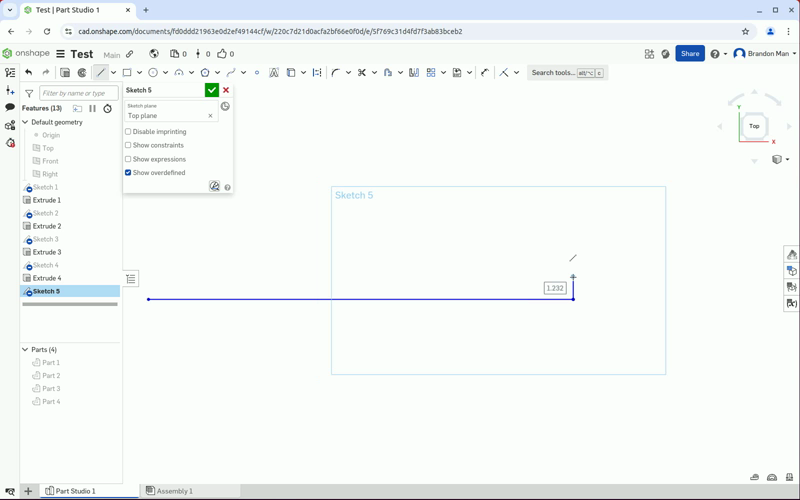
scroll(-6)
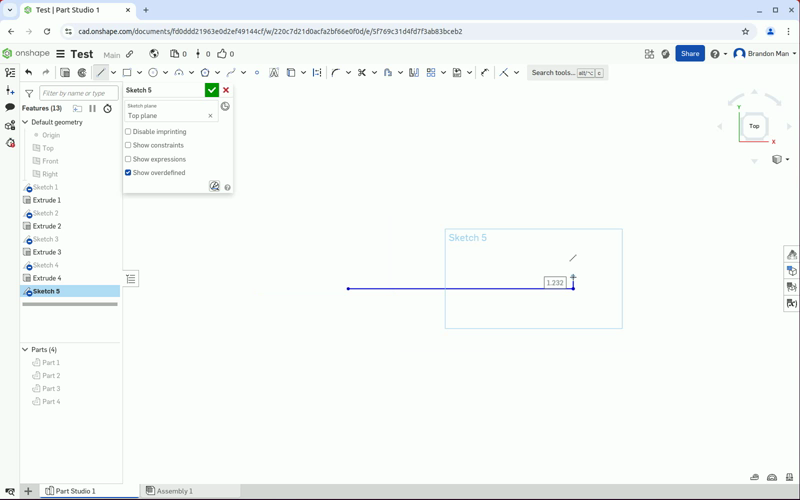
scroll(-6)
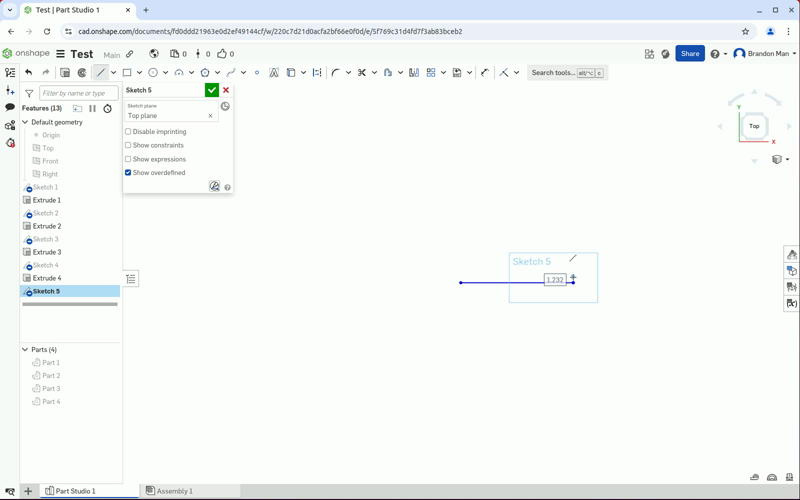
key_up(shift)
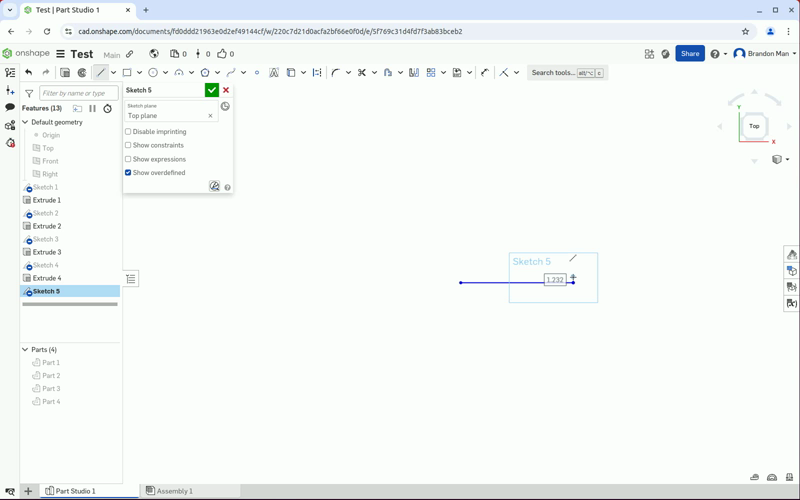
key_down(shift)
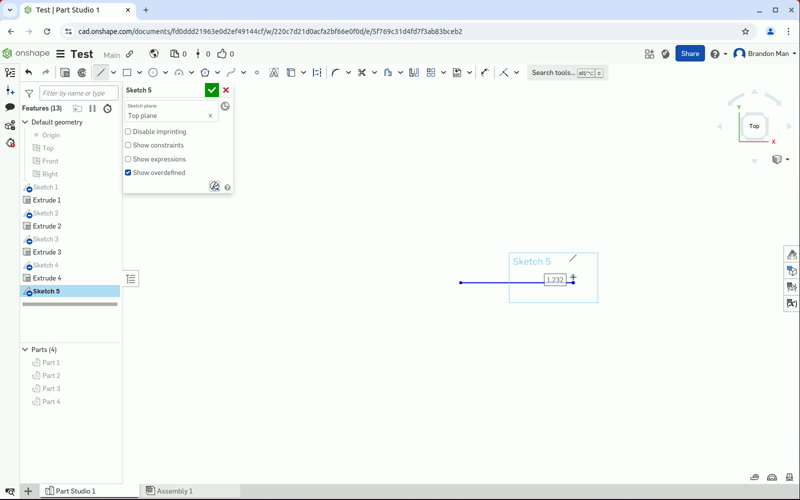
mouse_move(460, 276)
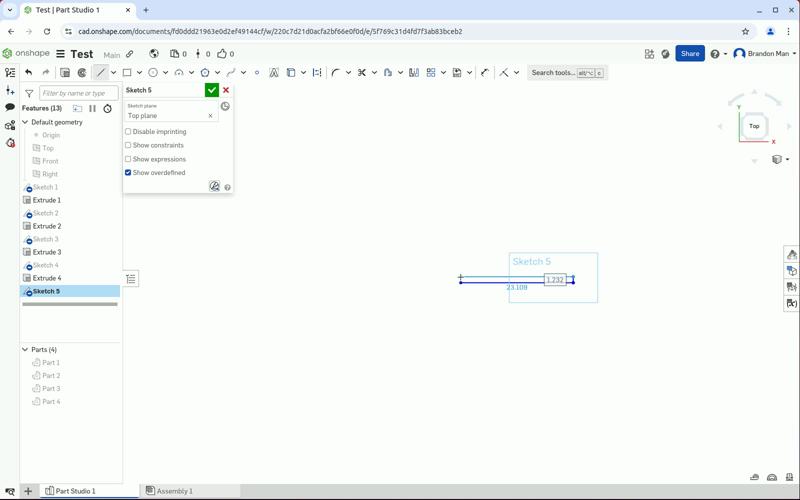
click(460, 276)
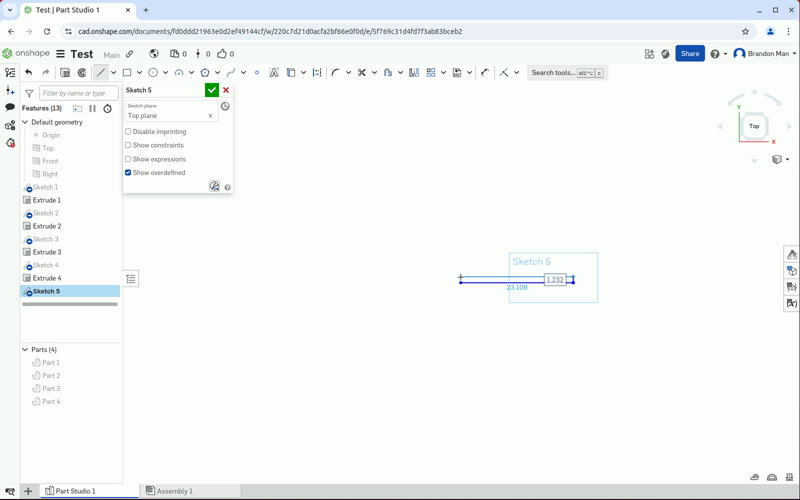
key_up(shift)
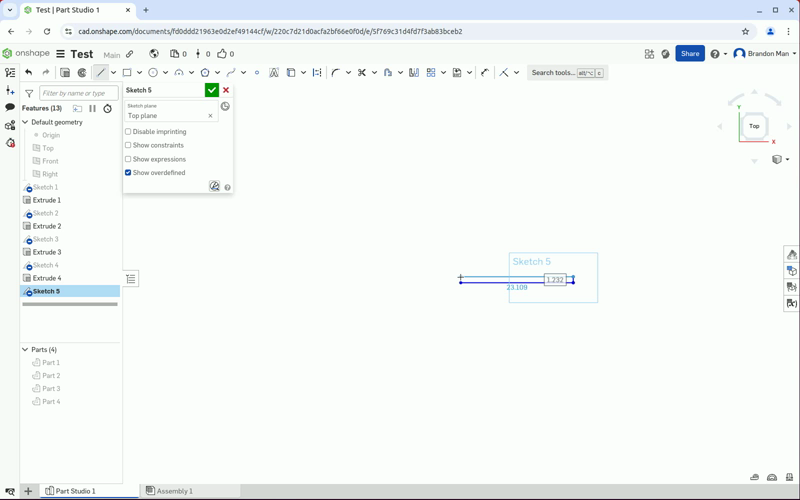
mouse_move(490, 276)
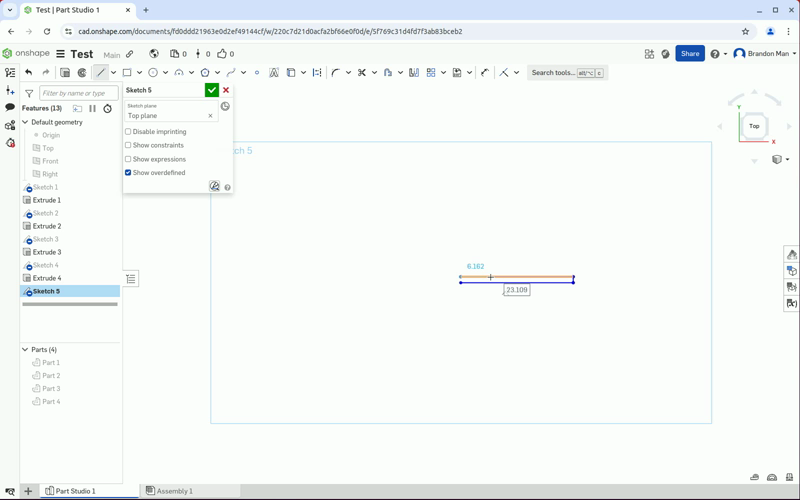
key_down(shift)
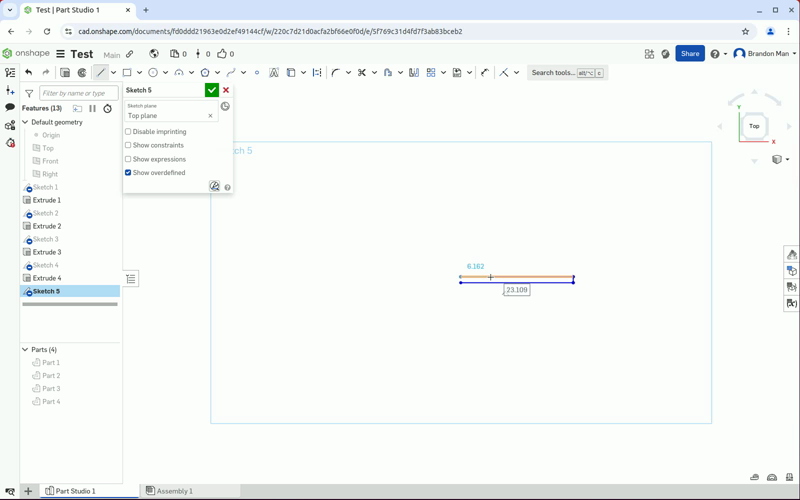
mouse_move(460, 282)
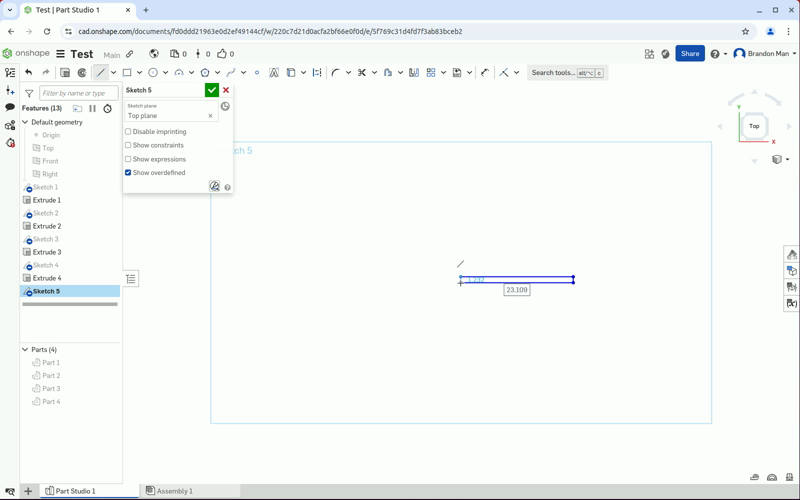
scroll(6)
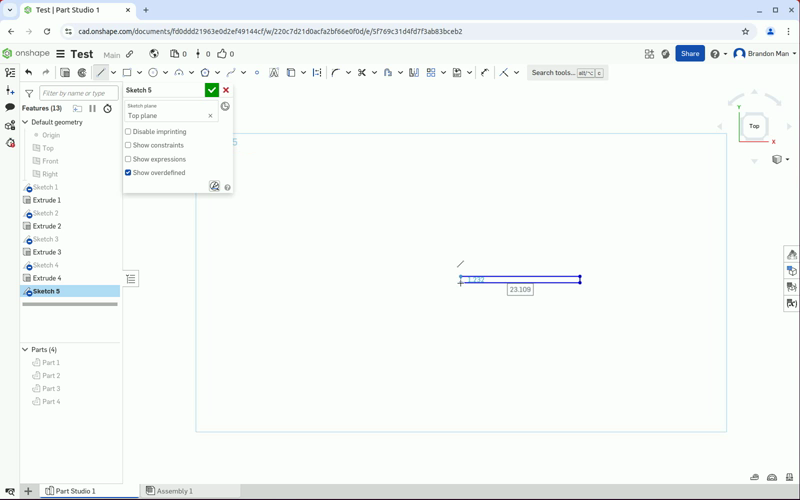
scroll(6)
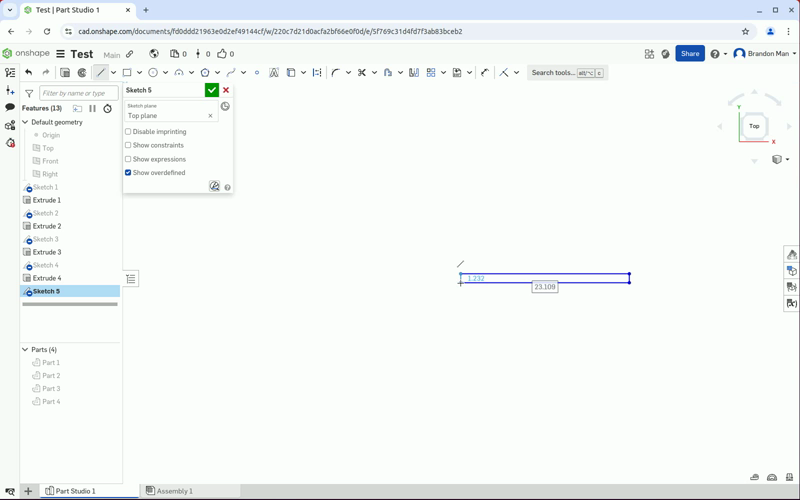
scroll(6)
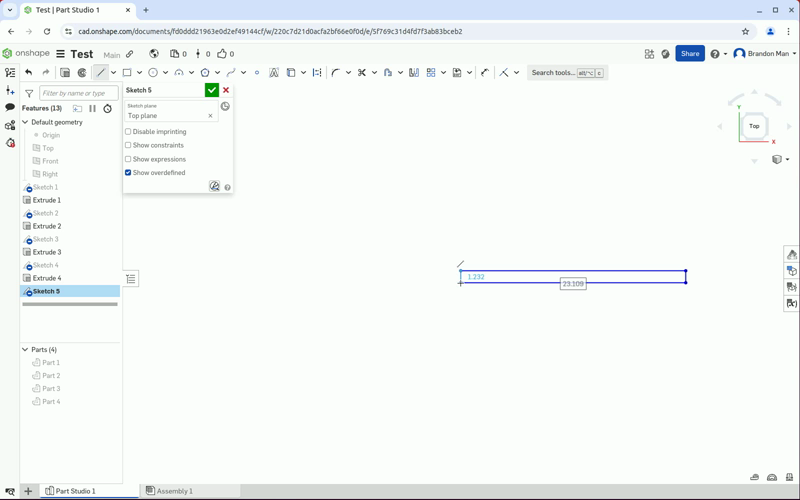
scroll(6)
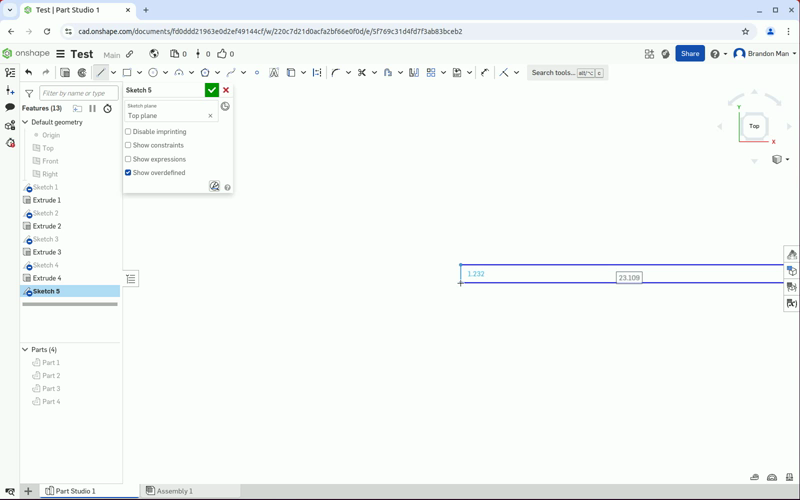
scroll(6)
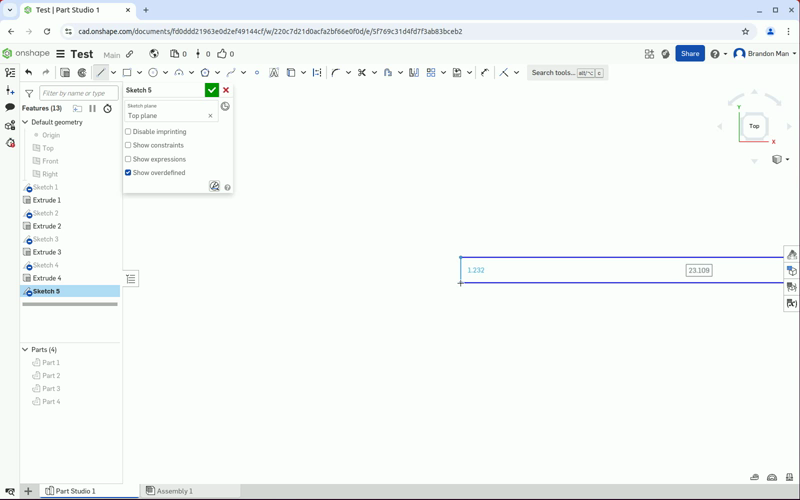
scroll(6)
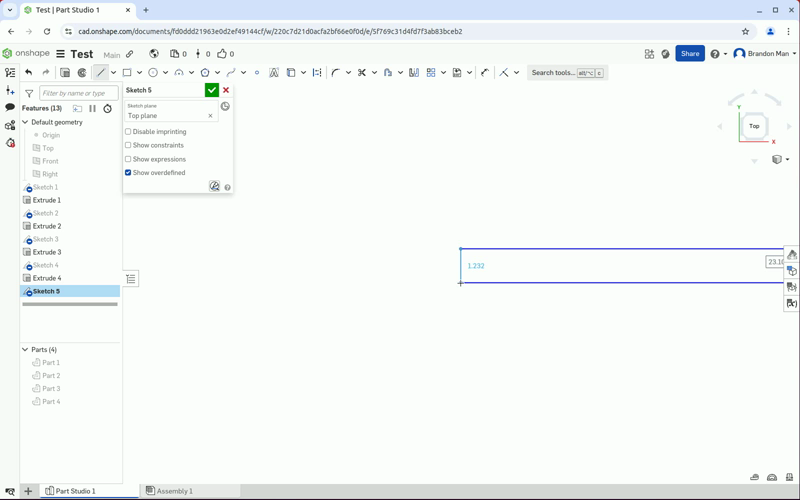
scroll(6)
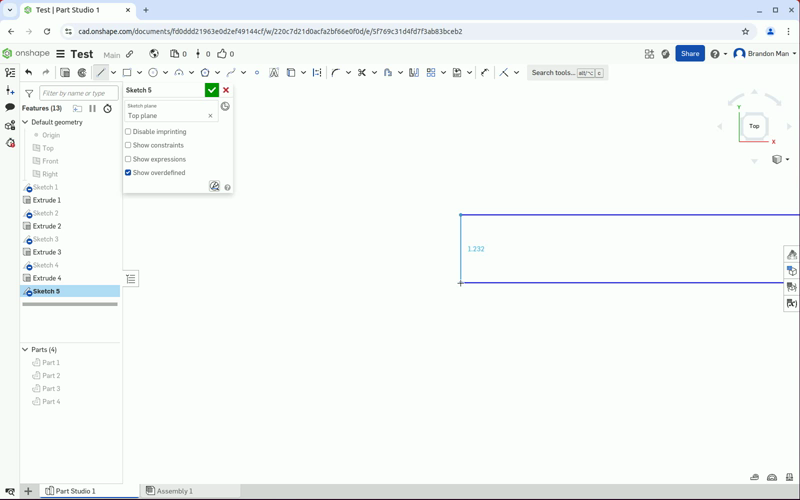
key_up(shift)
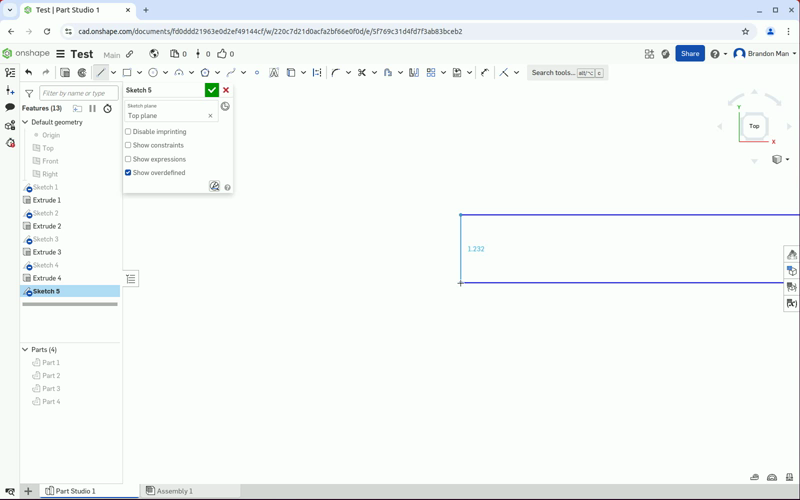
click(460, 282)
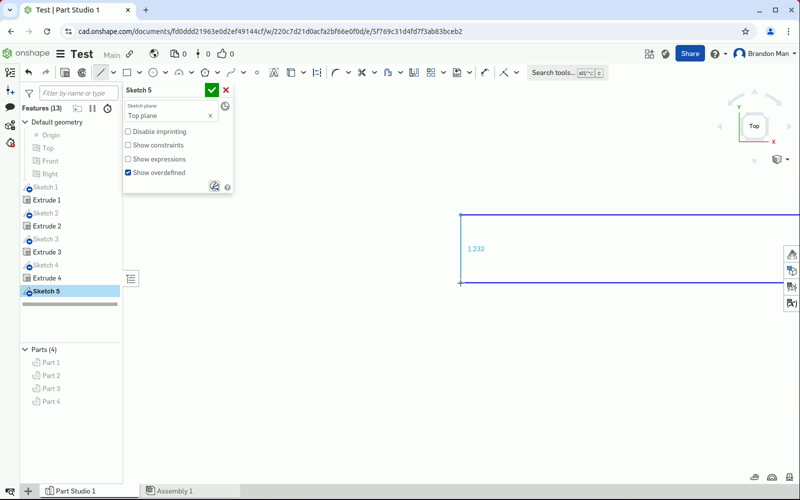
scroll(-6)
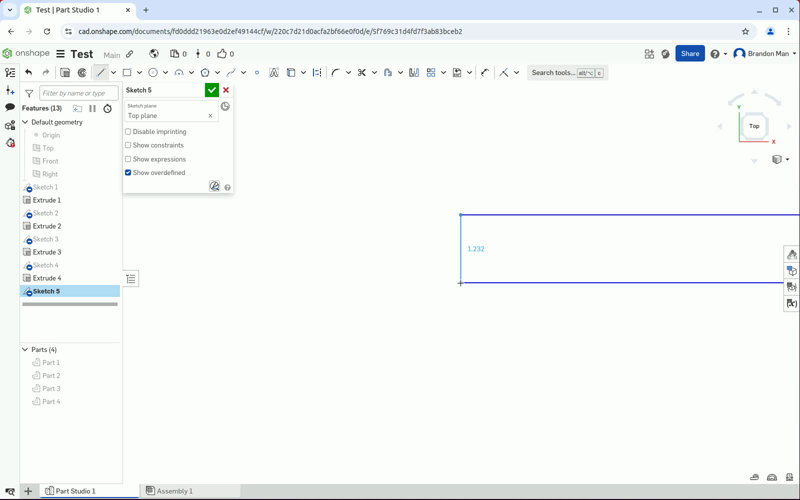
scroll(-6)
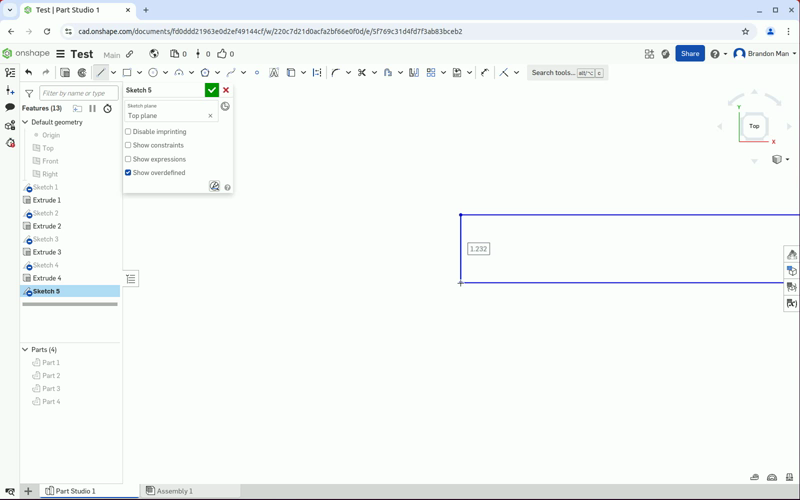
scroll(-6)
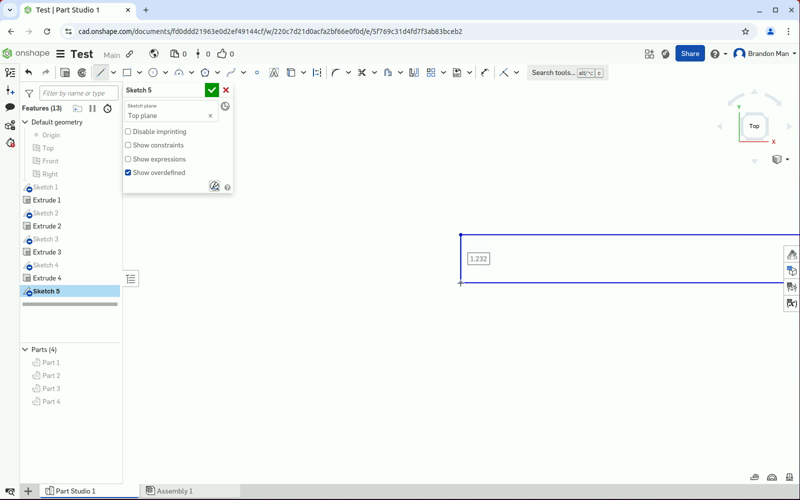
scroll(-6)
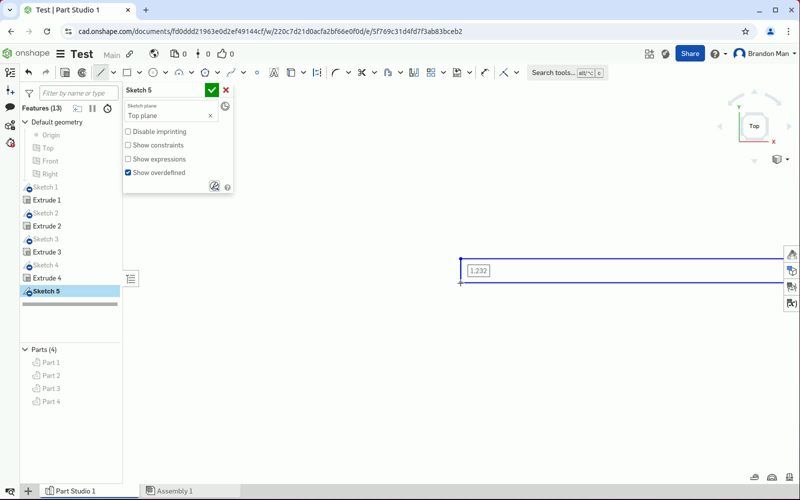
scroll(-6)
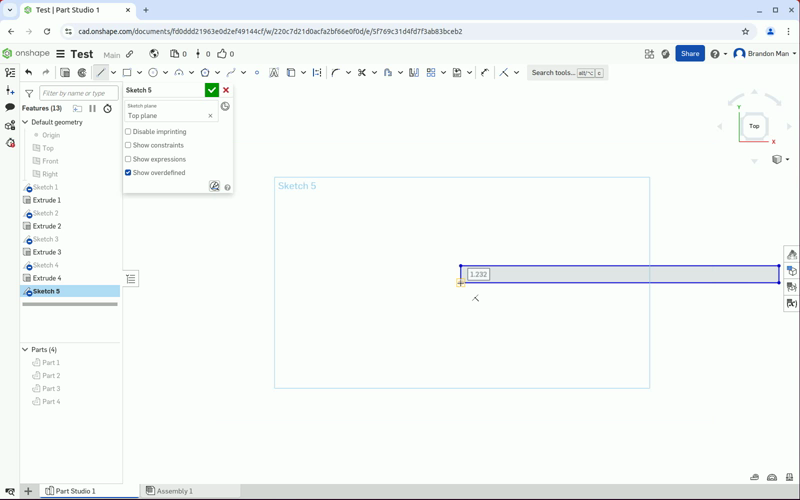
scroll(-6)
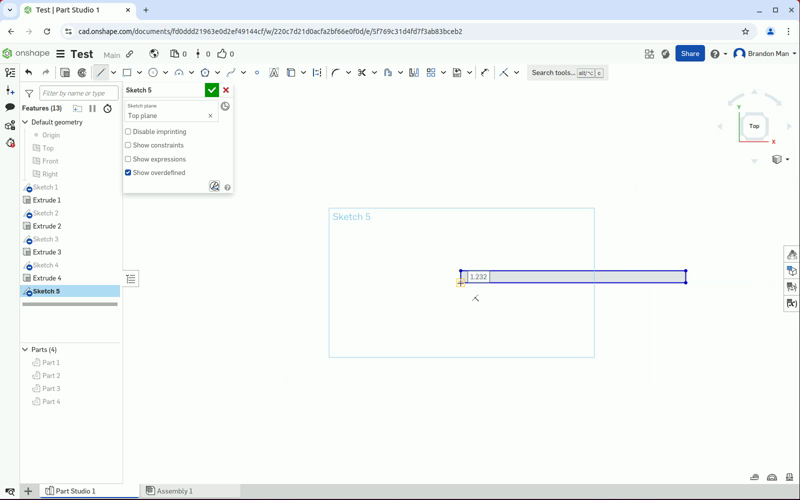
scroll(-6)
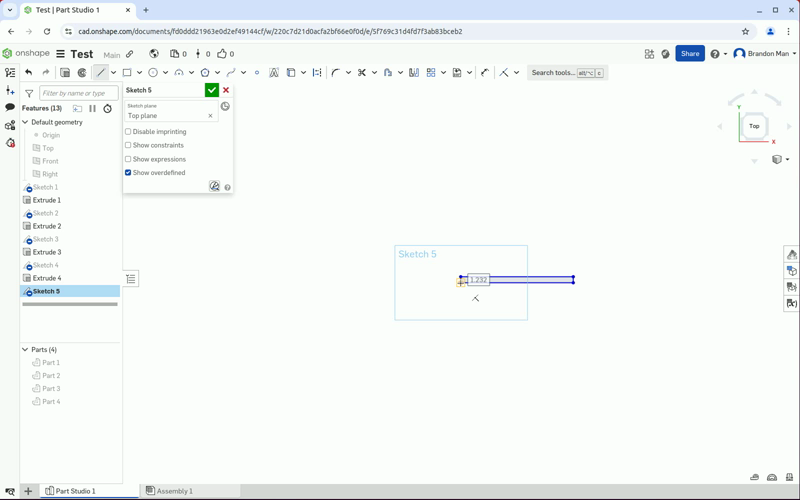
key(esc)
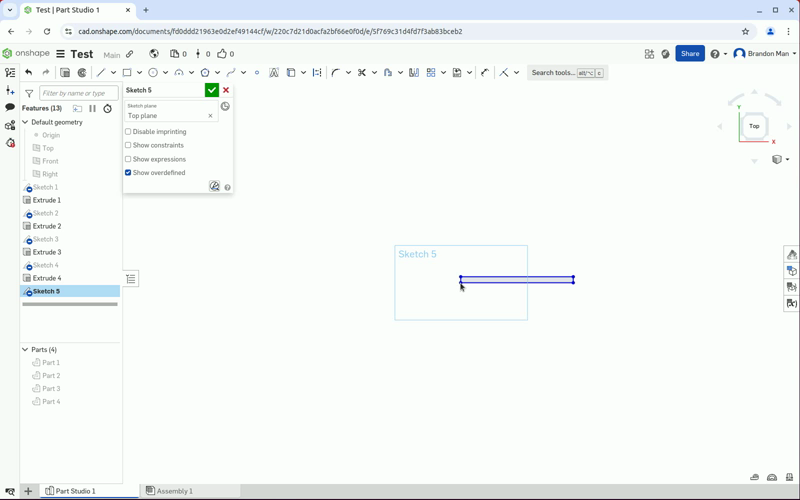
mouse_move(569, 280)
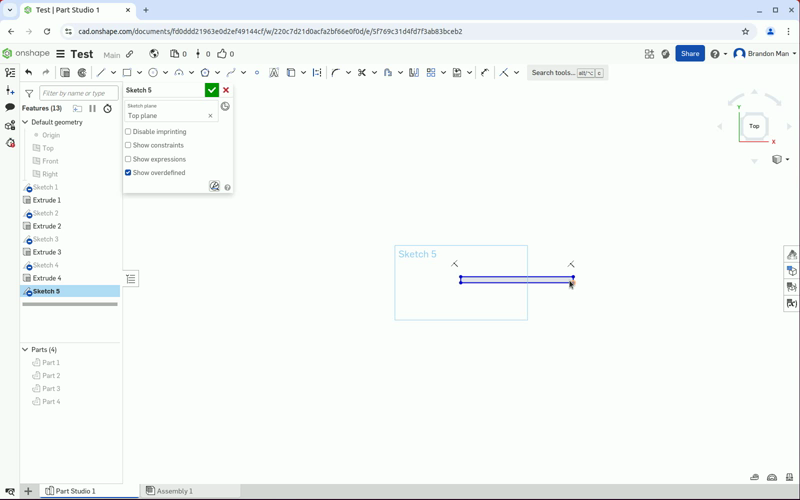
scroll(6)
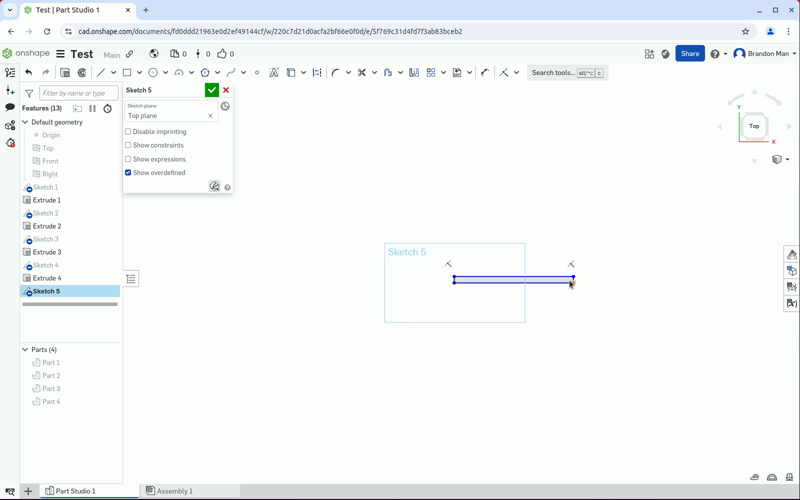
scroll(6)
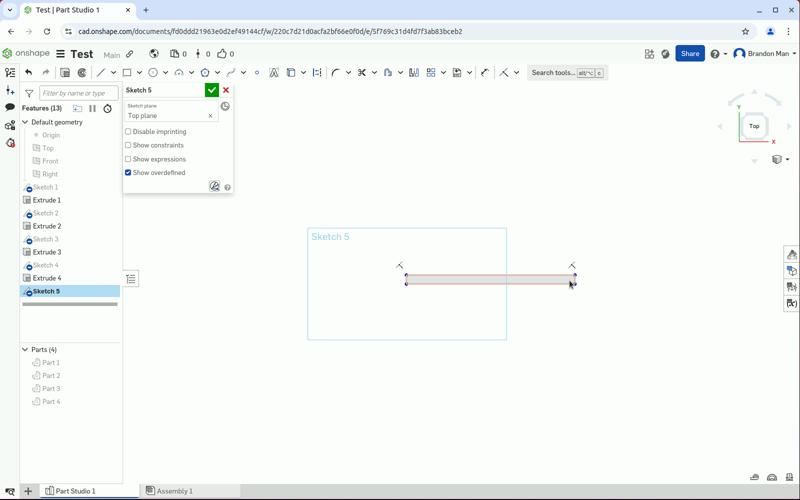
scroll(6)
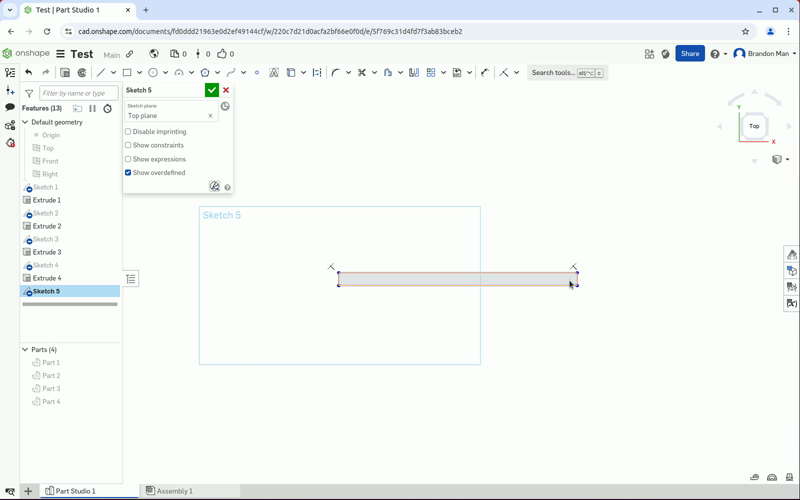
scroll(6)
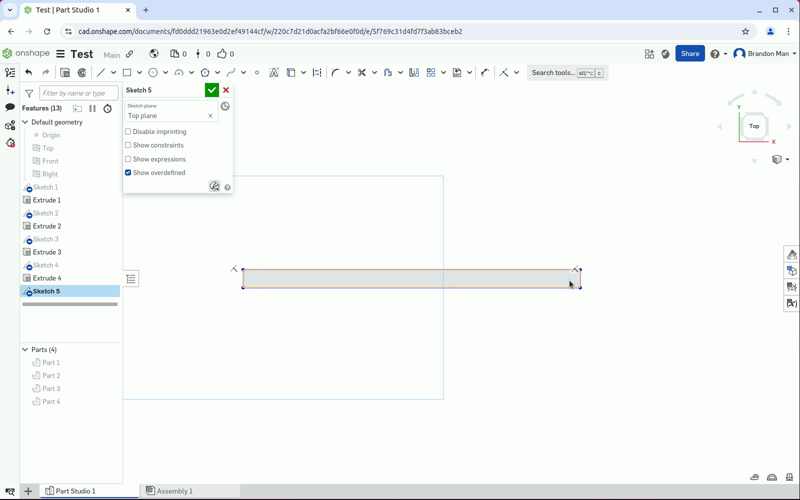
scroll(6)
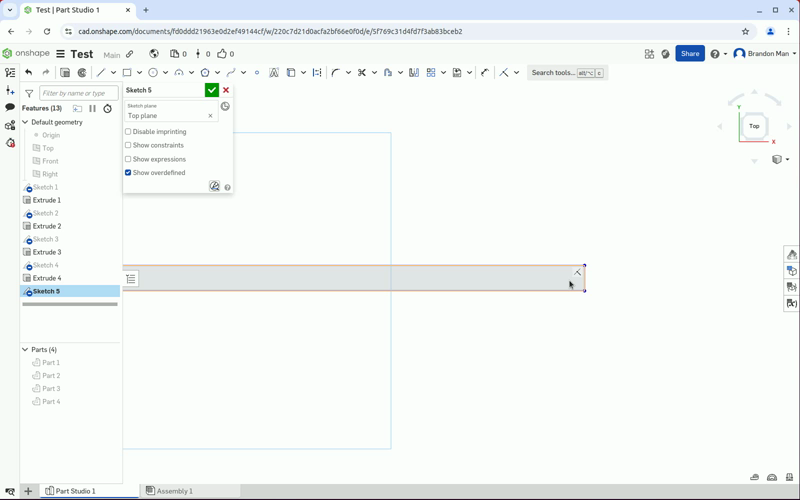
scroll(6)
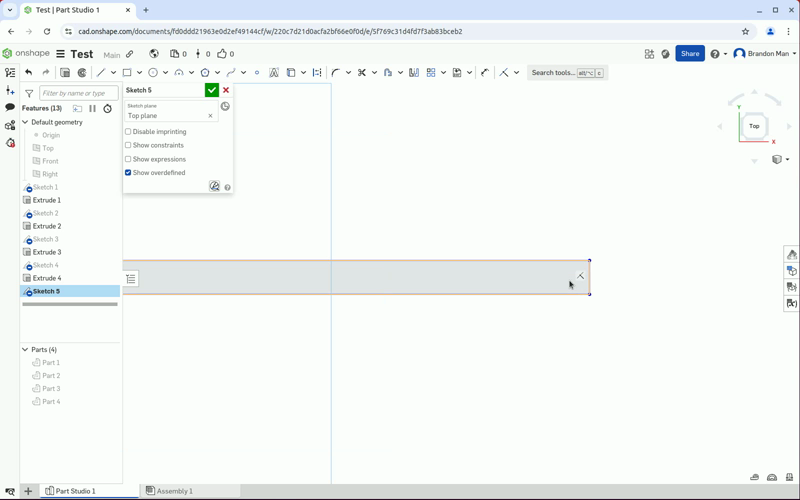
scroll(6)
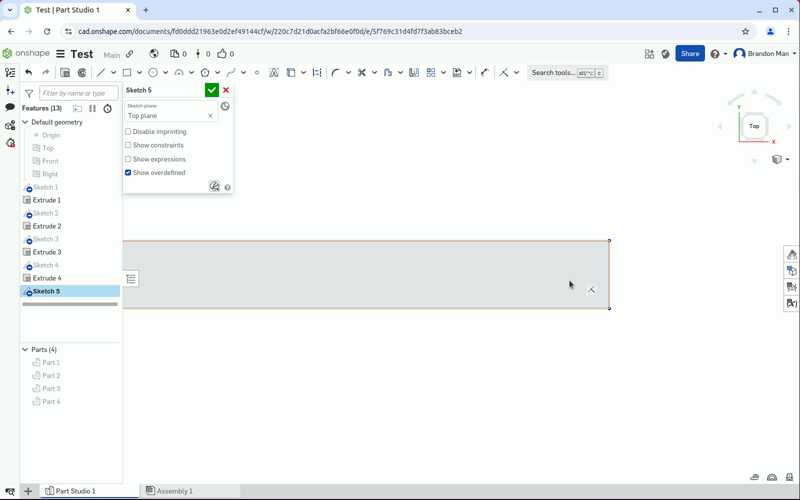
click(569, 280)
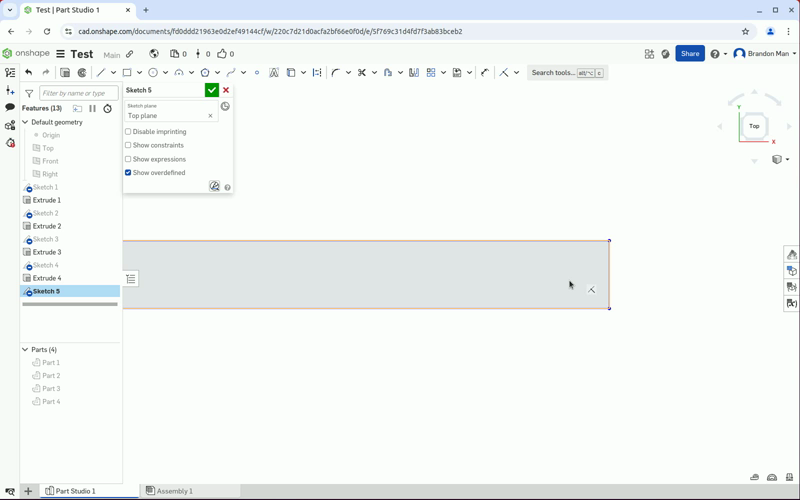
scroll(-6)
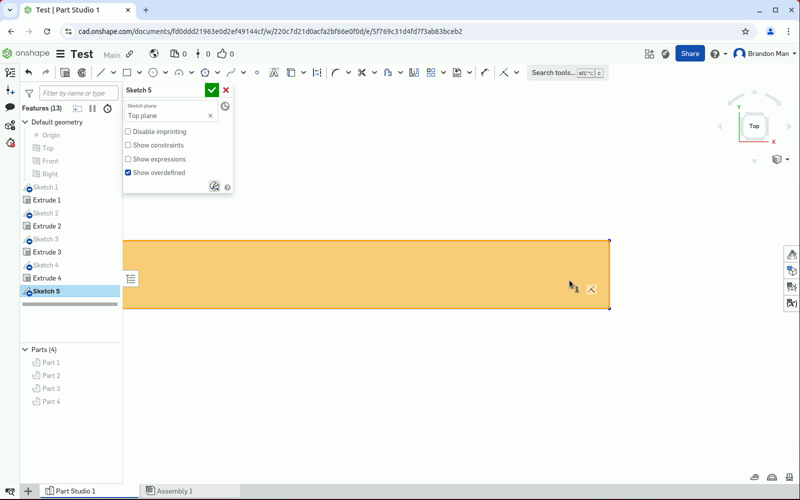
scroll(-6)
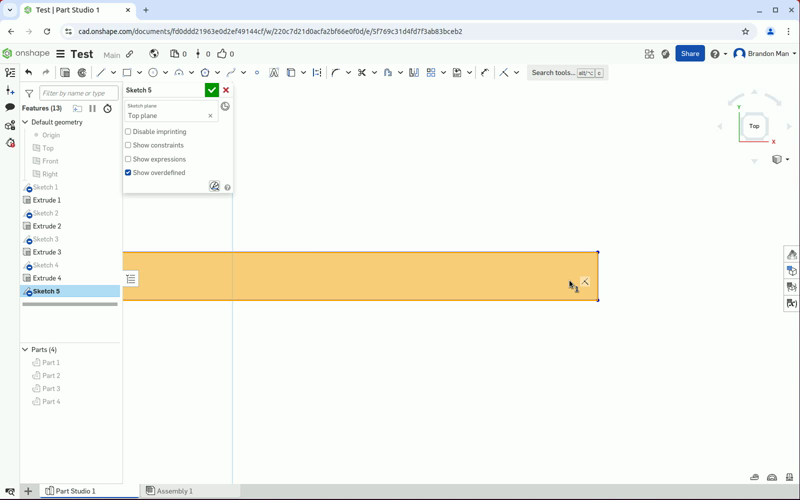
scroll(-6)
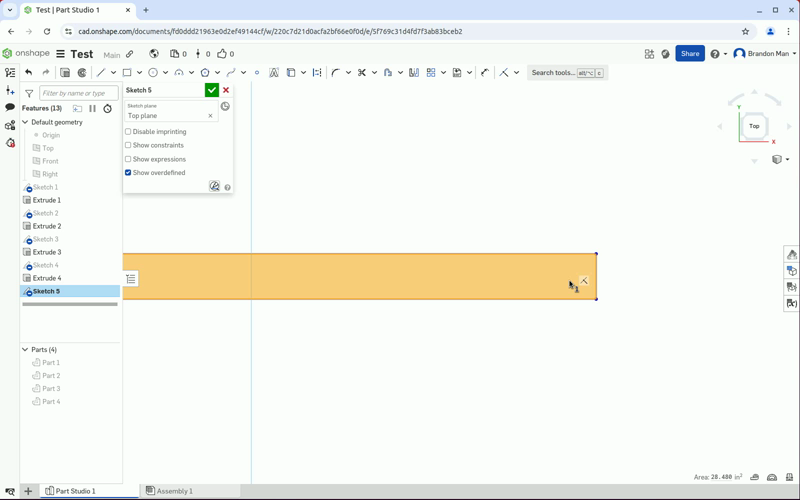
scroll(-6)
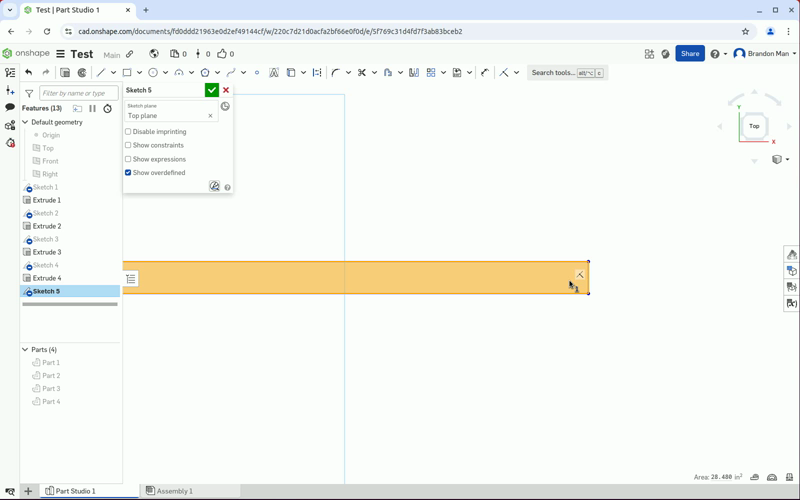
scroll(-6)
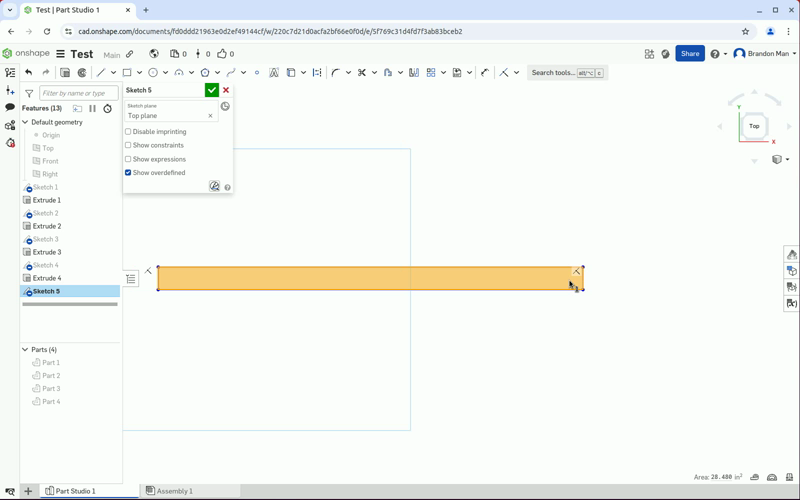
scroll(-6)
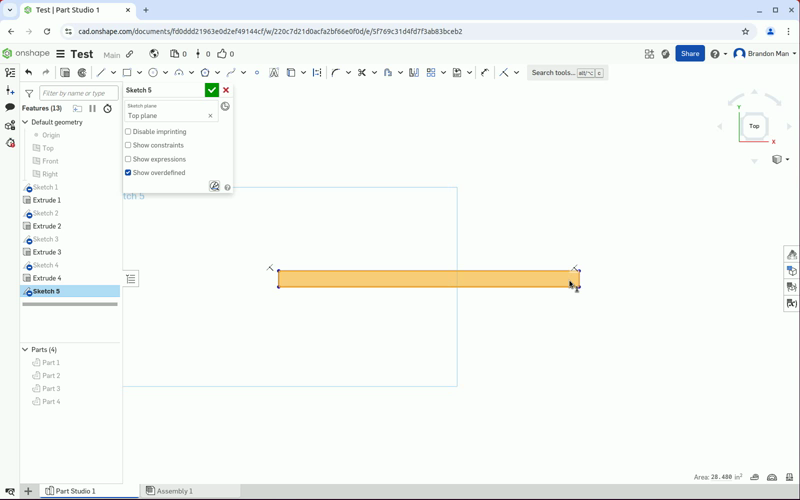
scroll(-6)
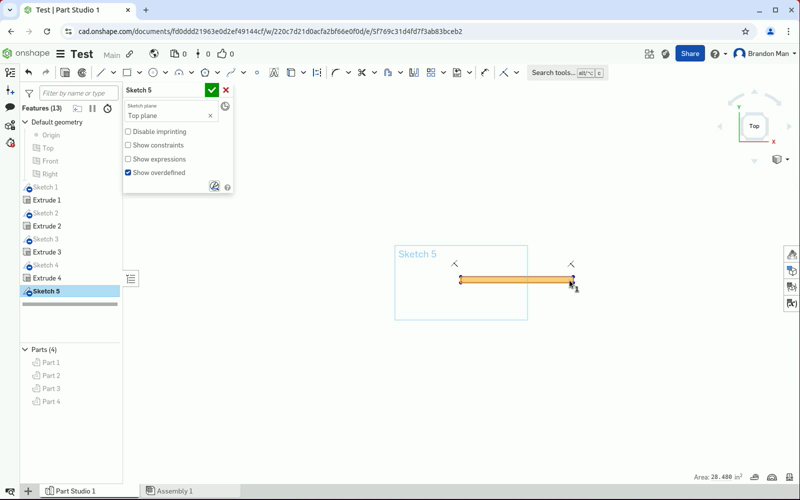
mouse_move(73, 352)
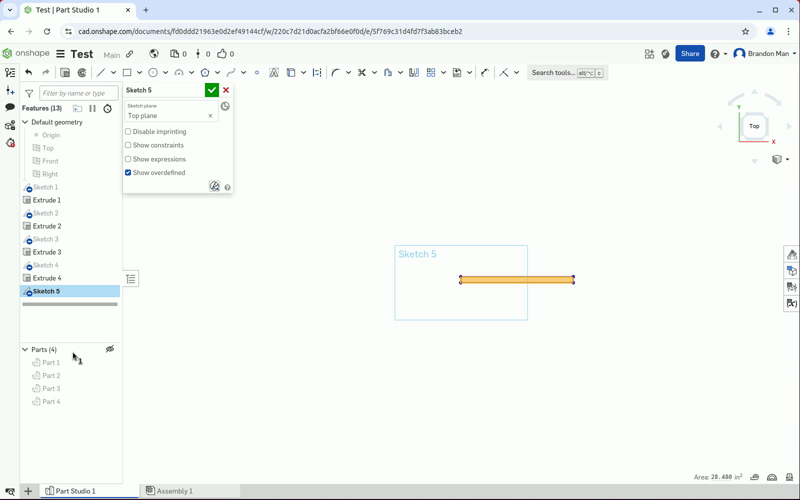
key(shift+y)
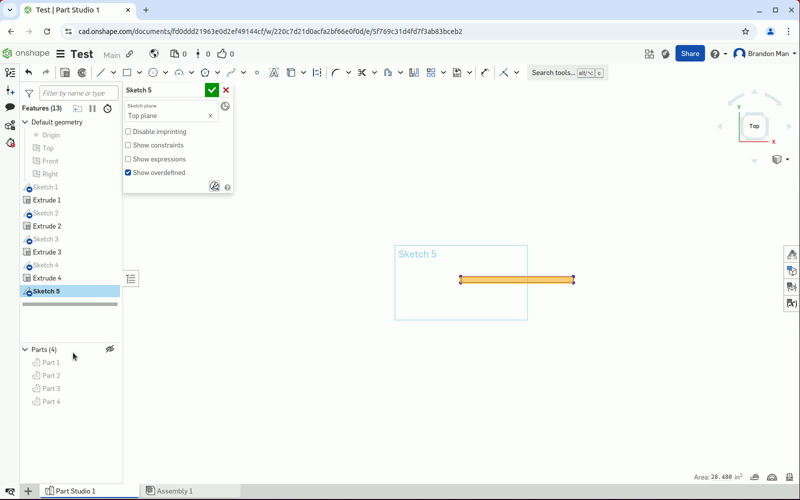
key(shift+e)
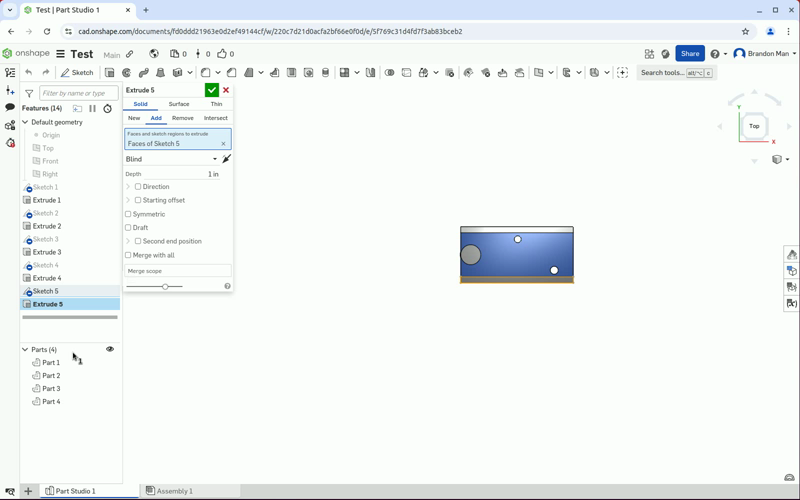
mouse_move(143, 106)
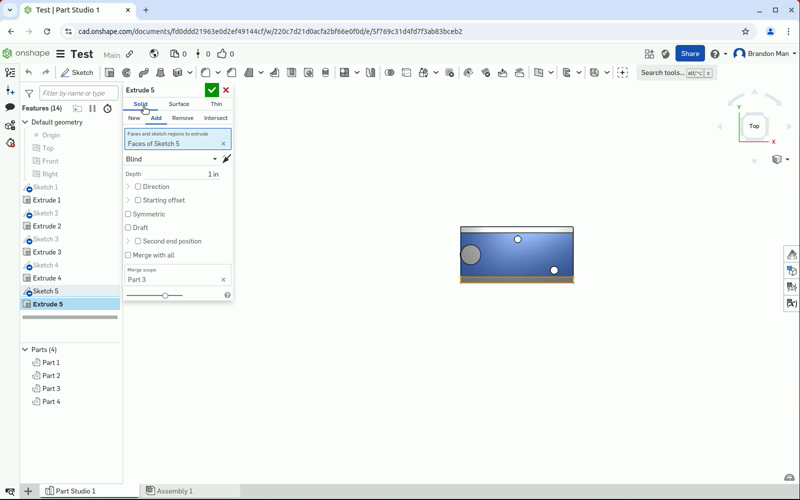
click(143, 106)
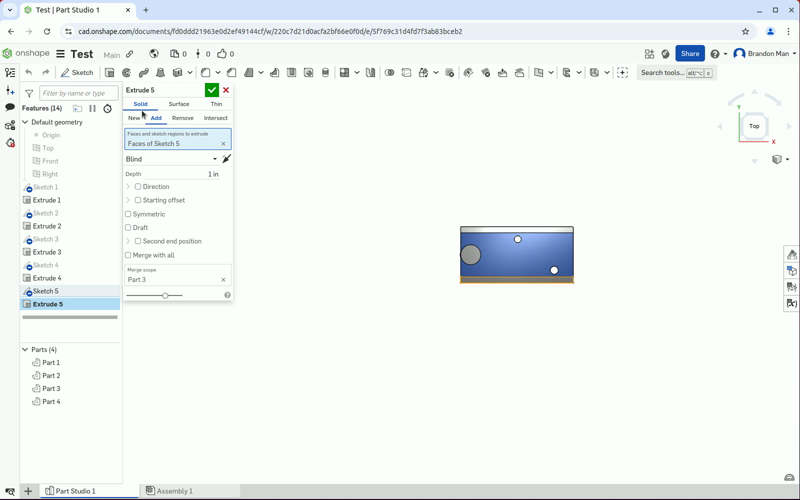
mouse_move(137, 120)
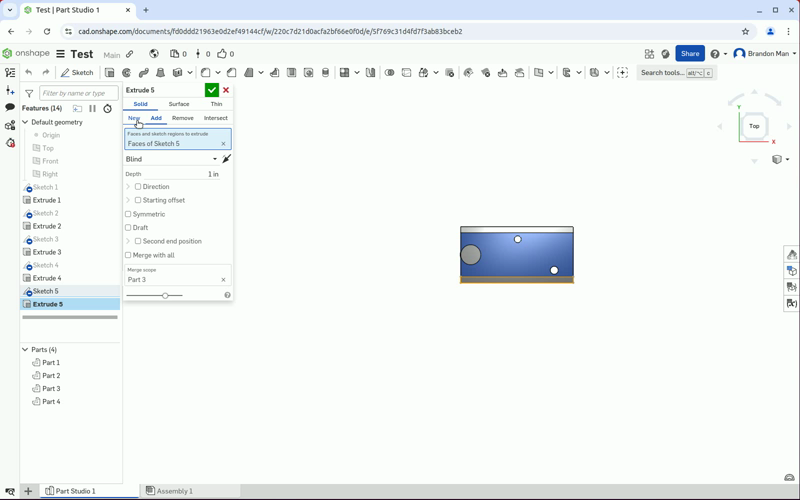
click(137, 120)
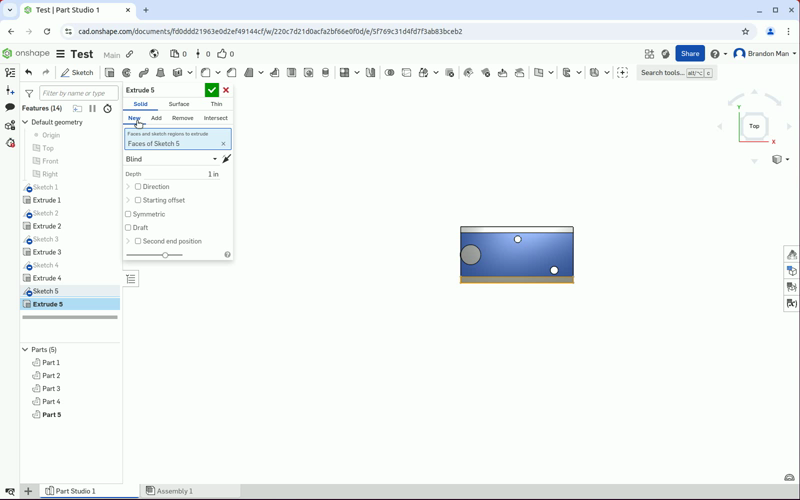
key(tab, 4)
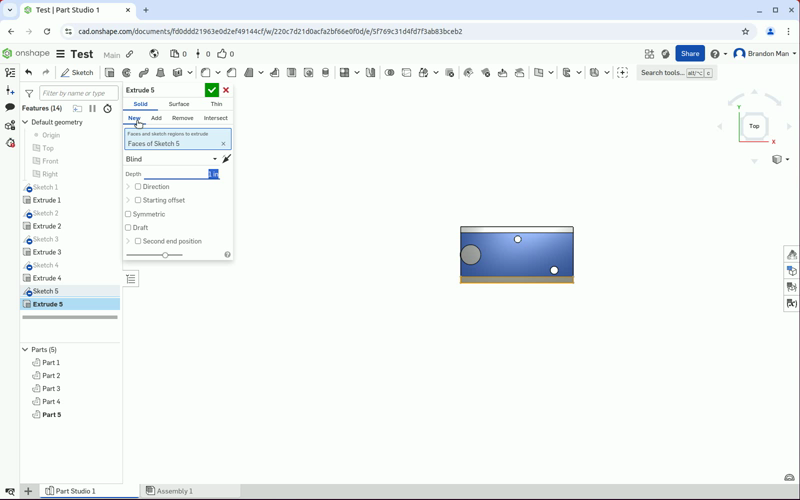
text(9.628)
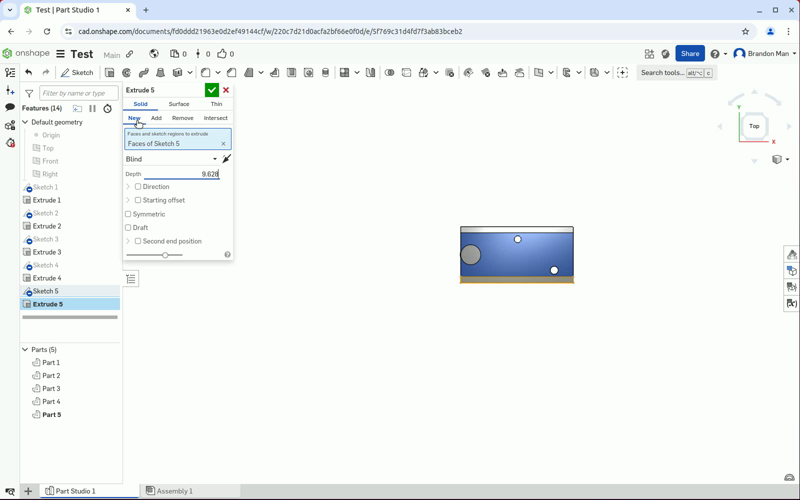
key(enter)
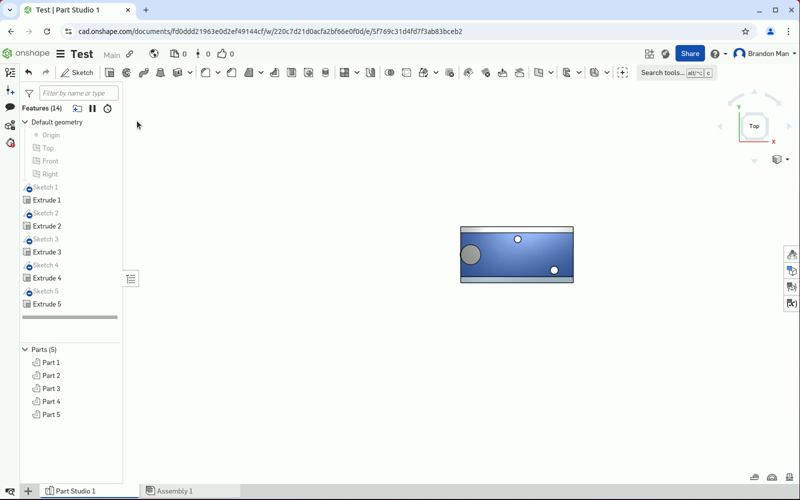
key(shift+h)
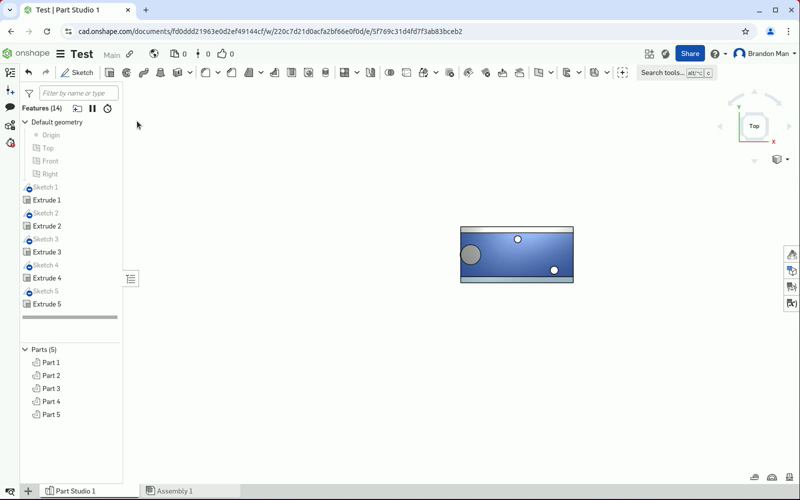
key(shift+h)
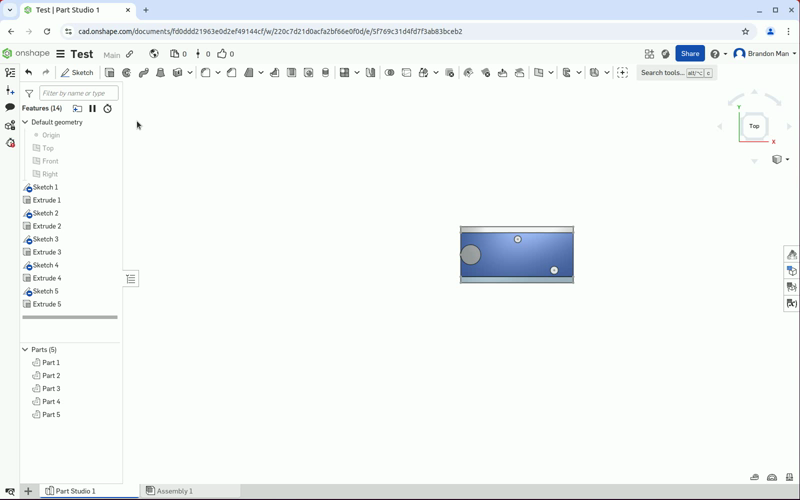
key(shift+7)
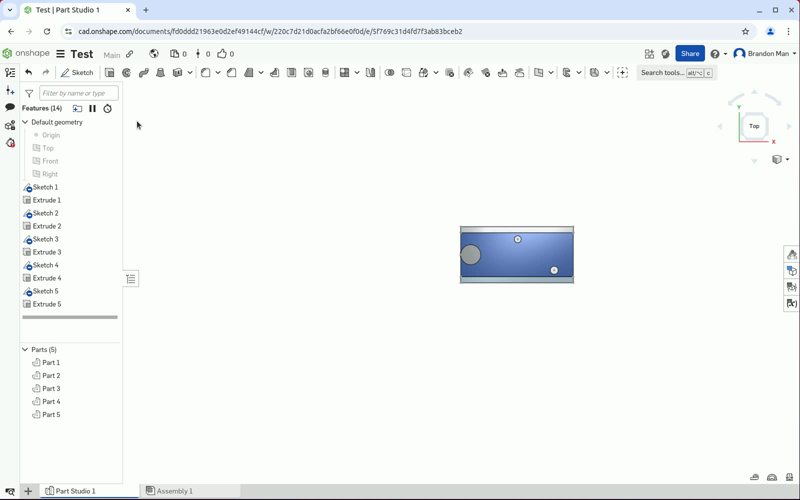
key(up, 3)
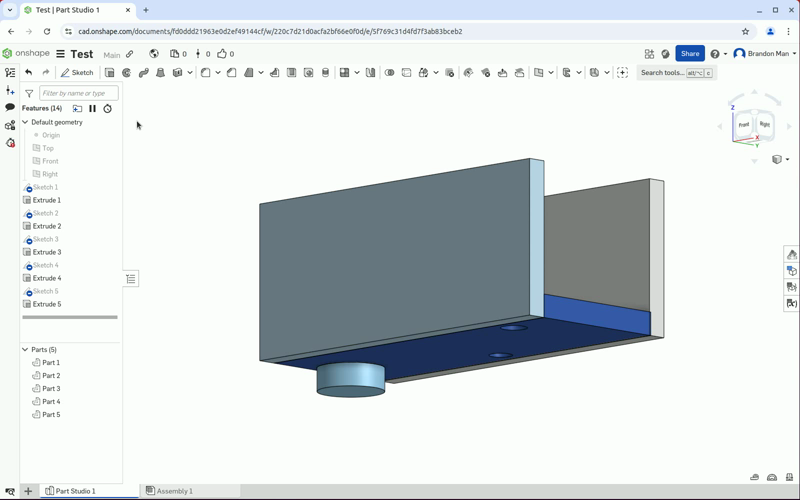
key(left, 3)
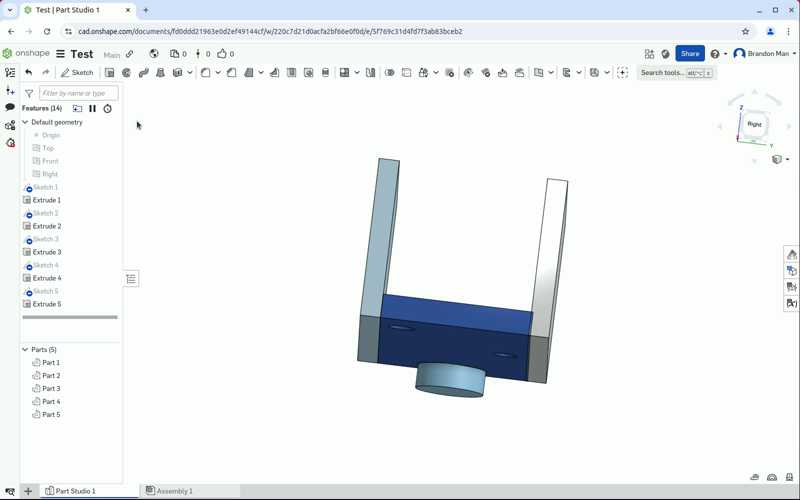
key(right, 3)
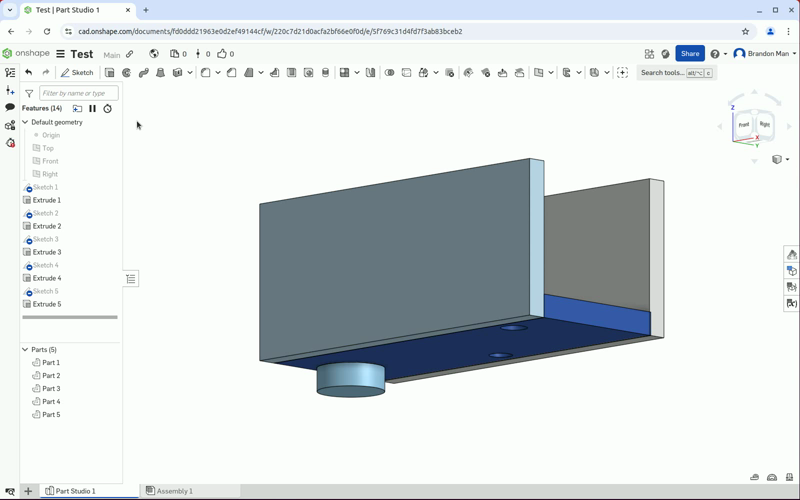
key(down, 3)
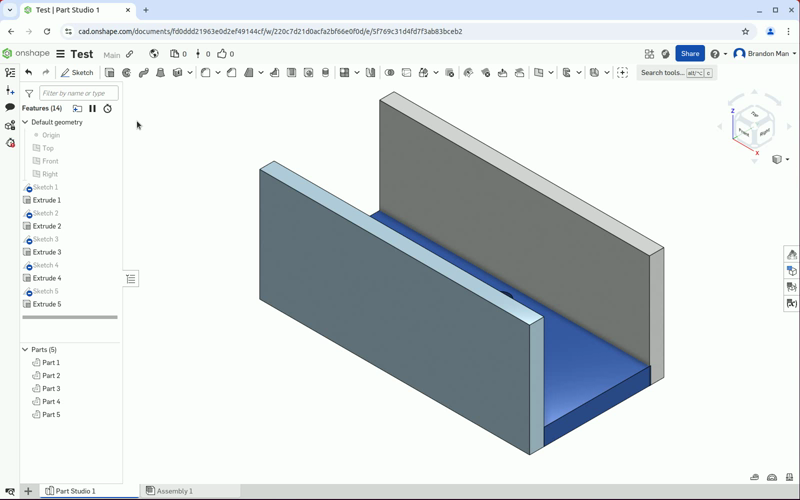
mouse_move(73, 189)
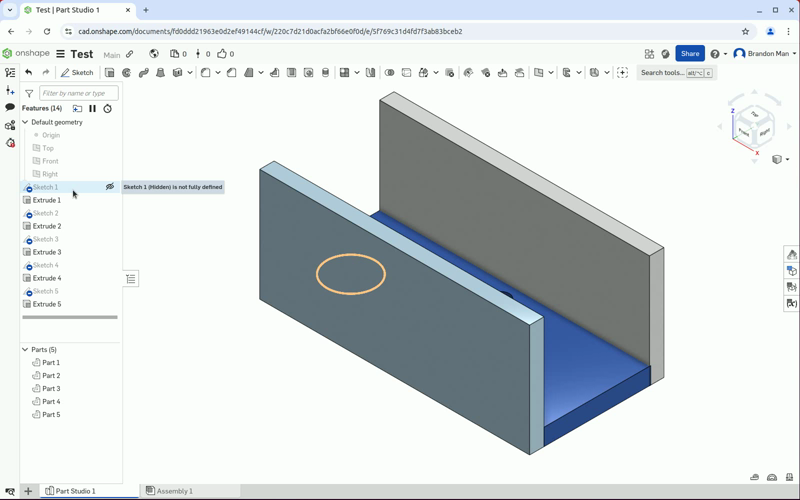
click(73, 189)